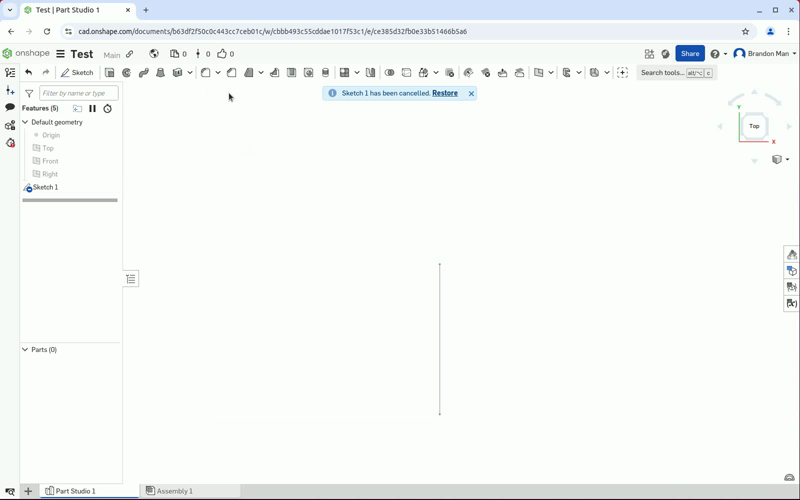
key(shift+h)
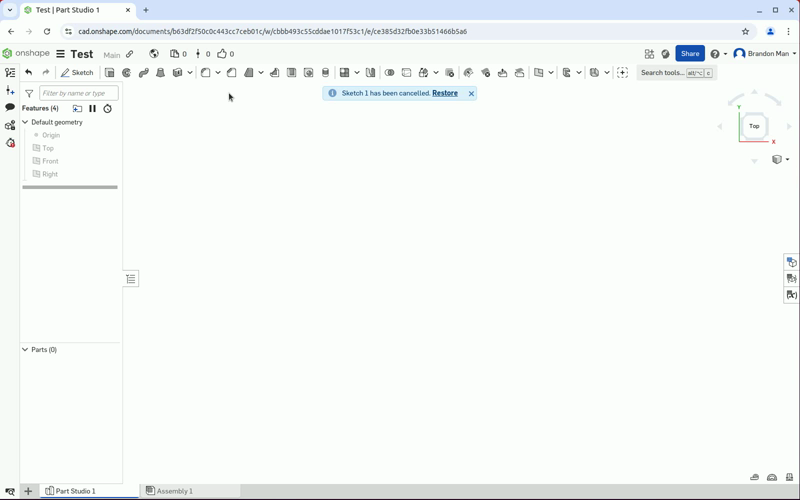
mouse_move(73, 352)
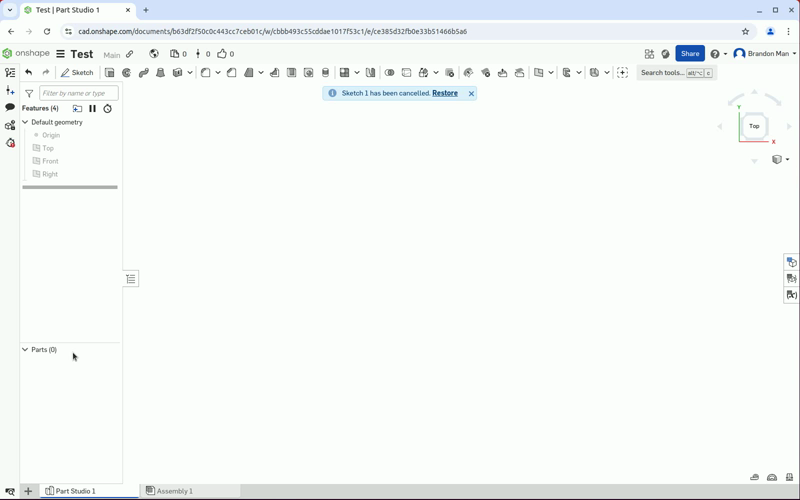
key(y)
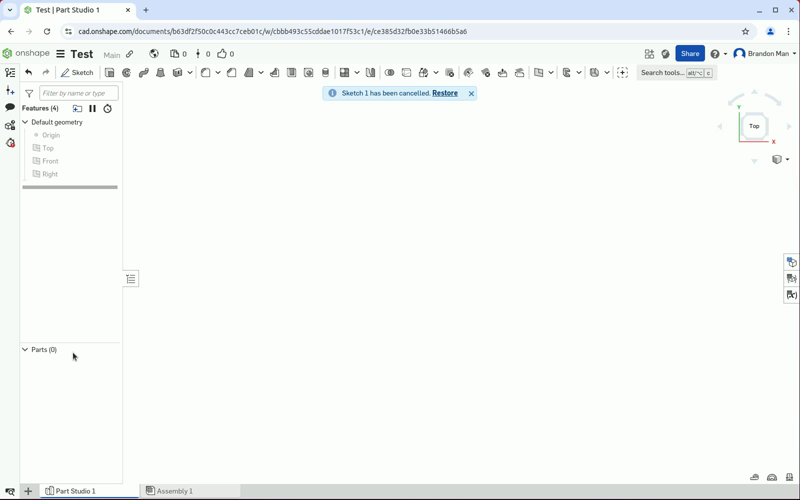
key(shift+p)
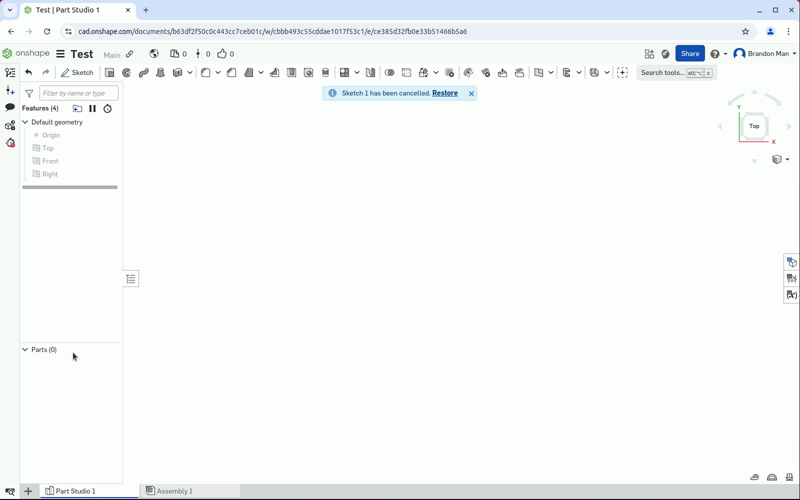
key(space)
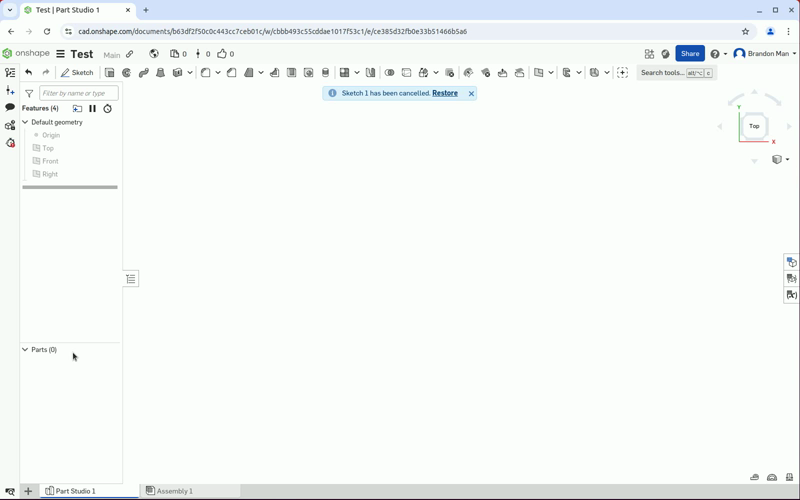
key_down(shift)
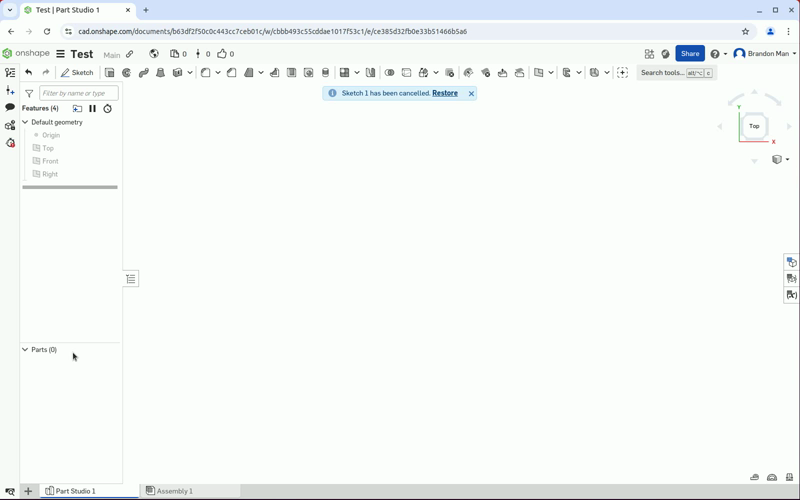
key(up)
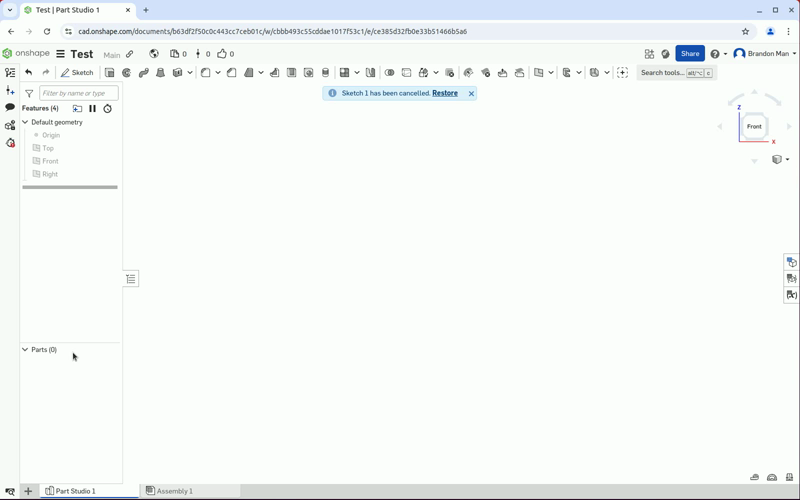
key_up(shift)
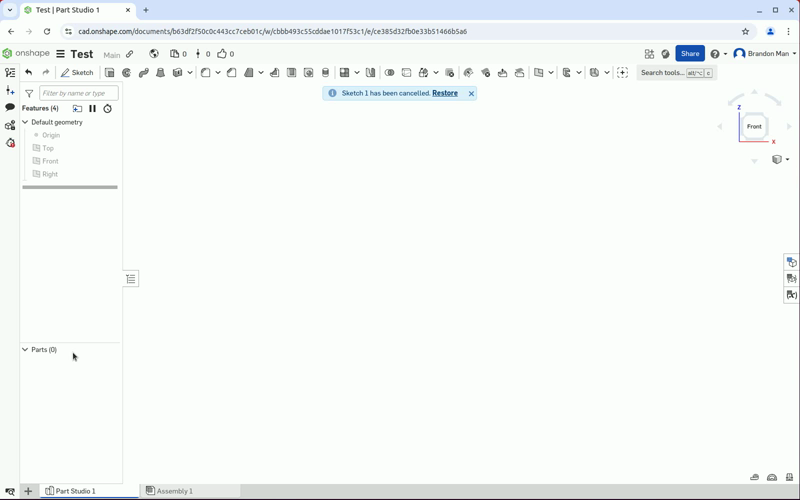
mouse_move(73, 352)
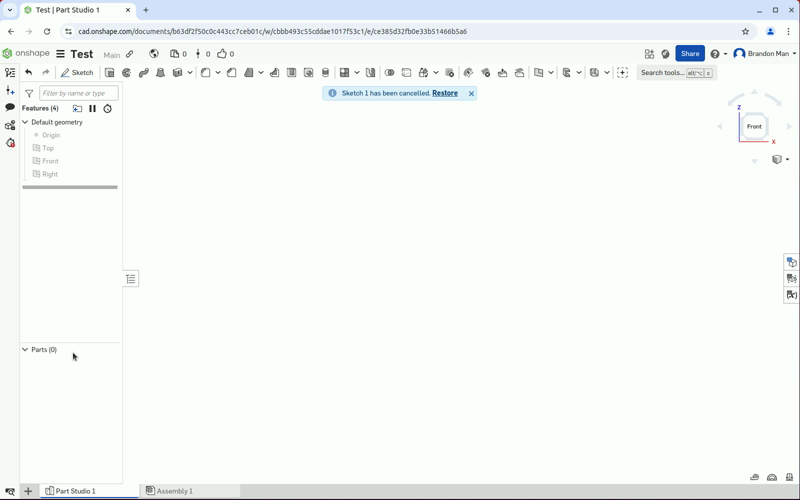
key(shift+y)
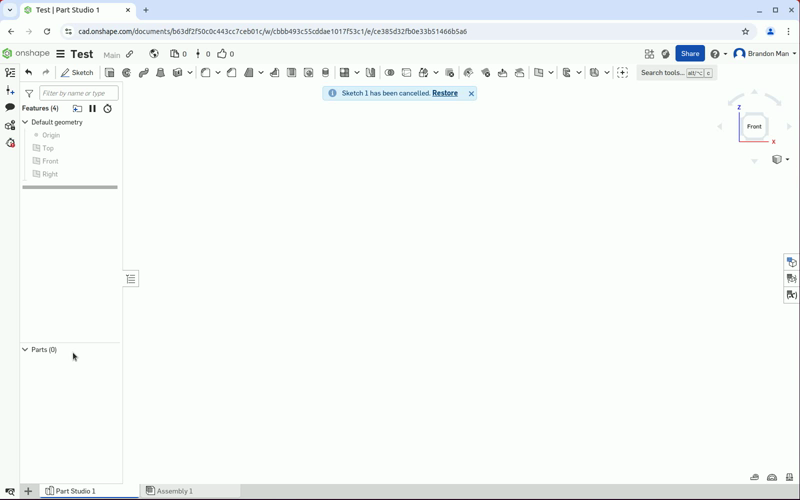
key(shift+s)
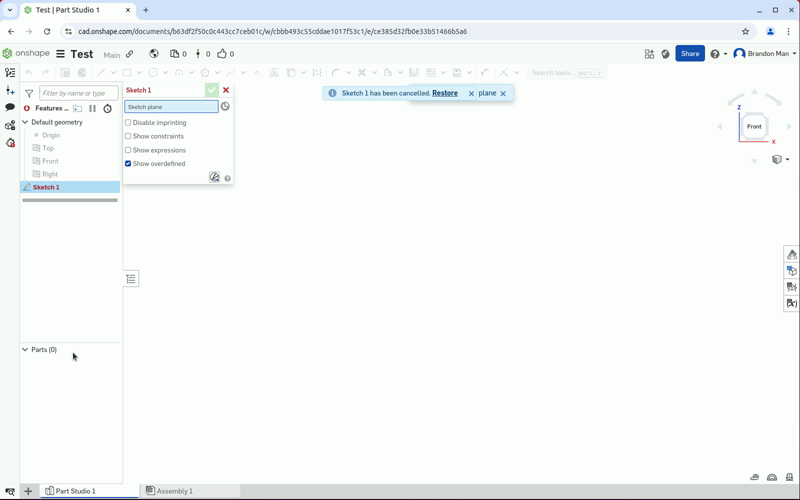
mouse_move(73, 163)
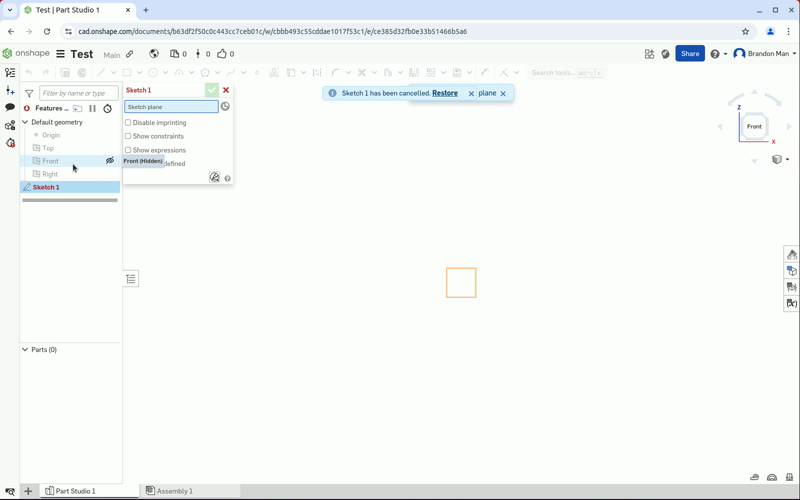
click(73, 163)
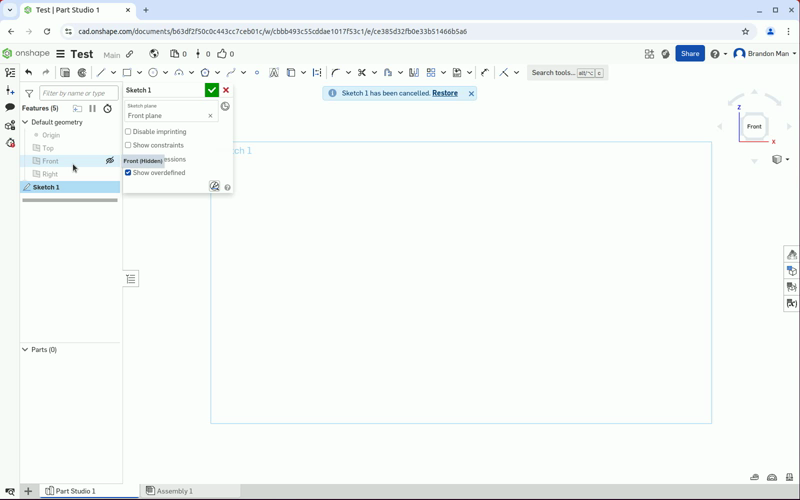
mouse_move(73, 352)
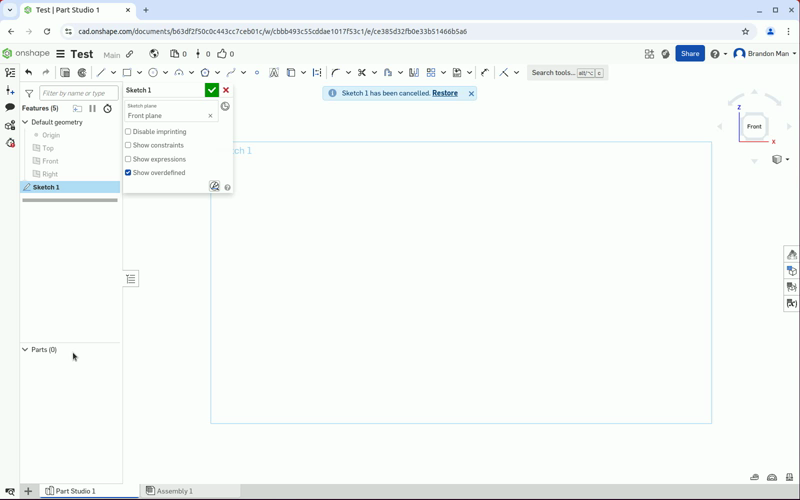
key(y)
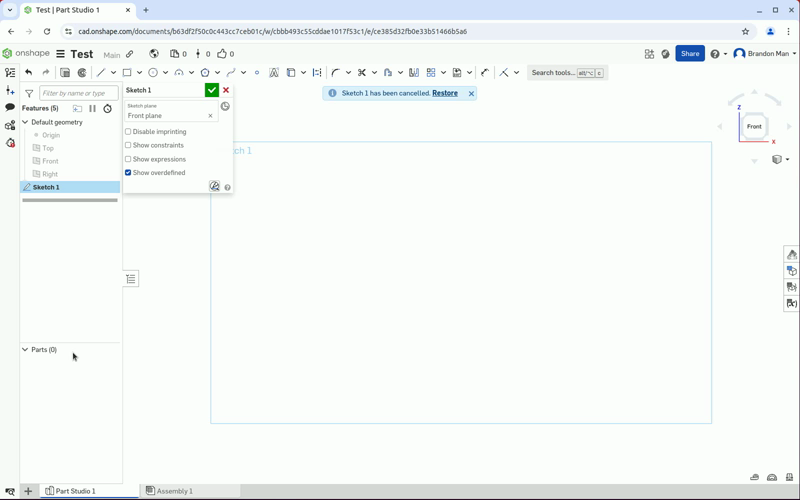
key(l)
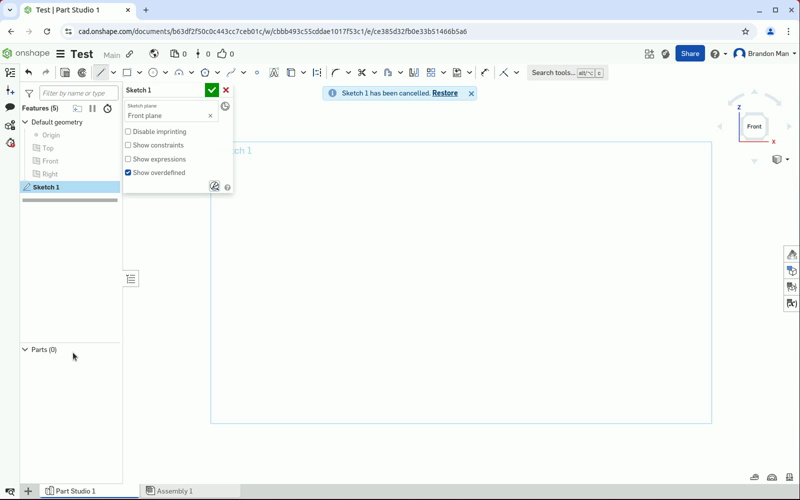
key_down(shift)
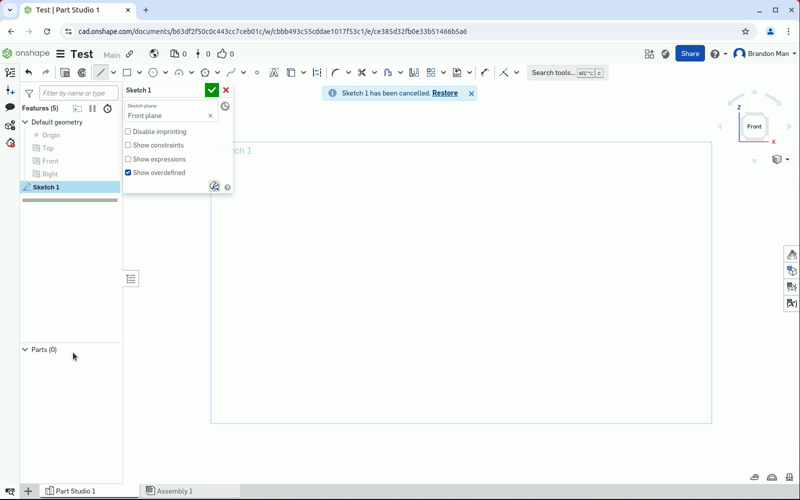
mouse_move(423, 395)
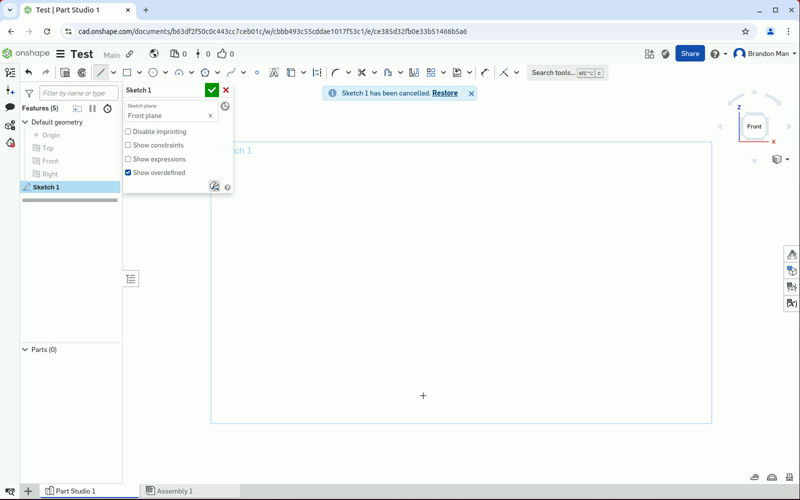
click(423, 395)
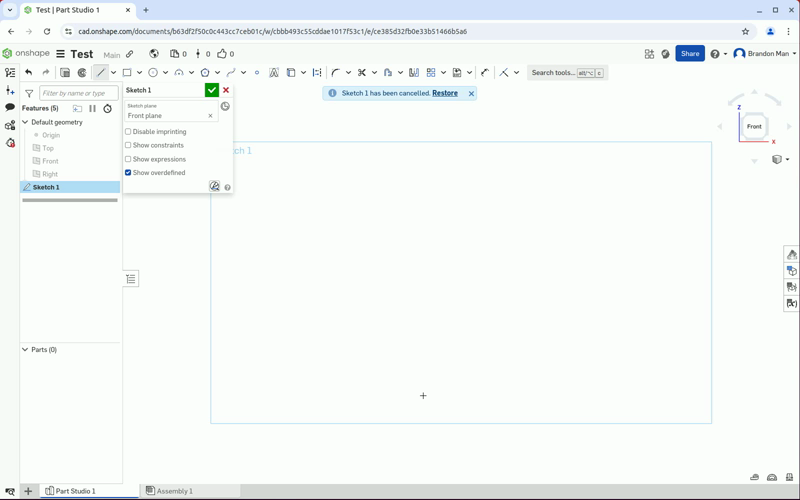
key_up(shift)
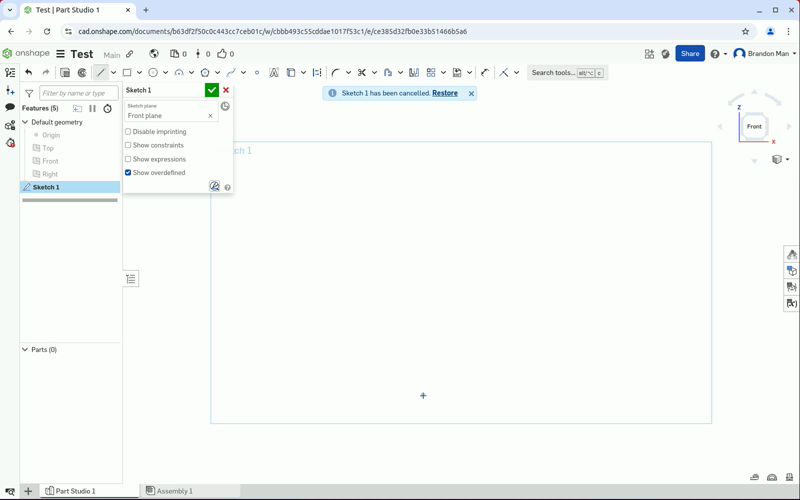
key_down(shift)
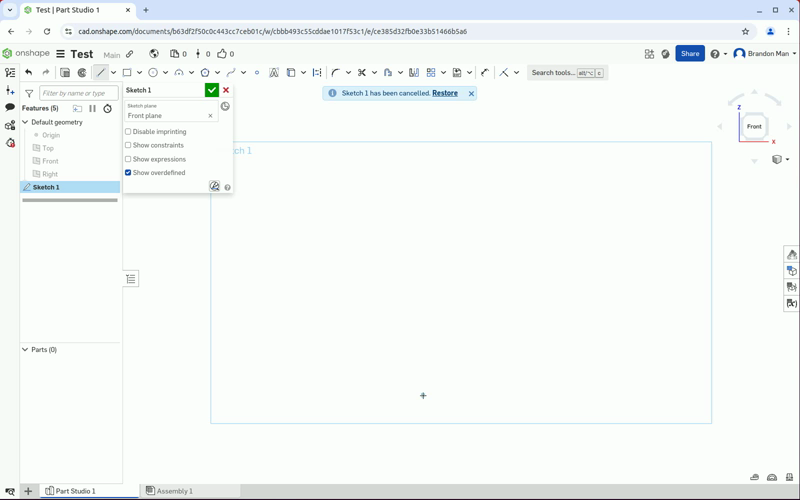
mouse_move(535, 395)
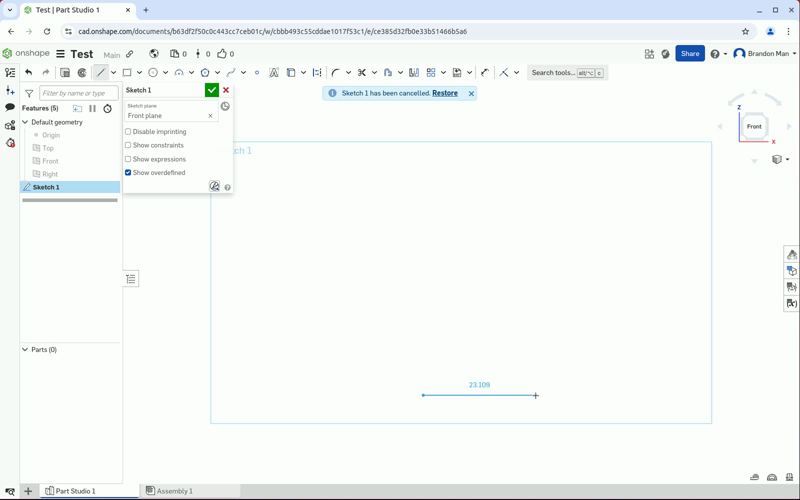
click(535, 395)
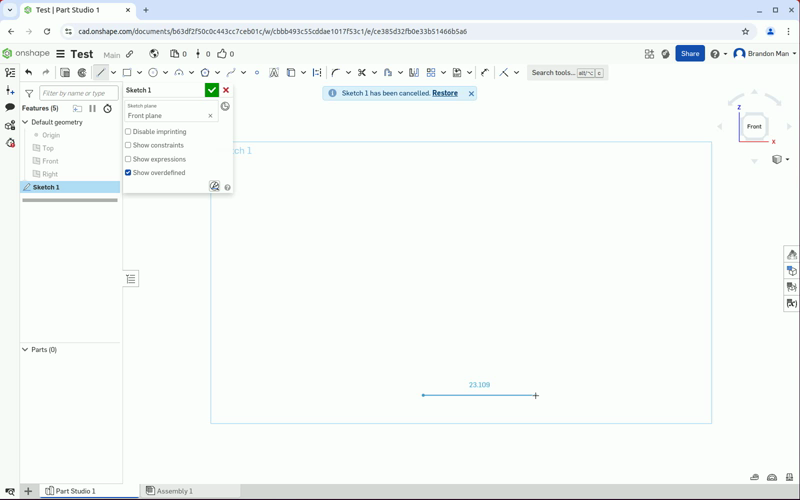
key_up(shift)
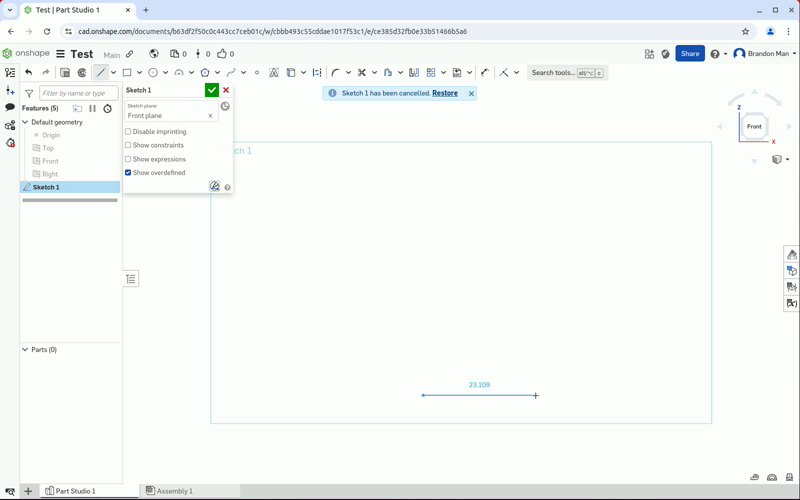
key(esc)
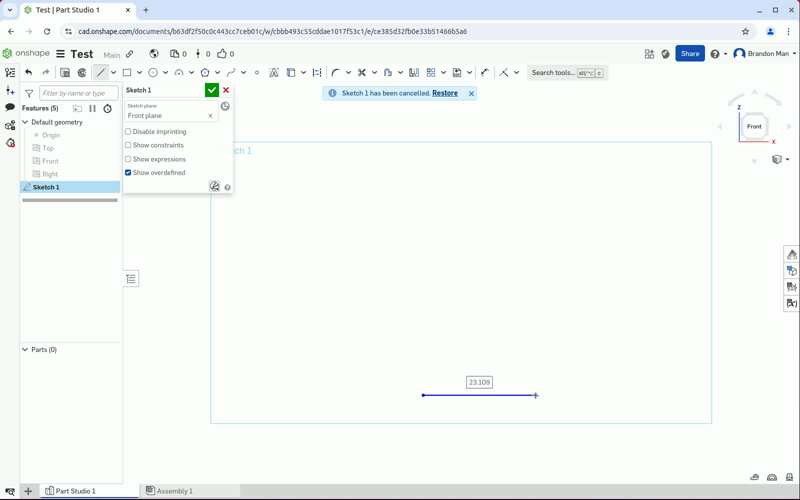
key(a)
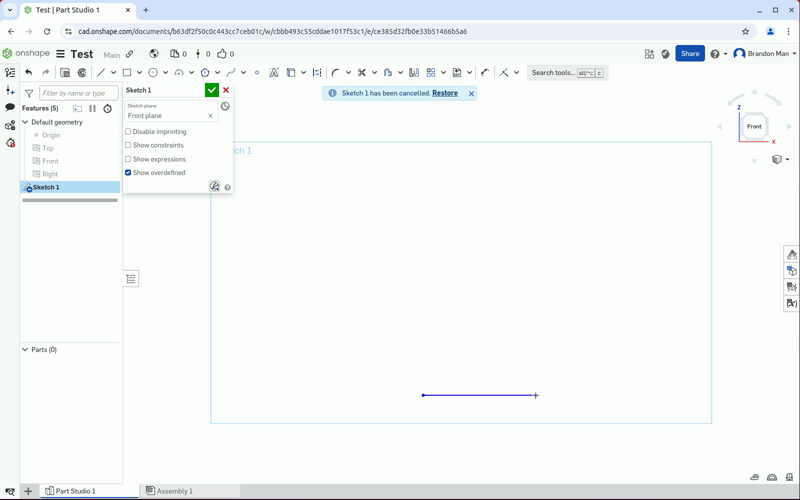
mouse_move(535, 395)
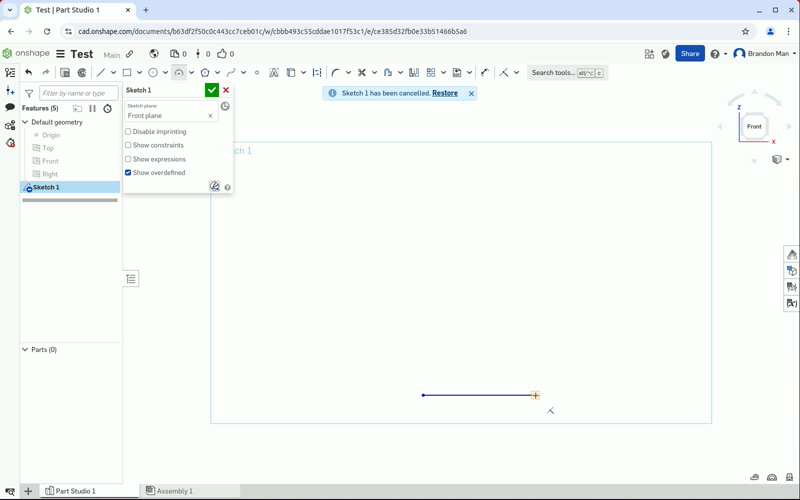
click(535, 395)
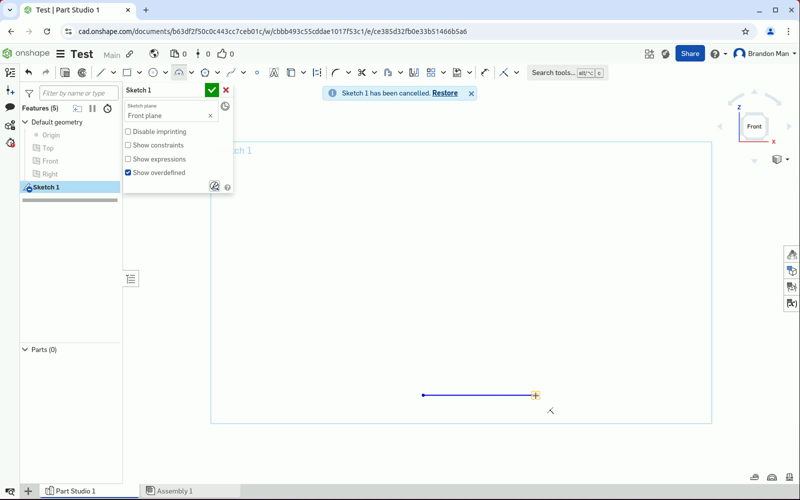
key_down(shift)
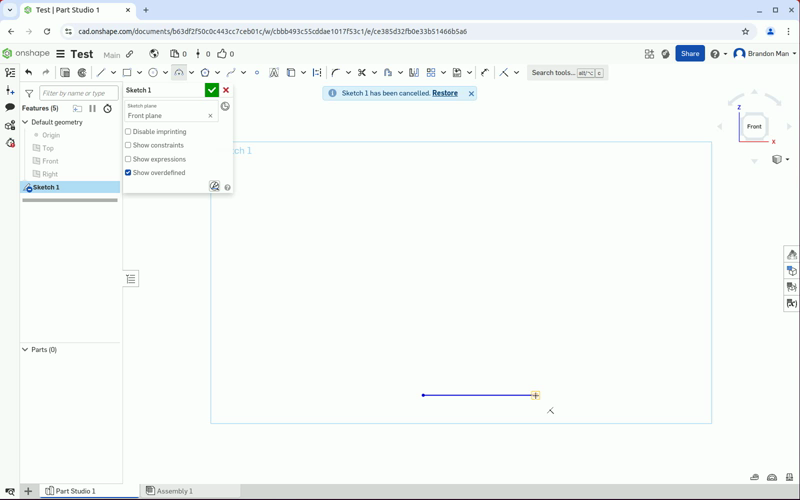
mouse_move(535, 218)
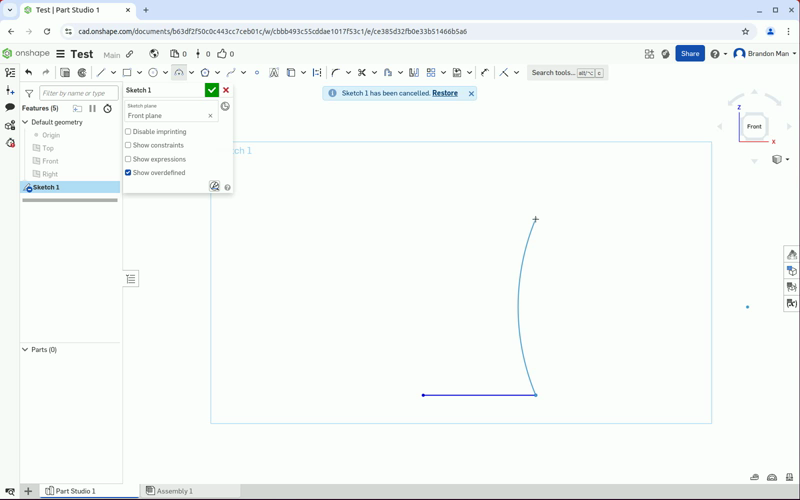
click(535, 218)
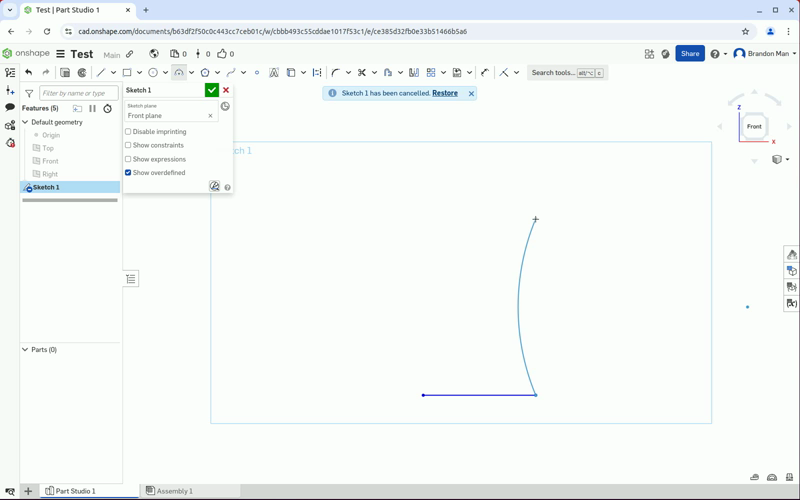
mouse_move(546, 306)
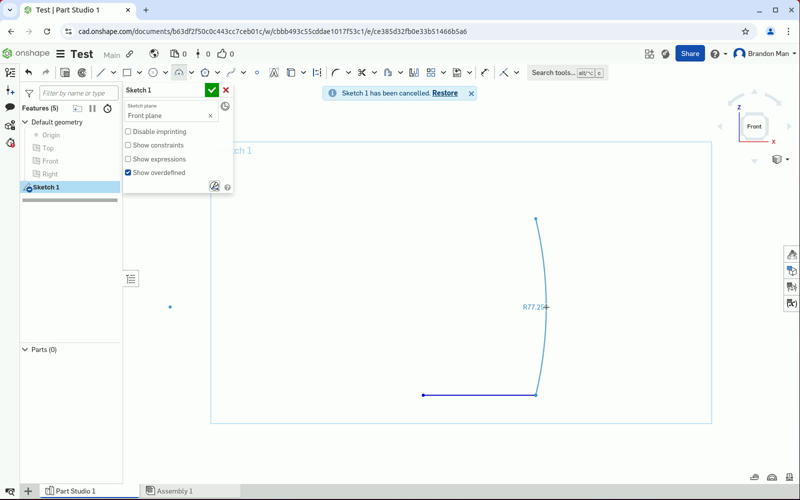
click(546, 306)
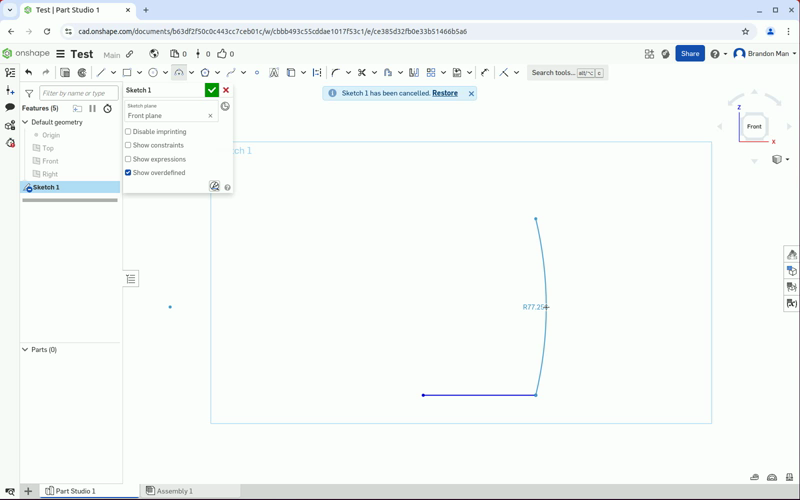
key_up(shift)
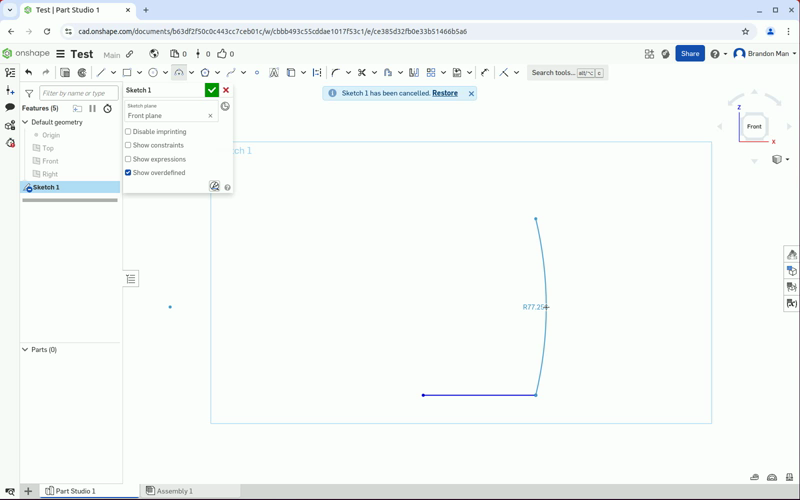
key(esc)
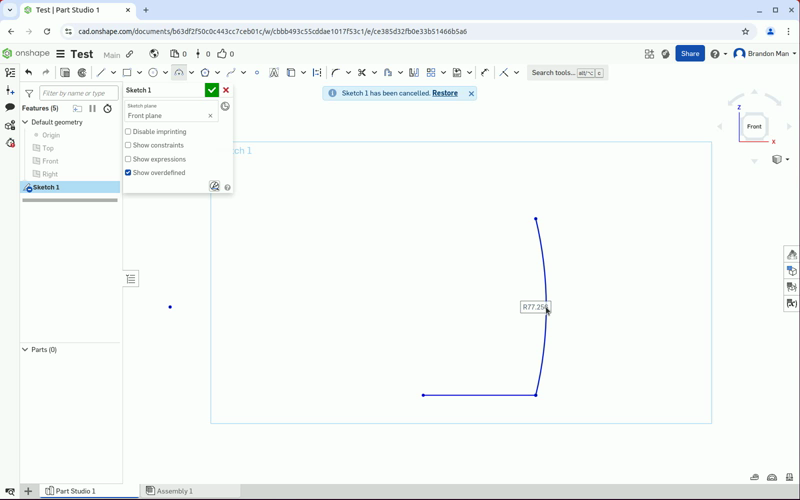
key(l)
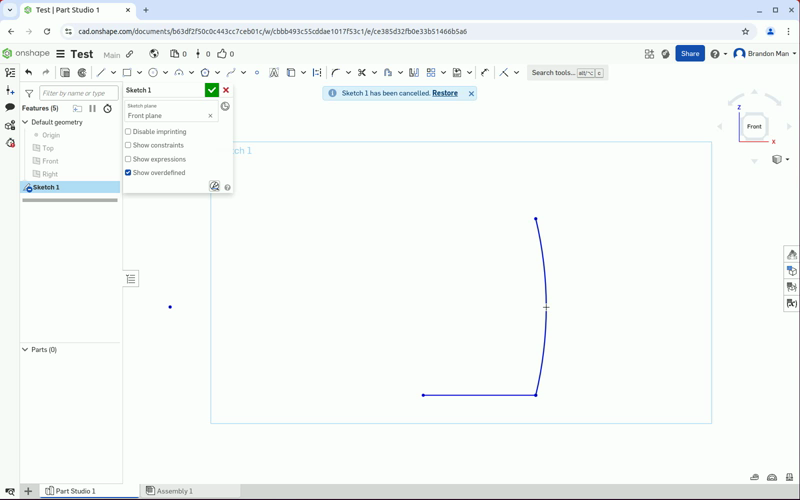
mouse_move(535, 218)
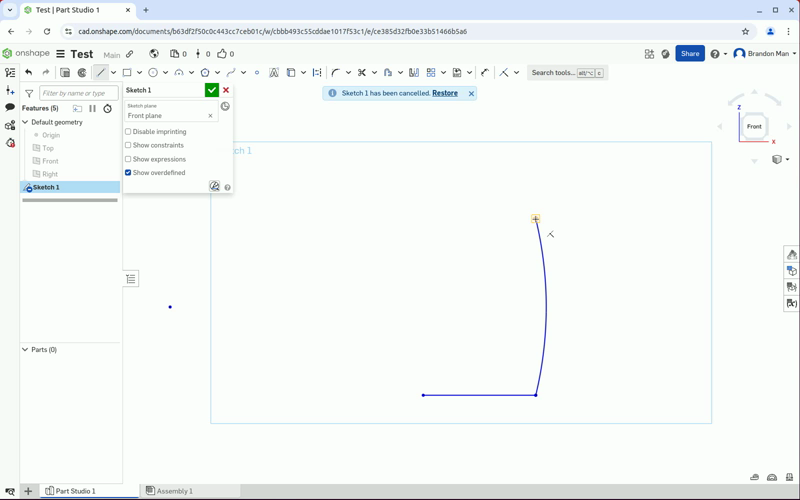
click(535, 218)
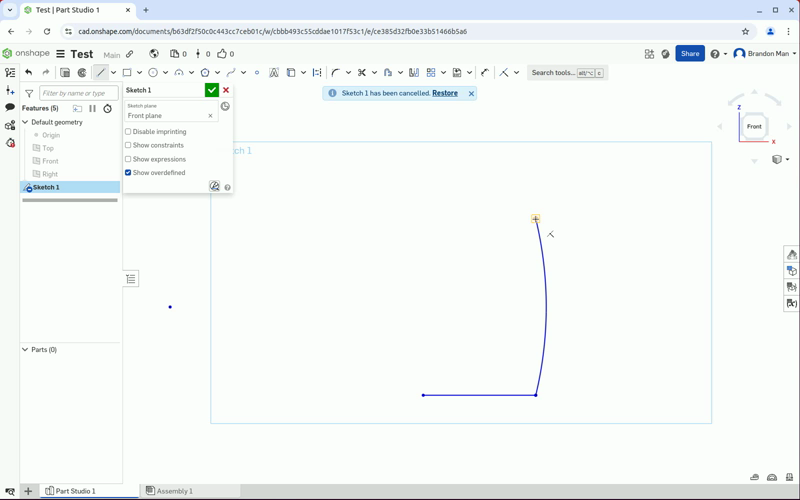
key_down(shift)
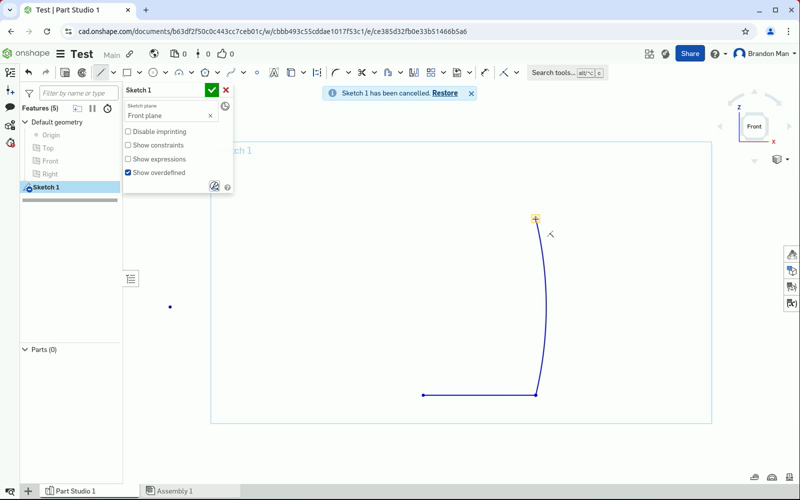
mouse_move(565, 218)
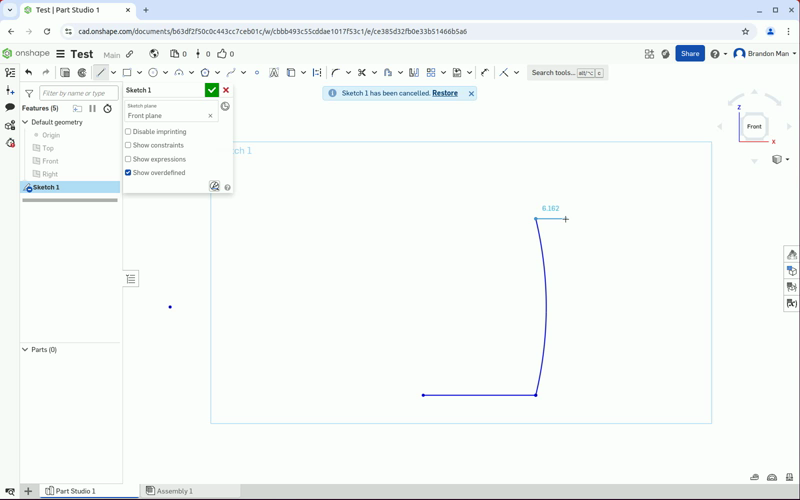
mouse_move(501, 200)
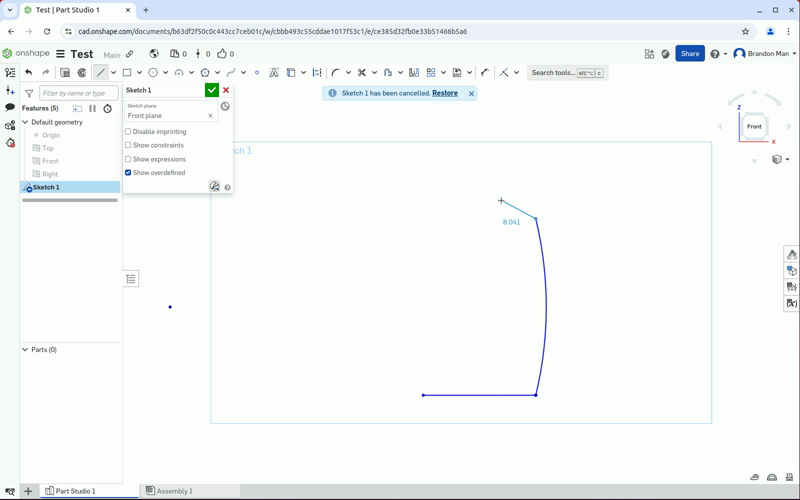
click(501, 200)
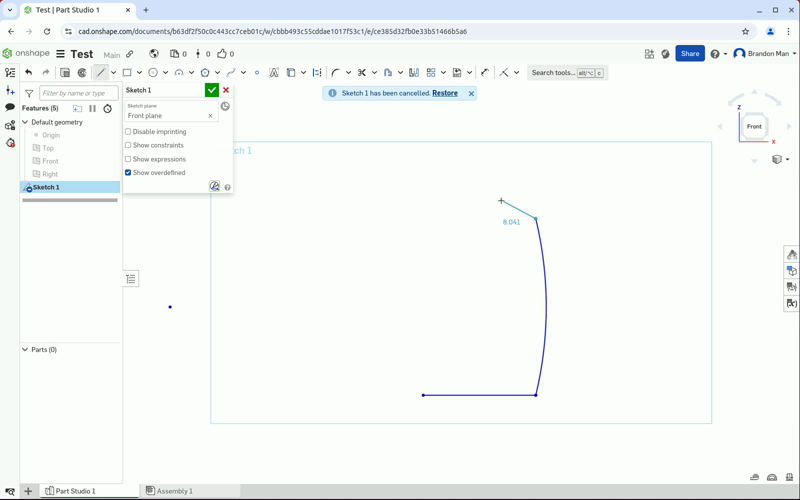
key_up(shift)
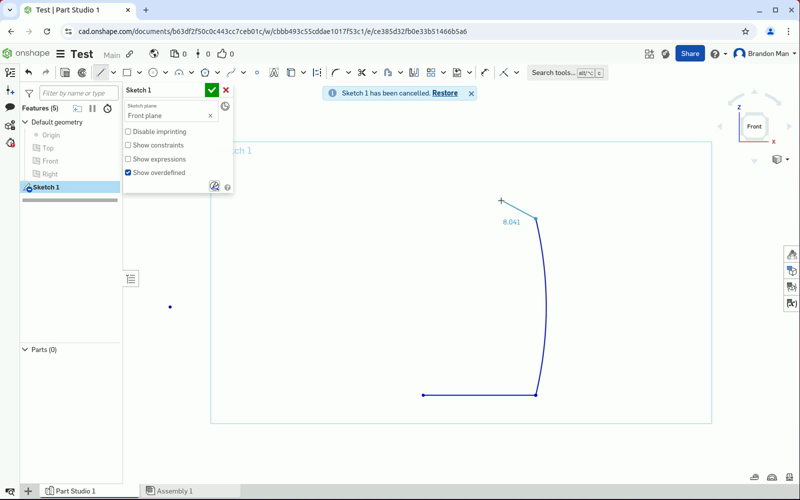
key(esc)
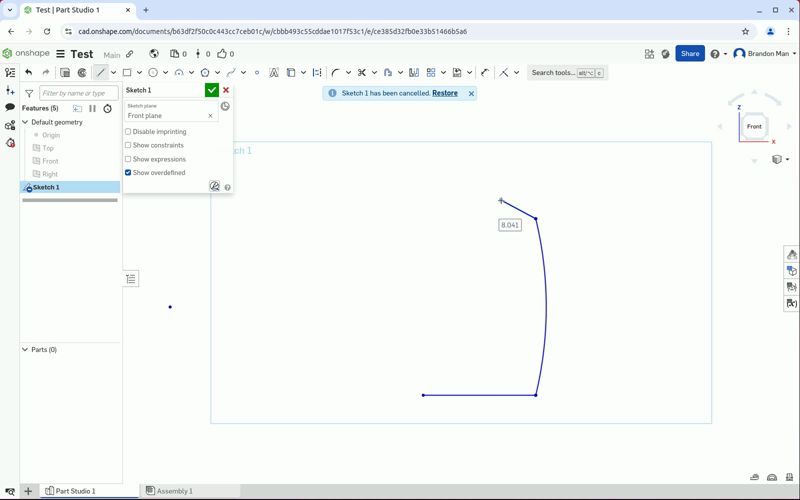
key(a)
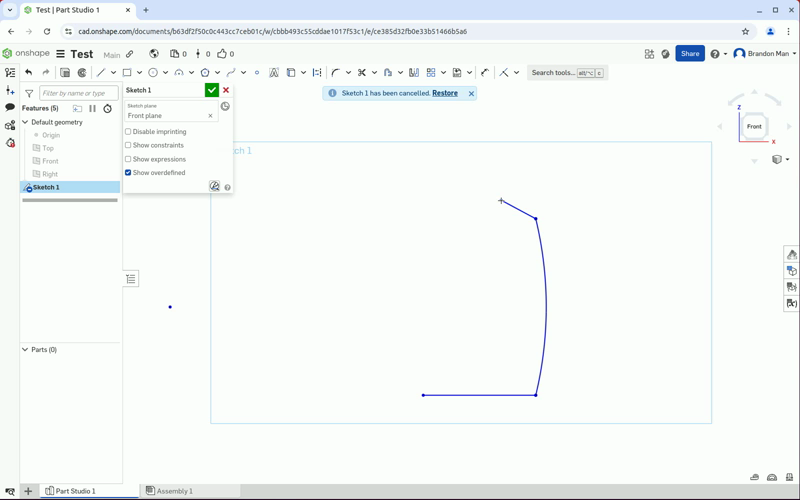
mouse_move(501, 200)
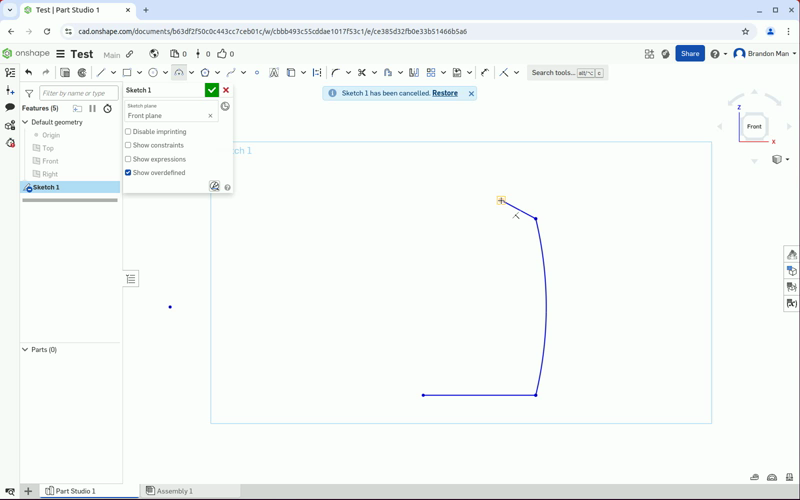
click(501, 200)
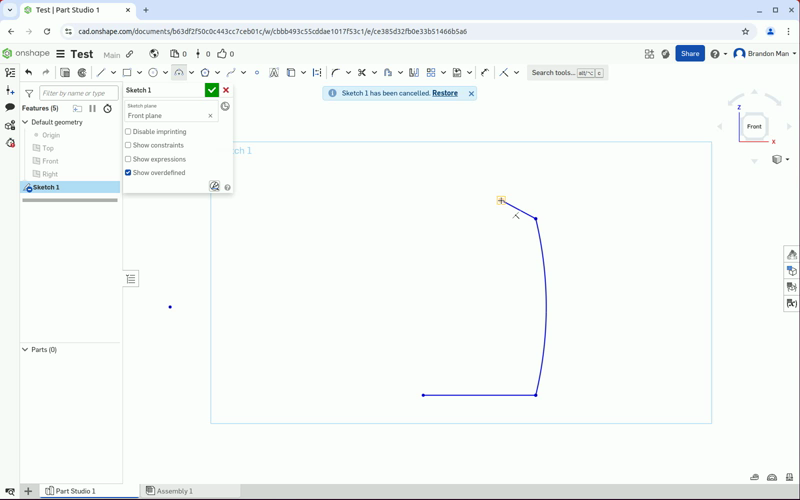
key_down(shift)
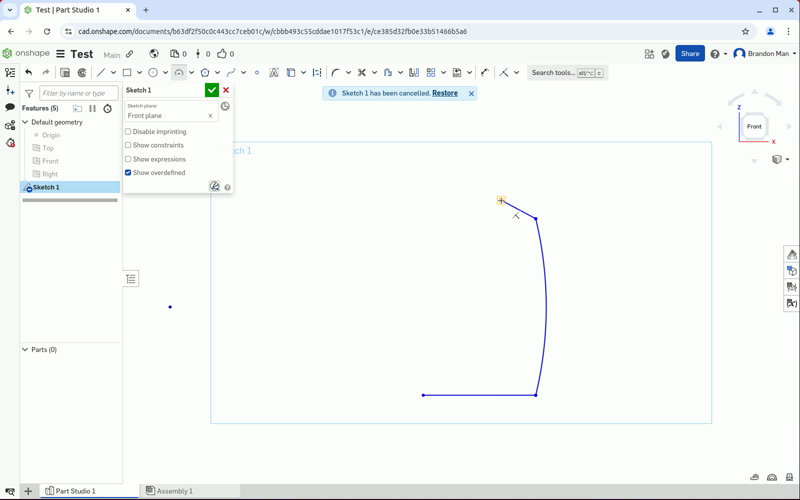
mouse_move(455, 198)
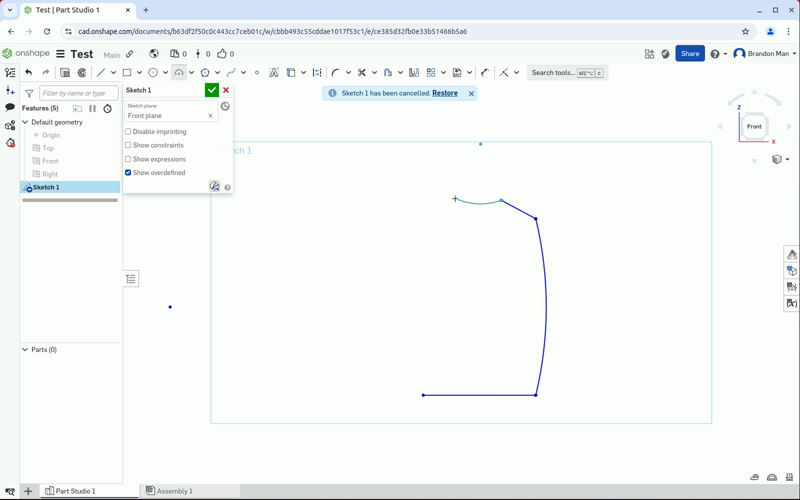
click(455, 198)
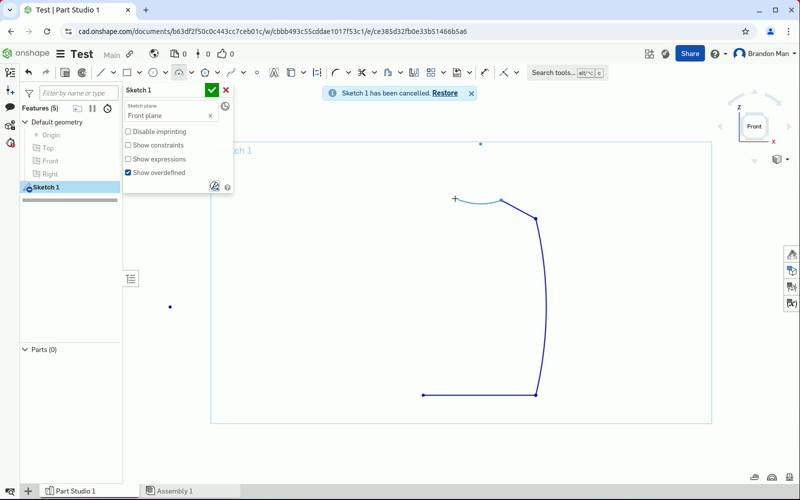
mouse_move(479, 177)
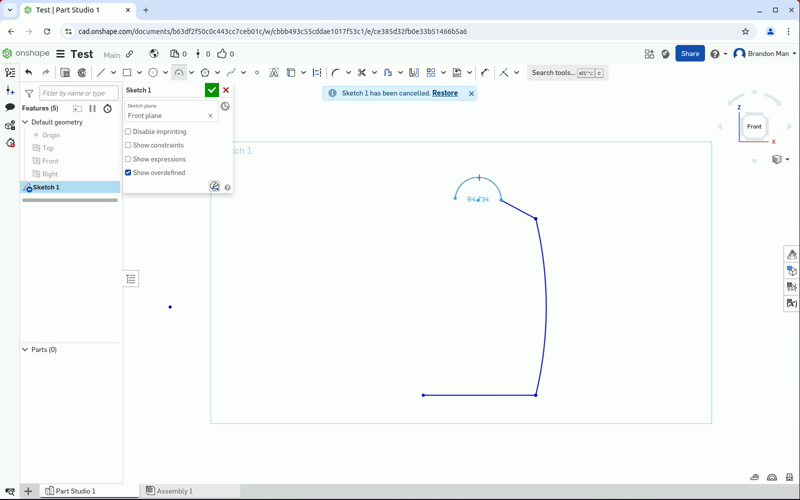
click(479, 177)
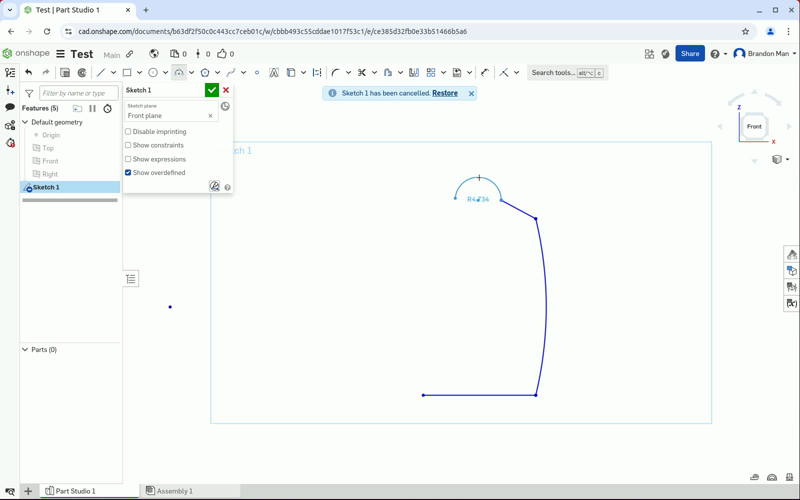
key_up(shift)
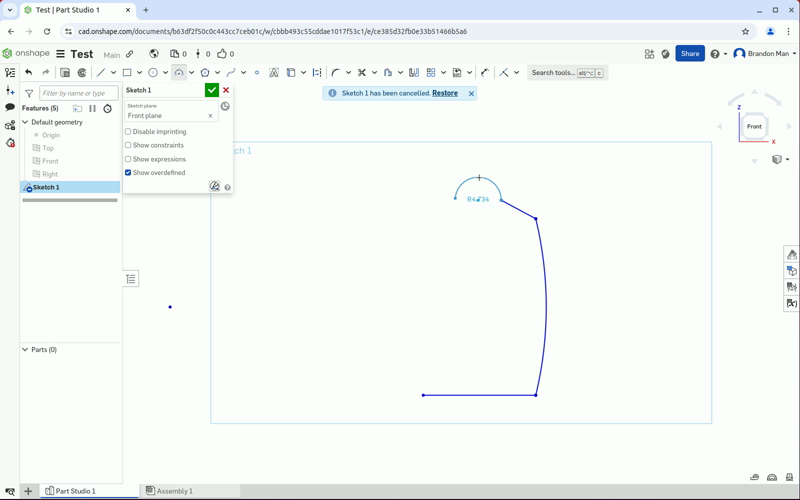
key(esc)
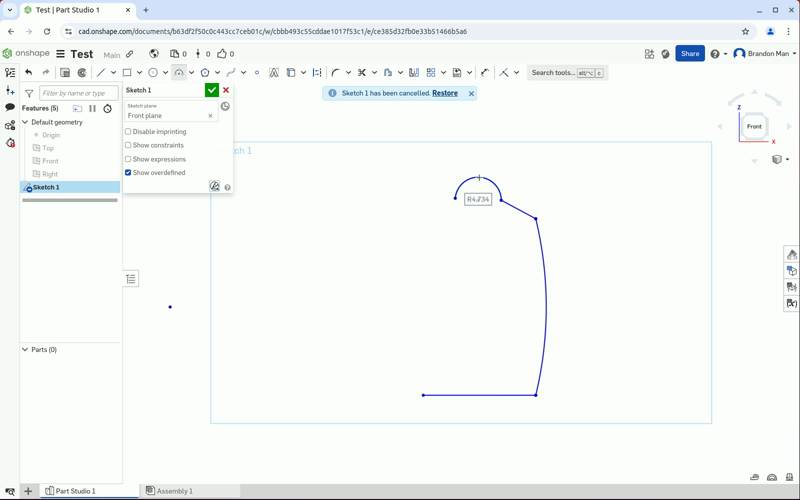
key(l)
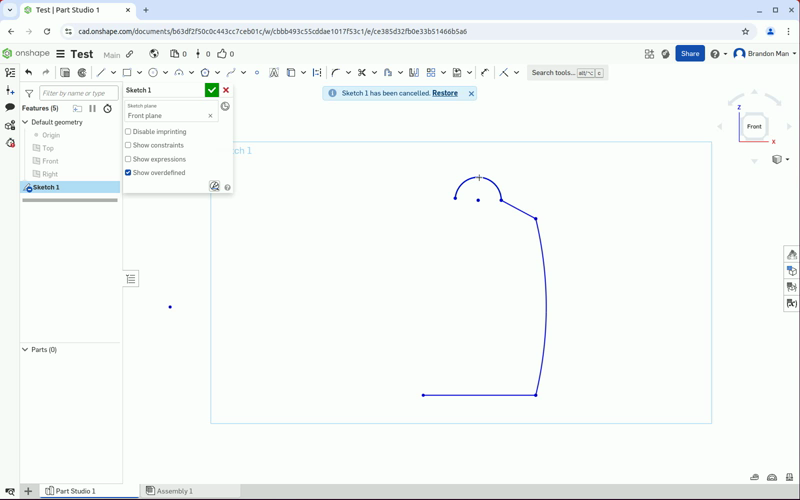
mouse_move(455, 198)
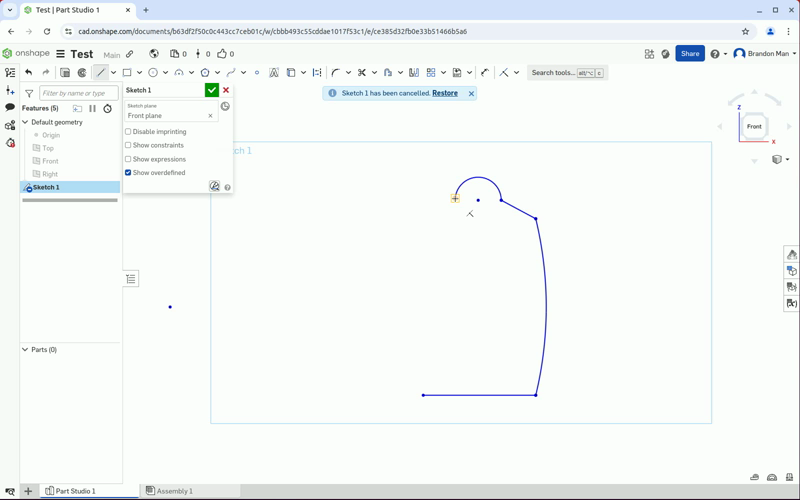
click(455, 198)
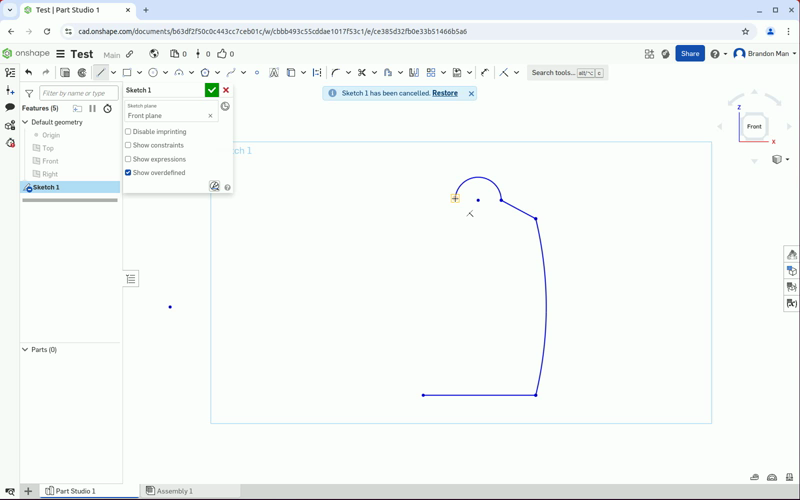
key_down(shift)
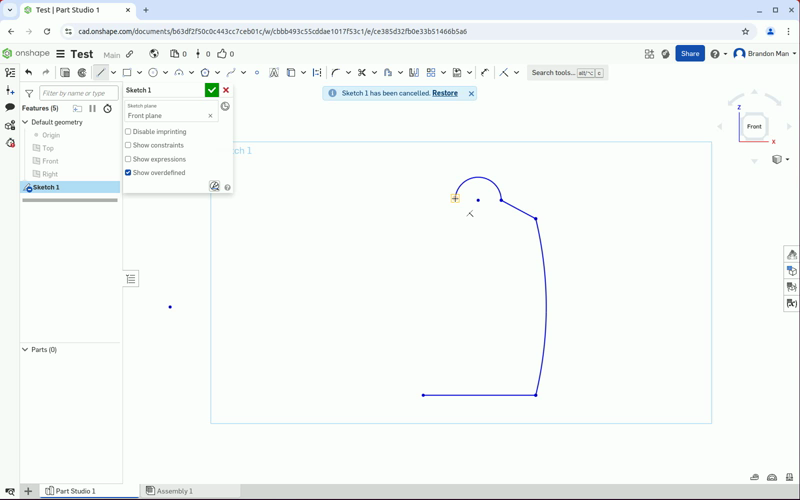
mouse_move(485, 198)
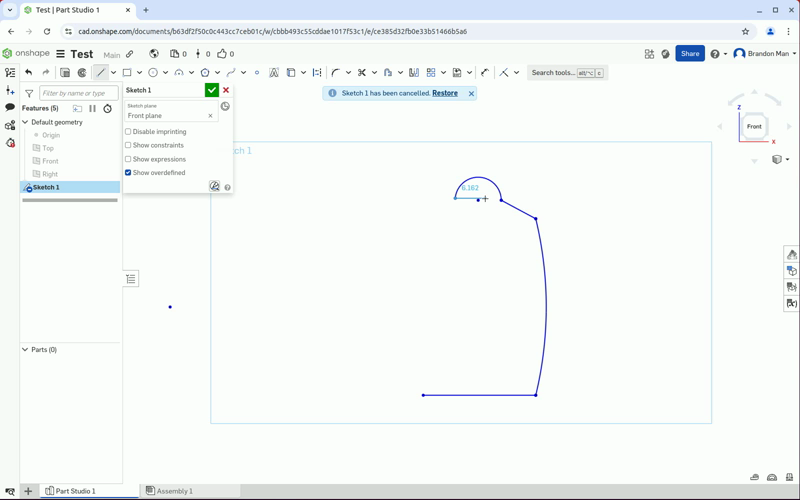
mouse_move(423, 218)
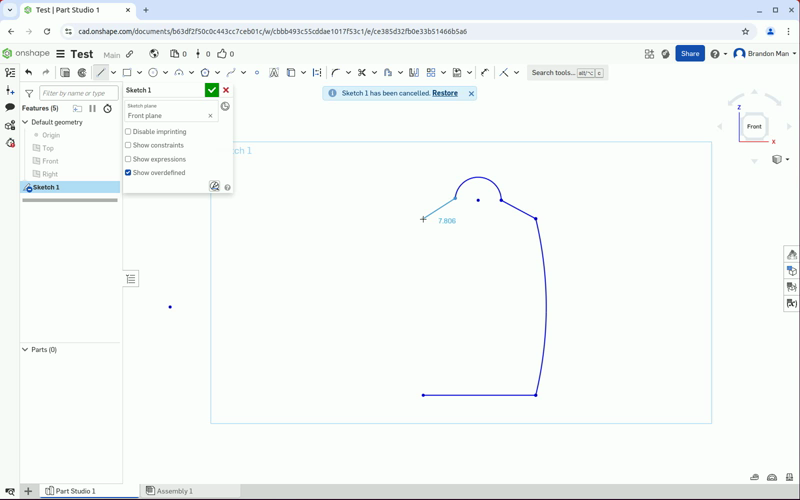
click(423, 218)
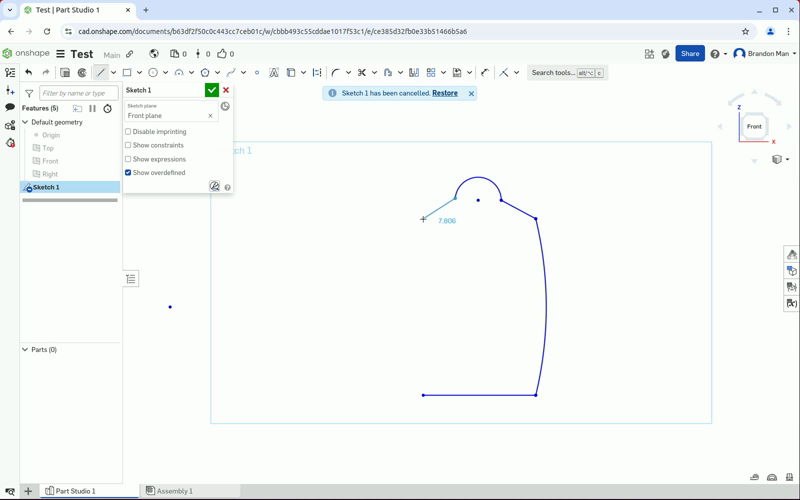
key_up(shift)
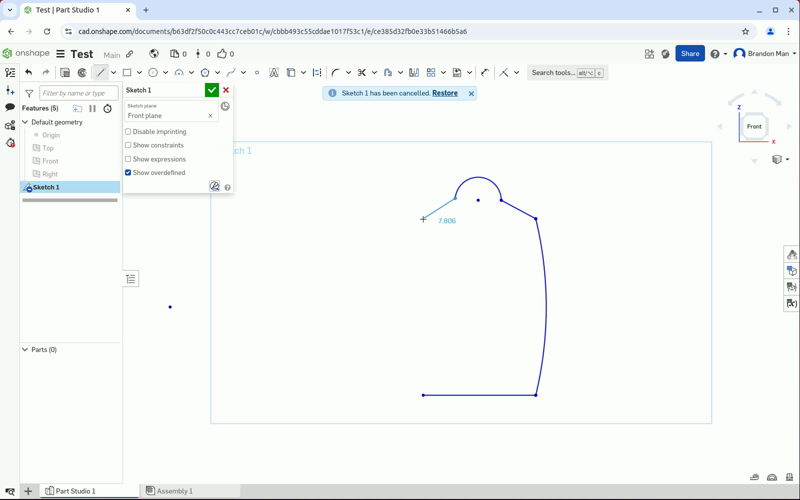
key(esc)
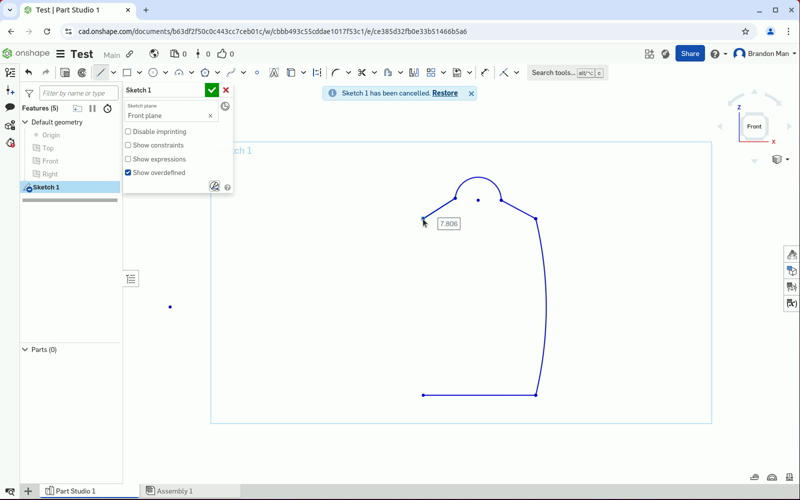
key(a)
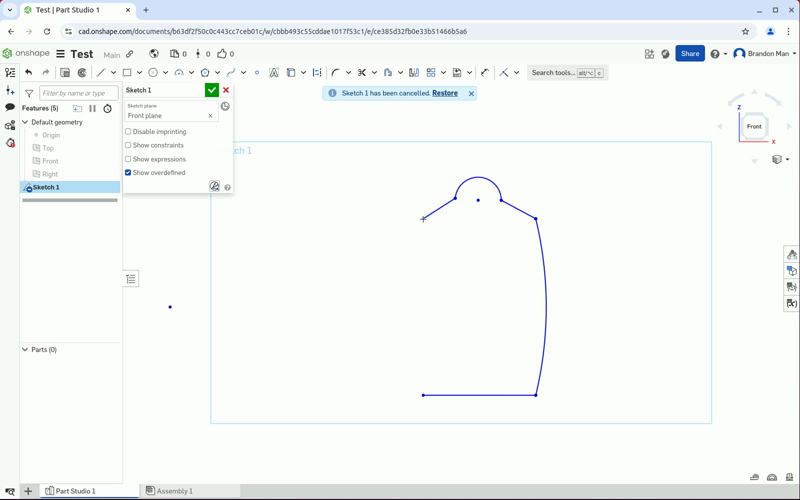
mouse_move(423, 218)
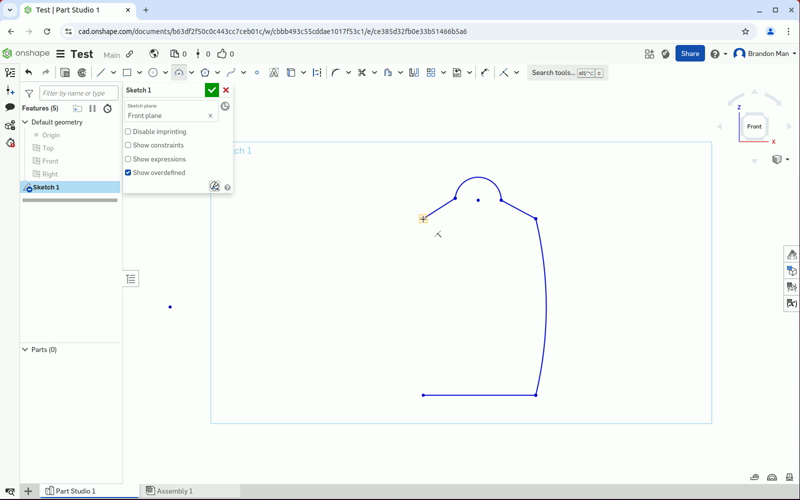
click(423, 218)
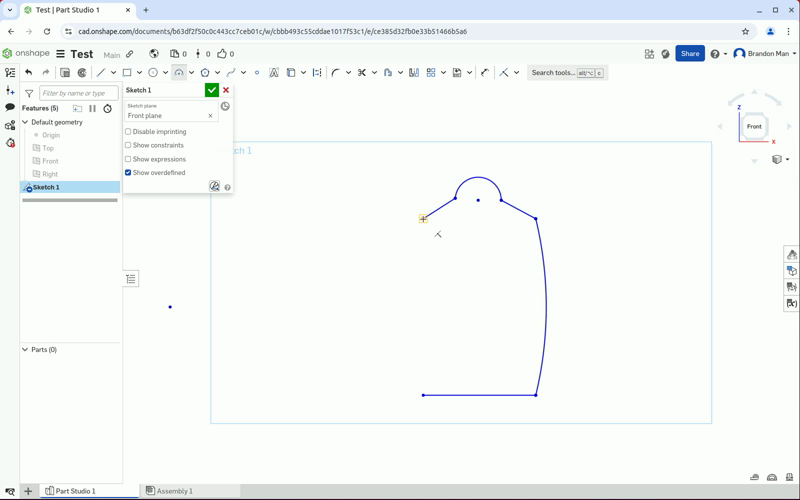
mouse_move(423, 395)
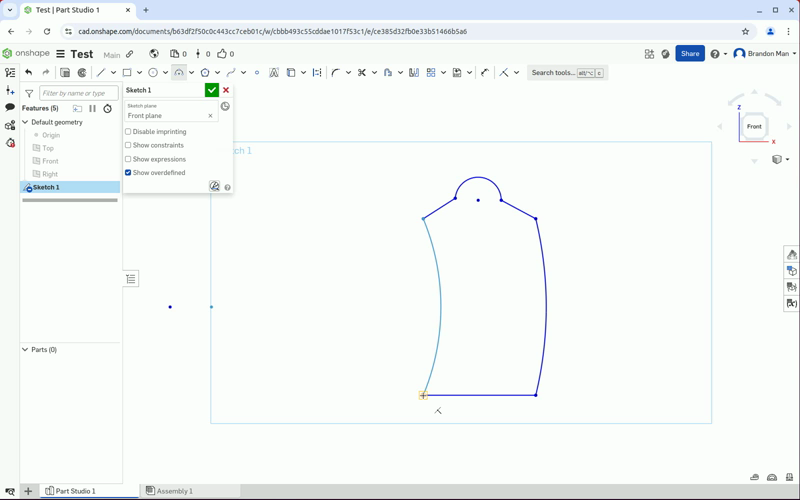
click(423, 395)
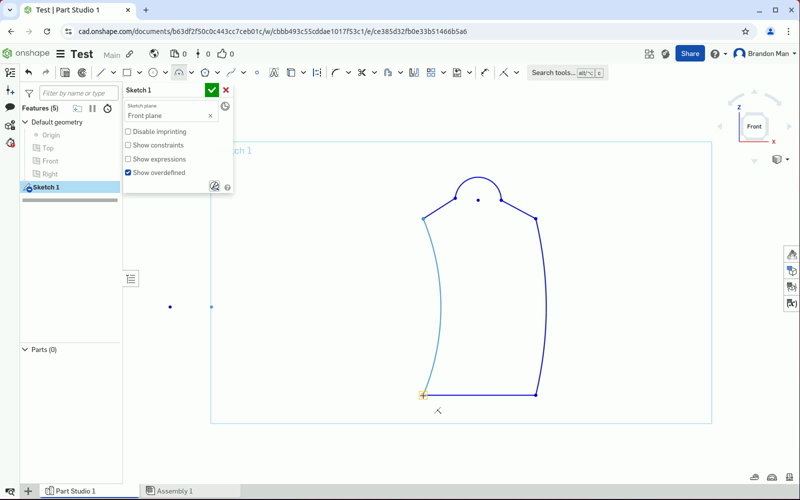
key_down(shift)
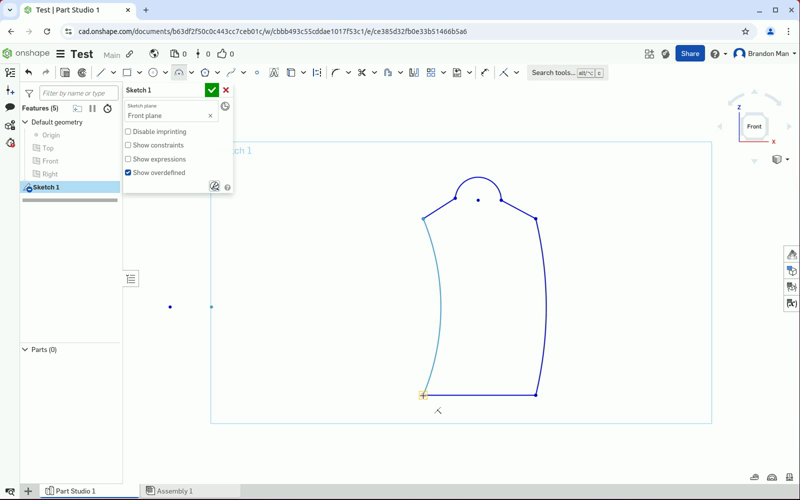
mouse_move(415, 306)
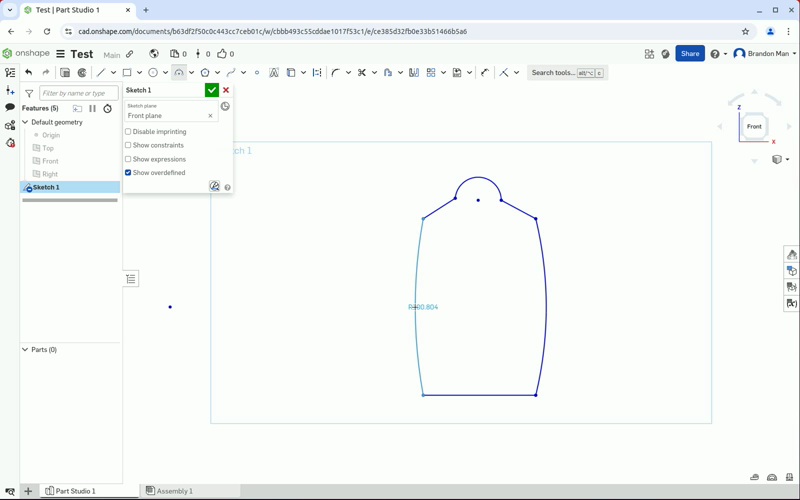
click(415, 306)
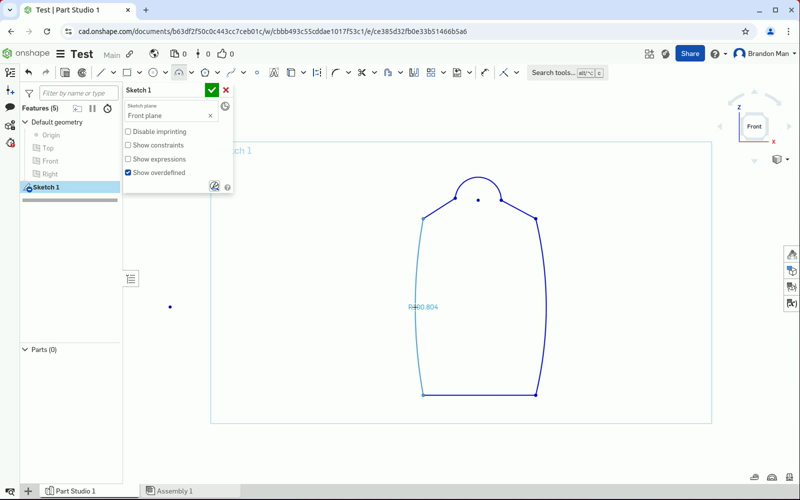
key_up(shift)
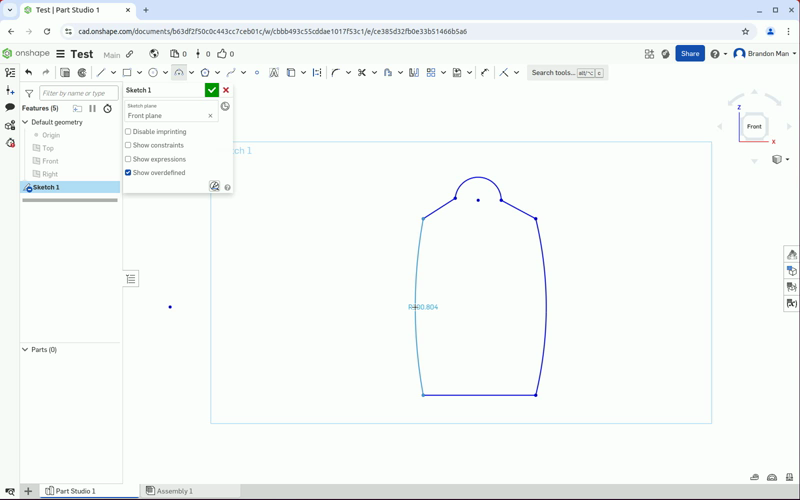
key(esc)
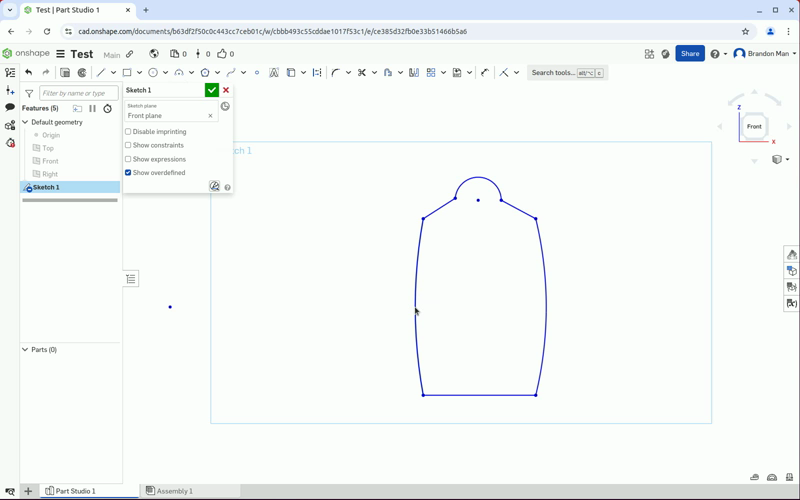
key(c)
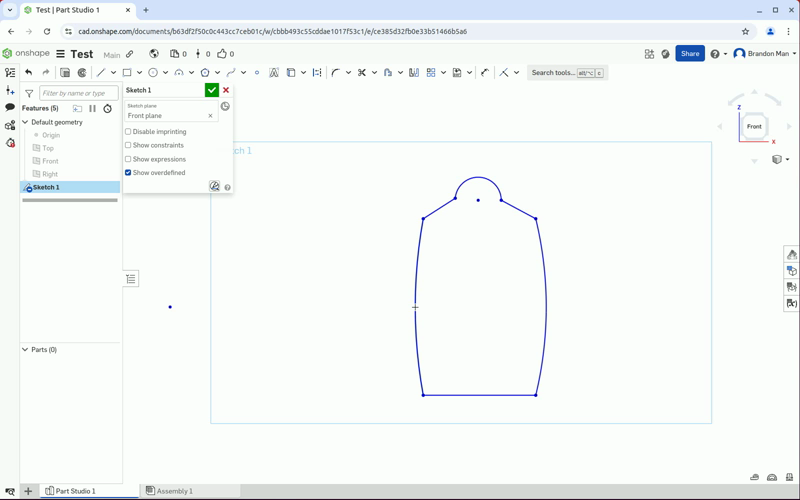
key_down(shift)
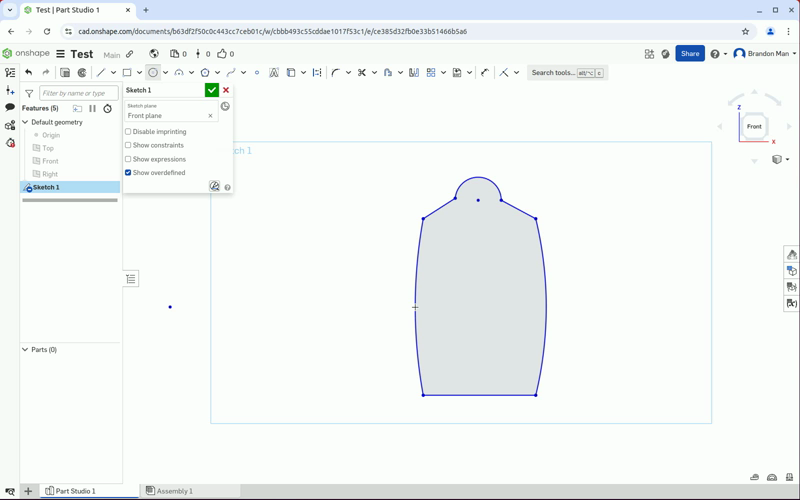
mouse_move(478, 200)
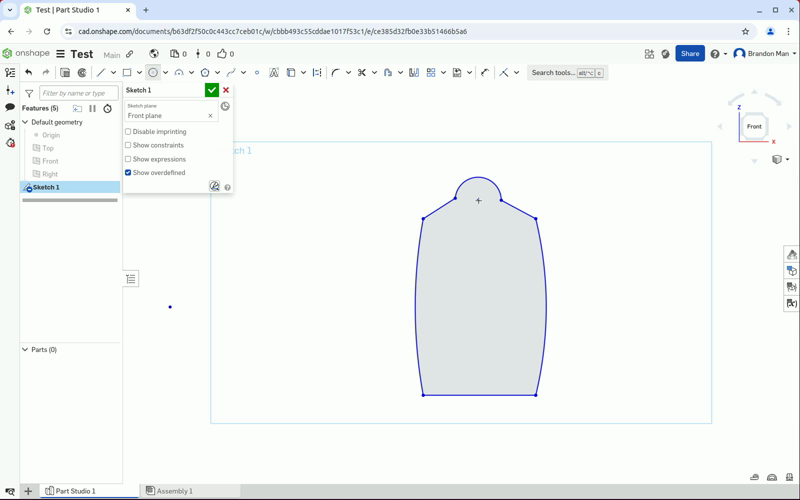
click(478, 200)
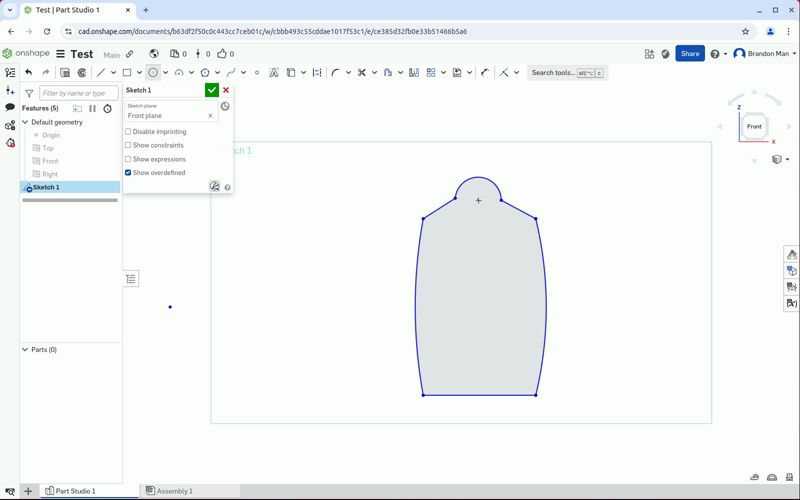
key_up(shift)
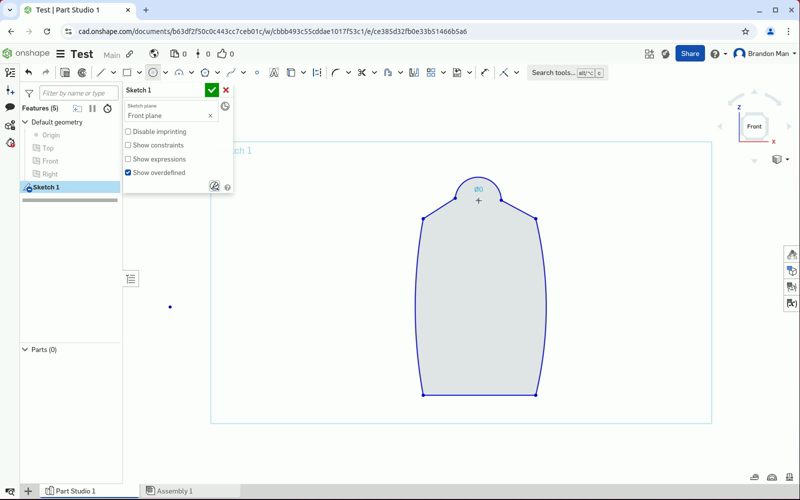
mouse_move(492, 200)
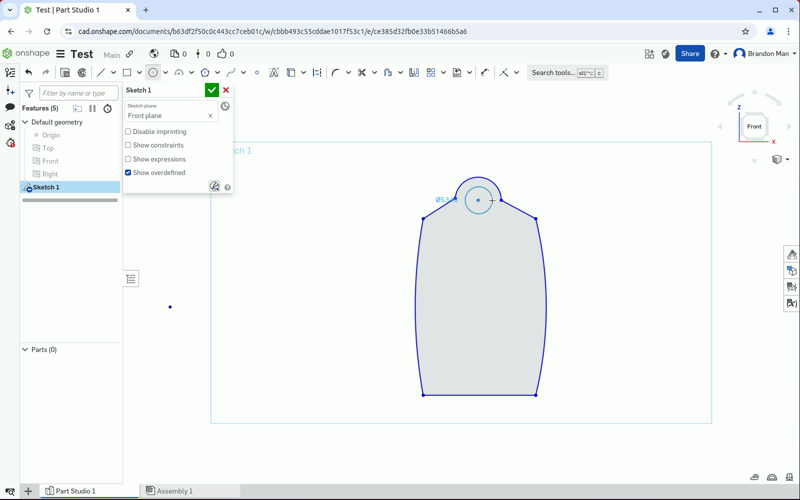
click(492, 200)
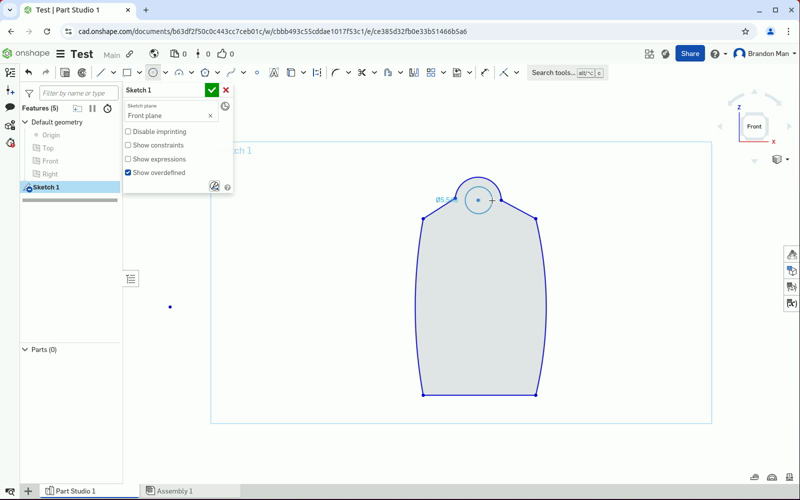
key(esc)
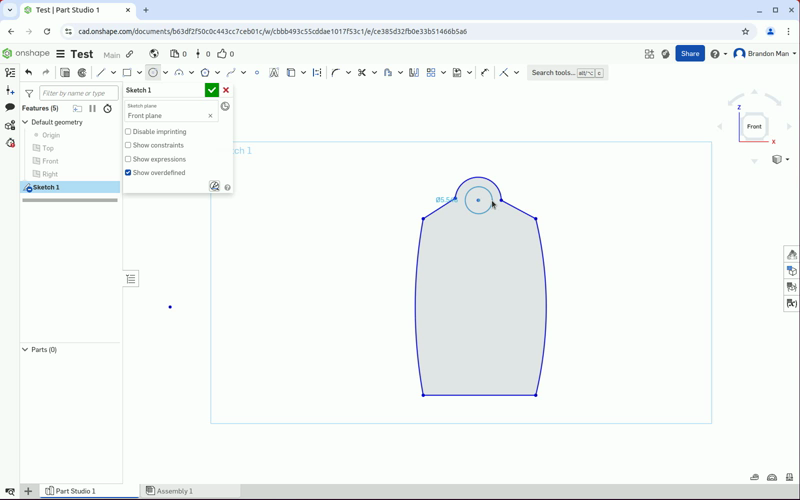
mouse_move(500, 335)
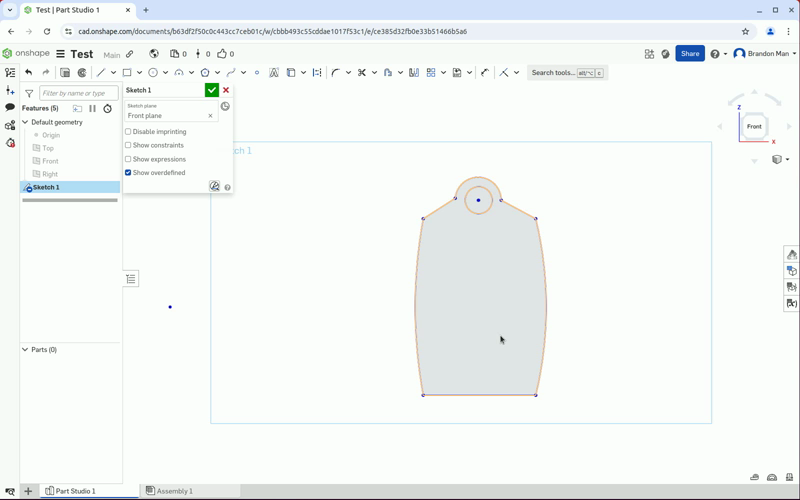
click(500, 335)
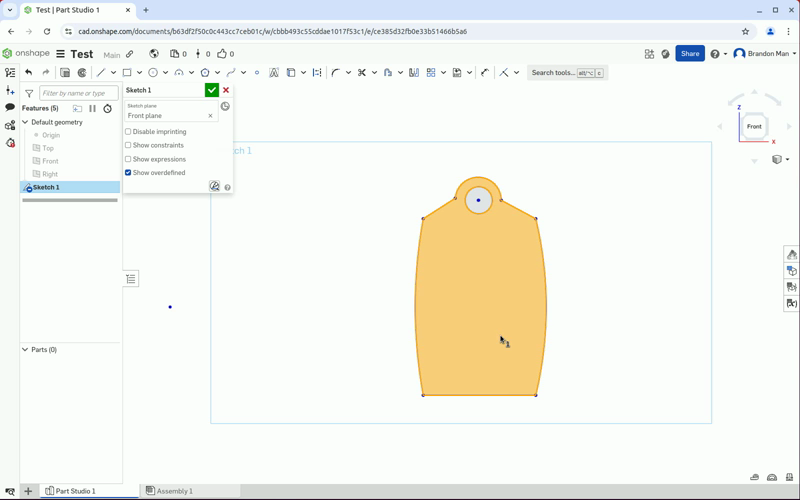
mouse_move(73, 352)
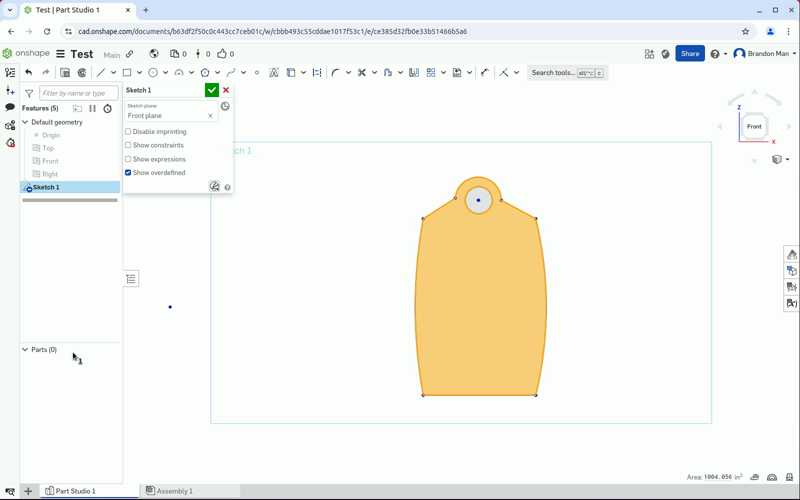
key(shift+y)
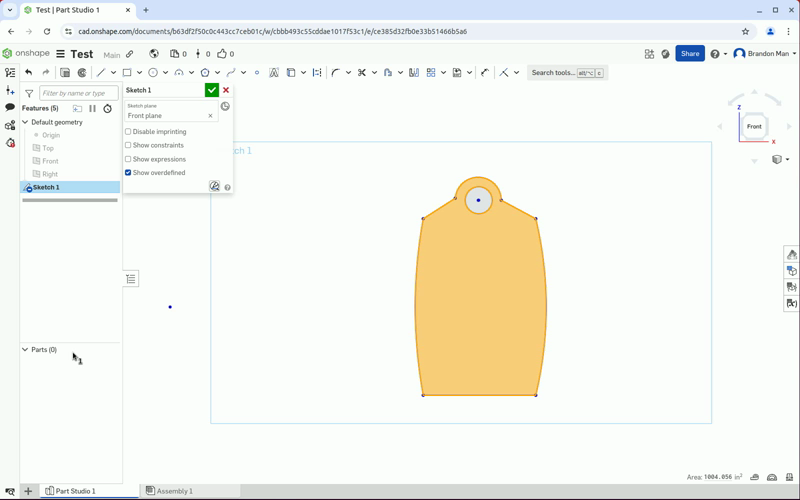
key(shift+e)
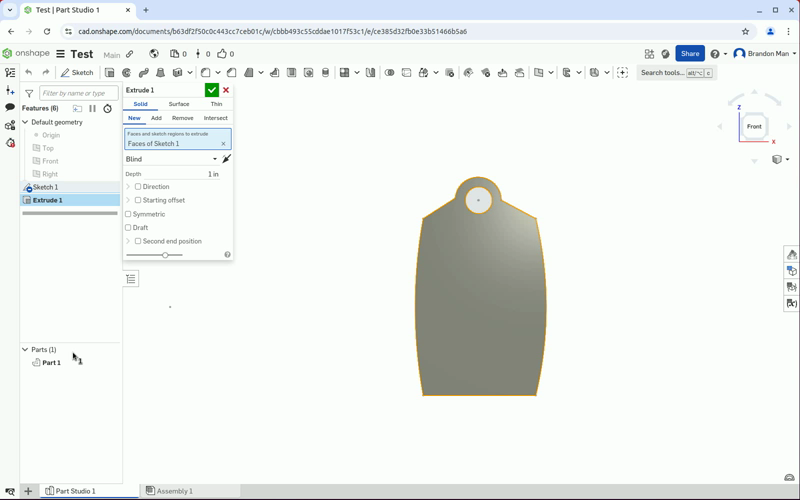
mouse_move(143, 106)
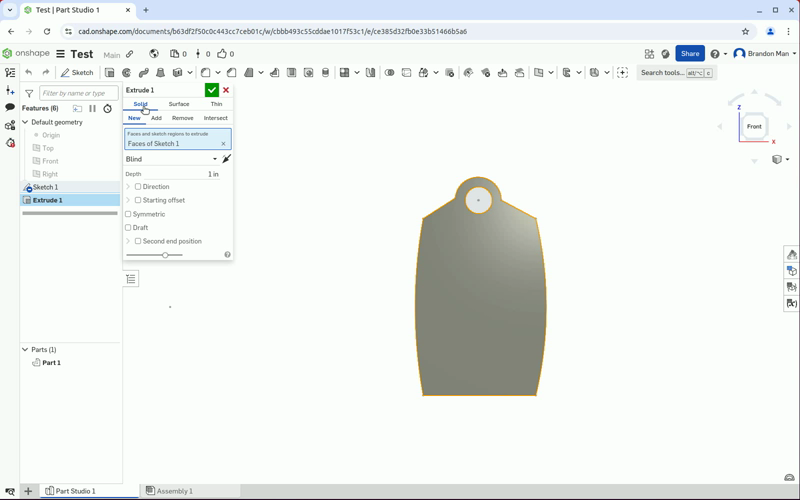
click(143, 106)
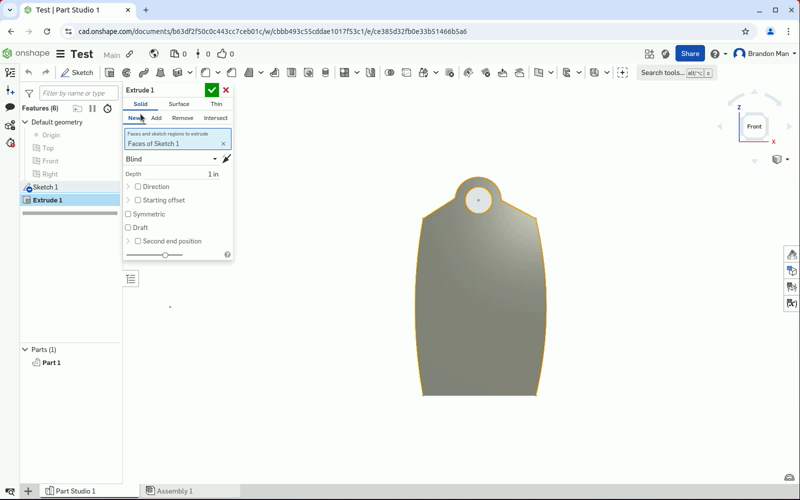
mouse_move(137, 120)
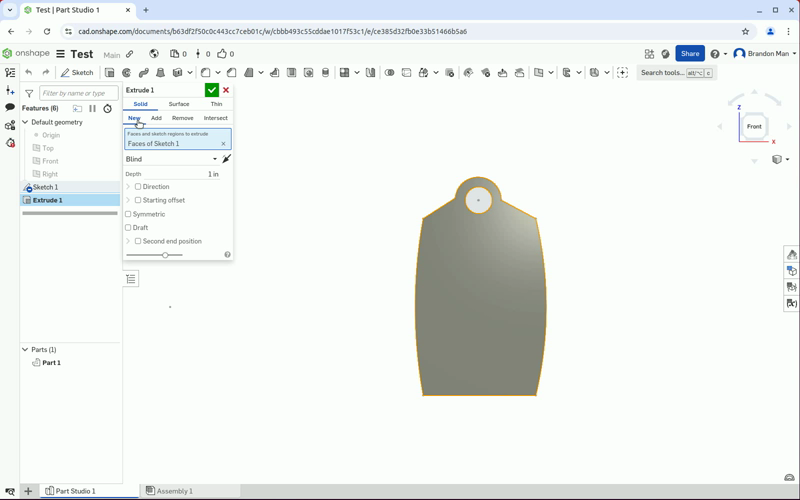
click(137, 120)
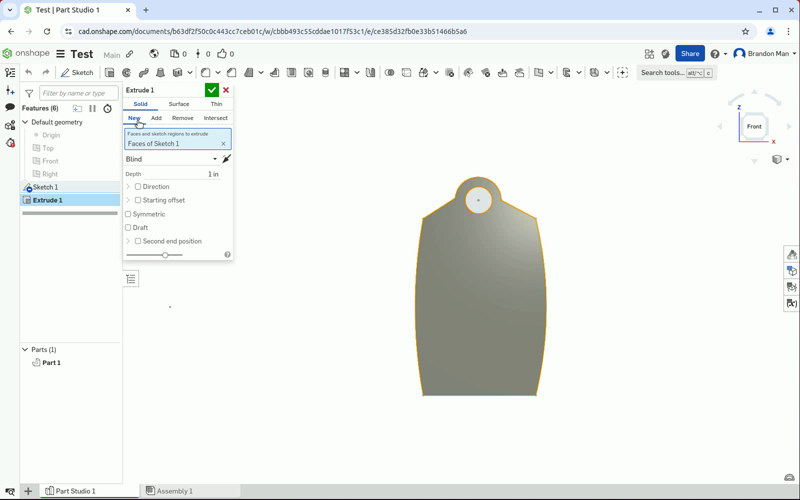
key(tab, 4)
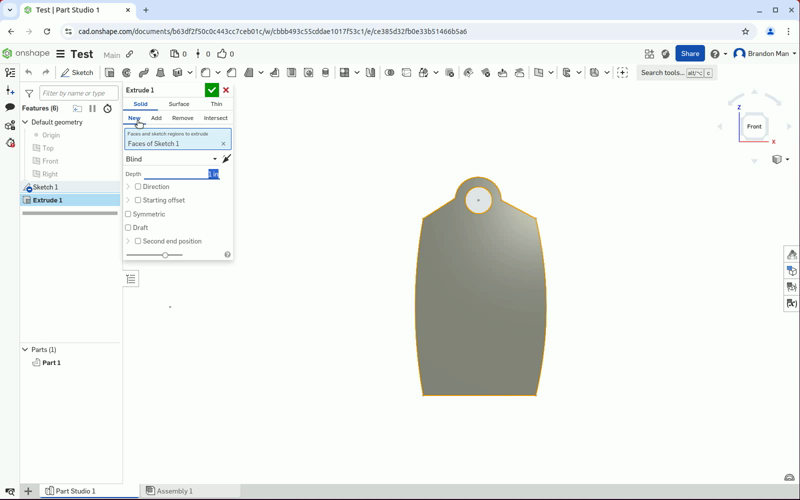
text(9.869)
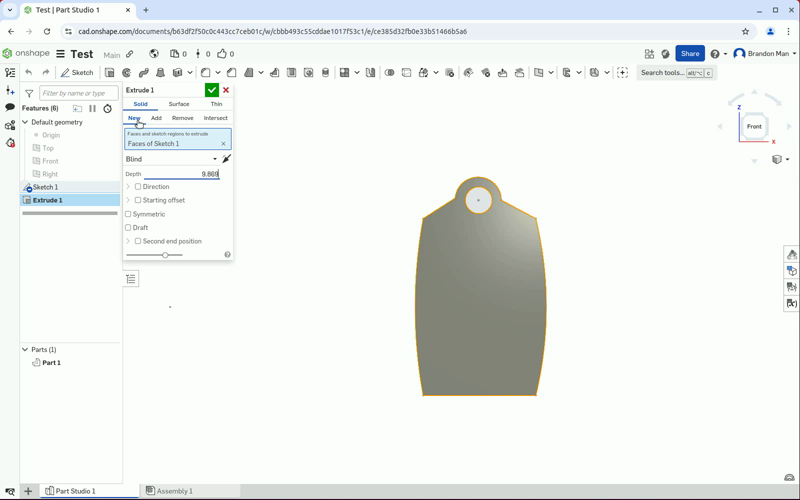
key(enter)
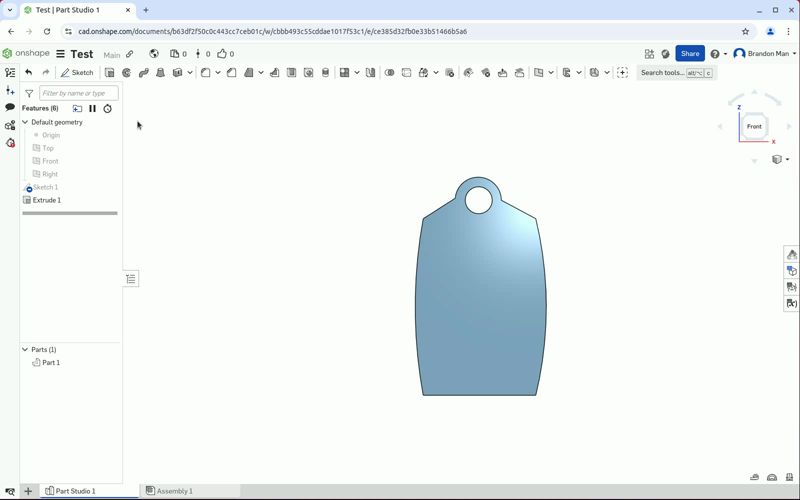
key(shift+h)
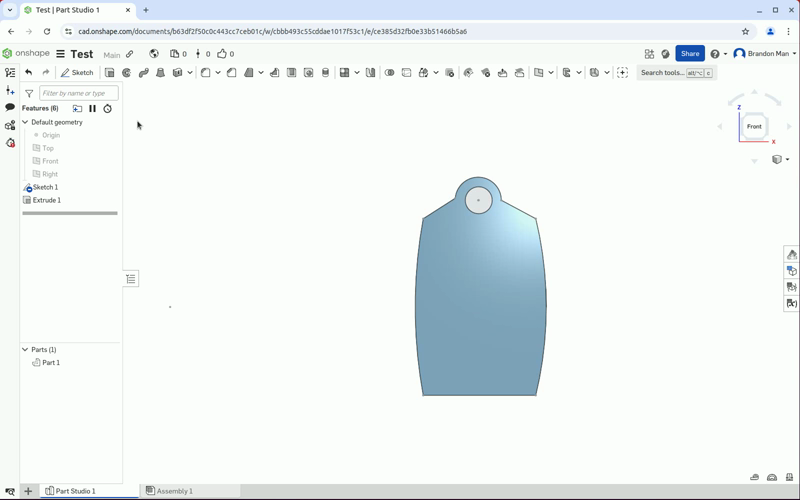
key(shift+h)
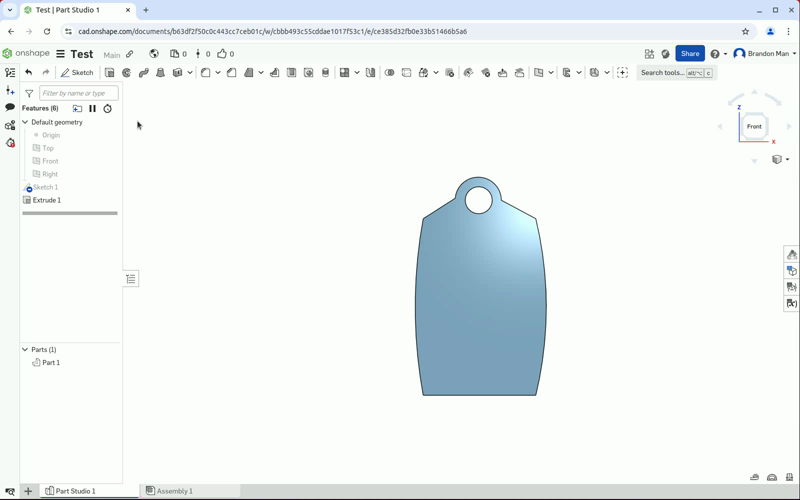
mouse_move(73, 189)
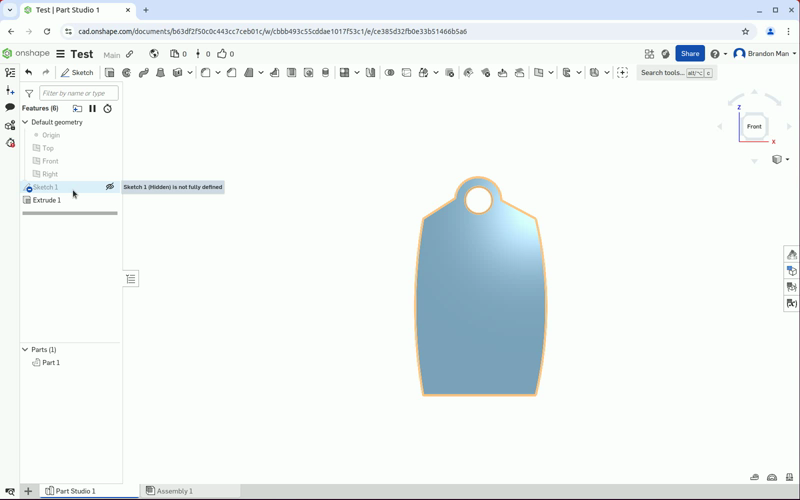
click(73, 189)
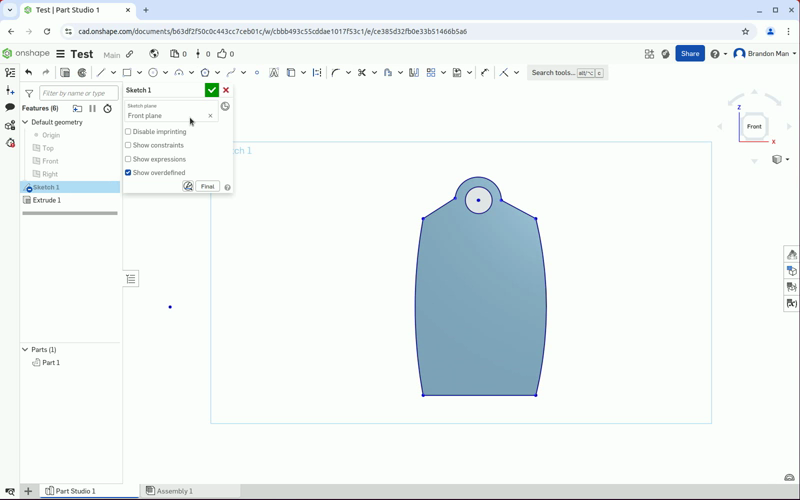
mouse_move(229, 92)
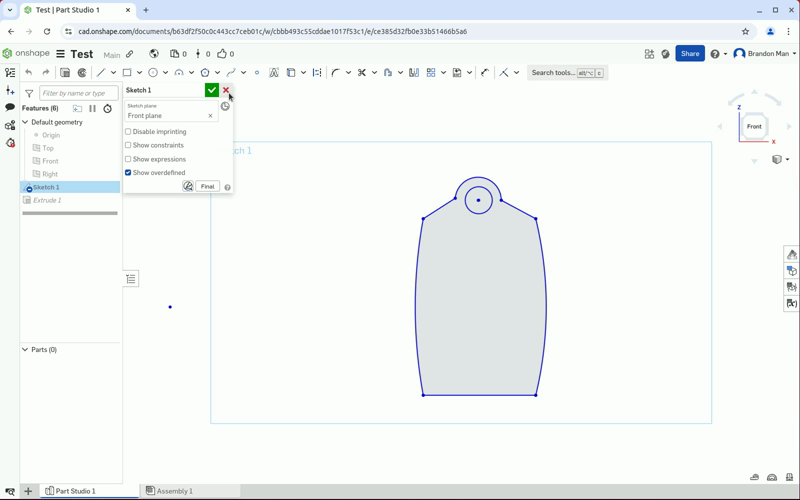
click(229, 92)
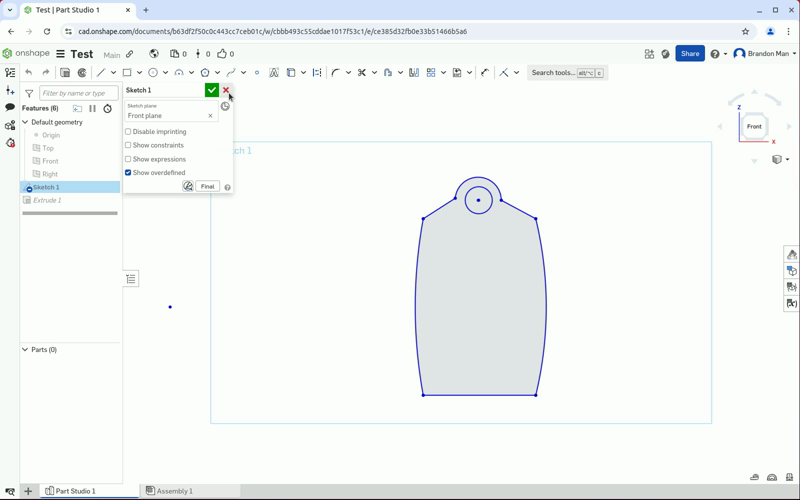
key(shift+s)
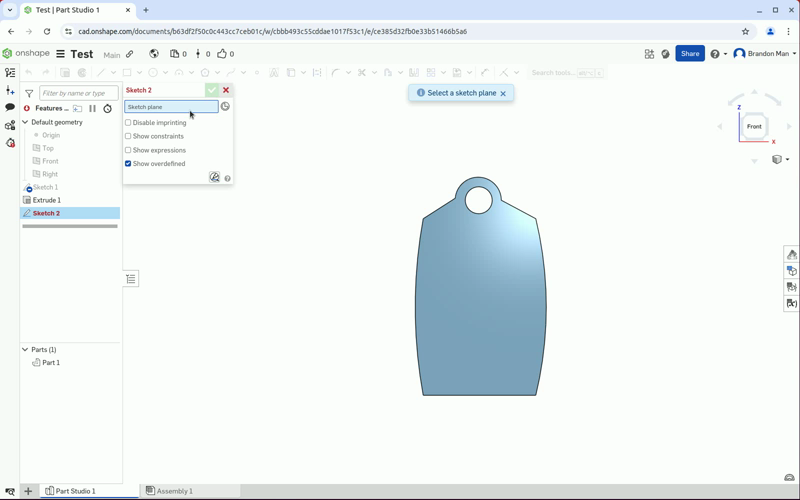
mouse_move(73, 163)
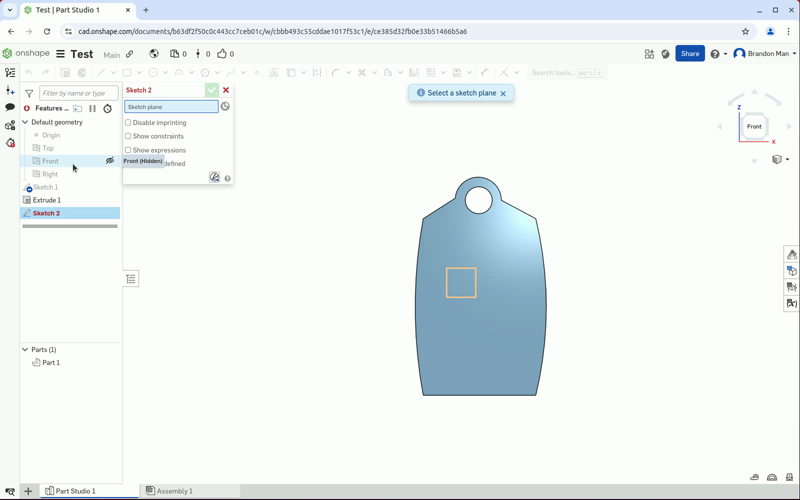
click(73, 163)
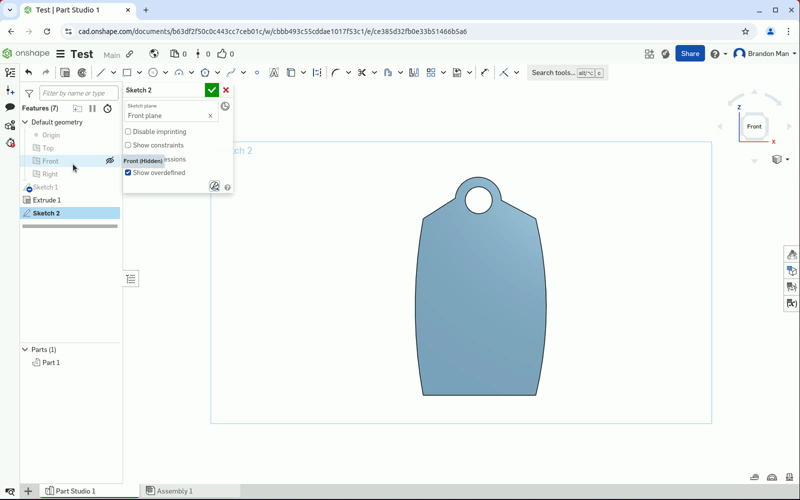
mouse_move(73, 352)
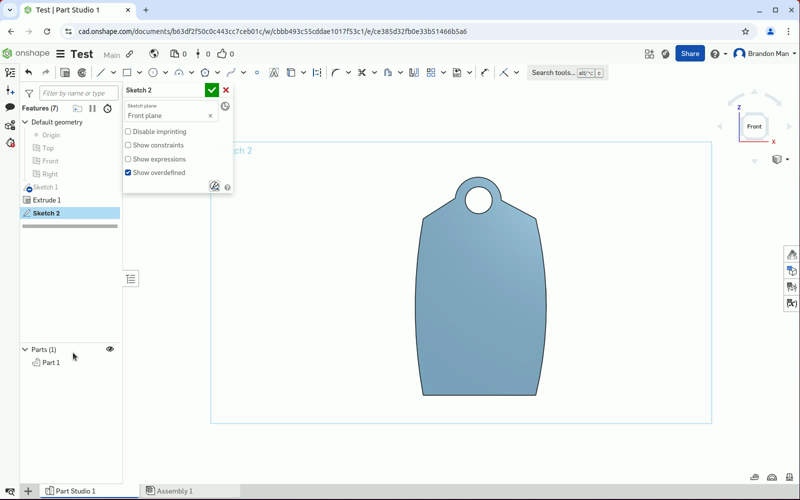
key(y)
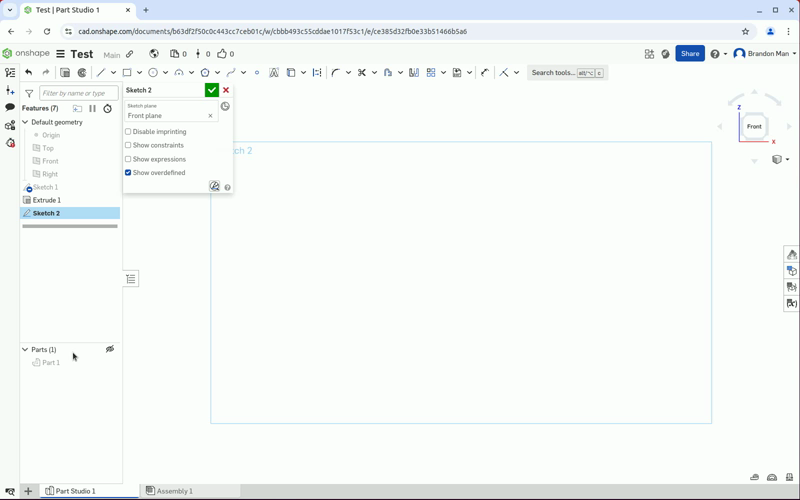
key(l)
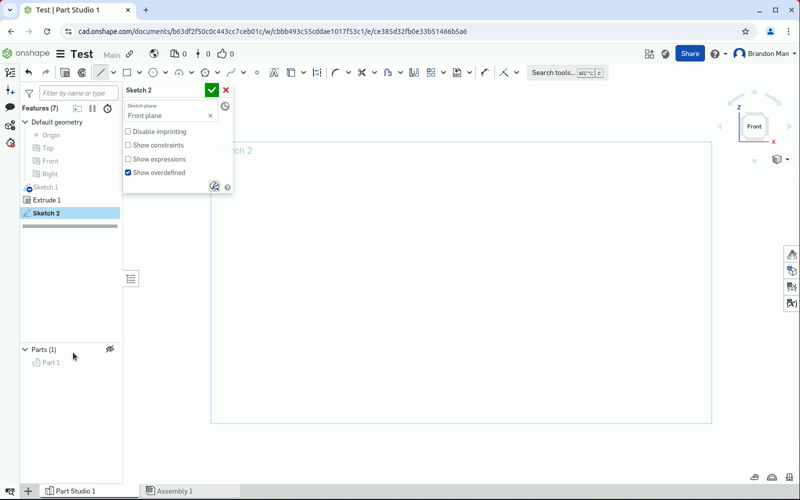
key_down(shift)
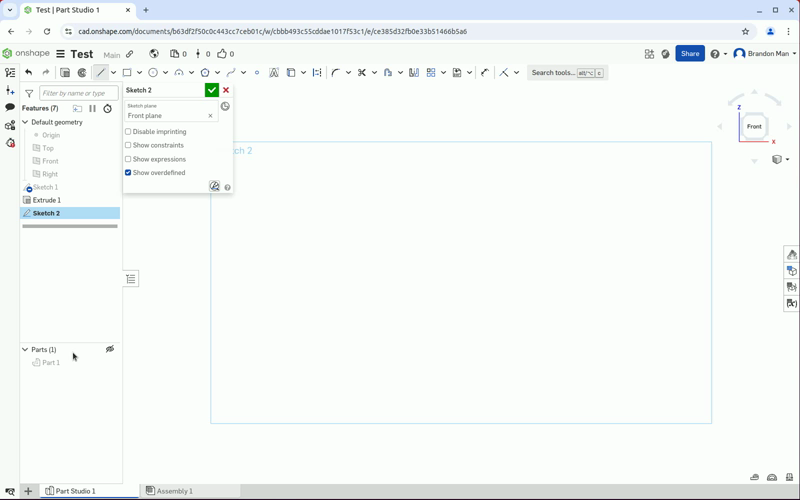
mouse_move(427, 336)
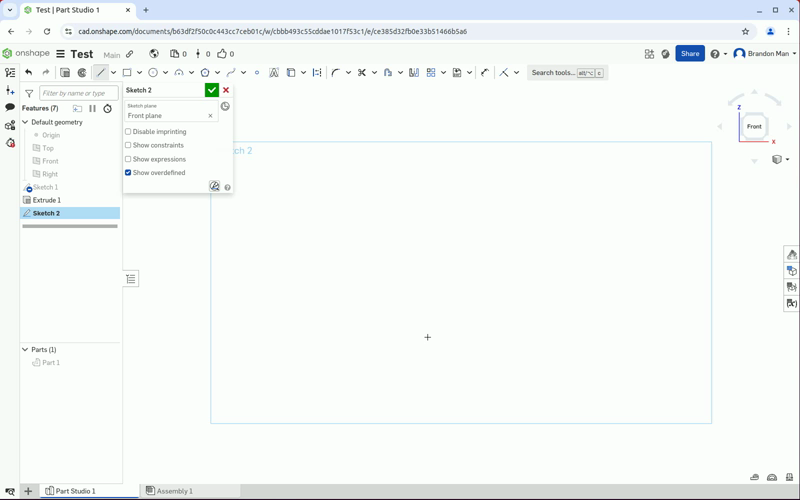
click(427, 336)
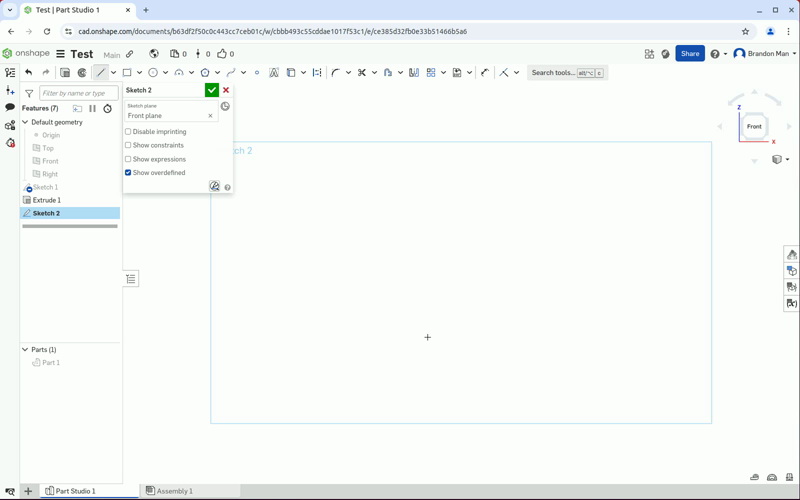
key_up(shift)
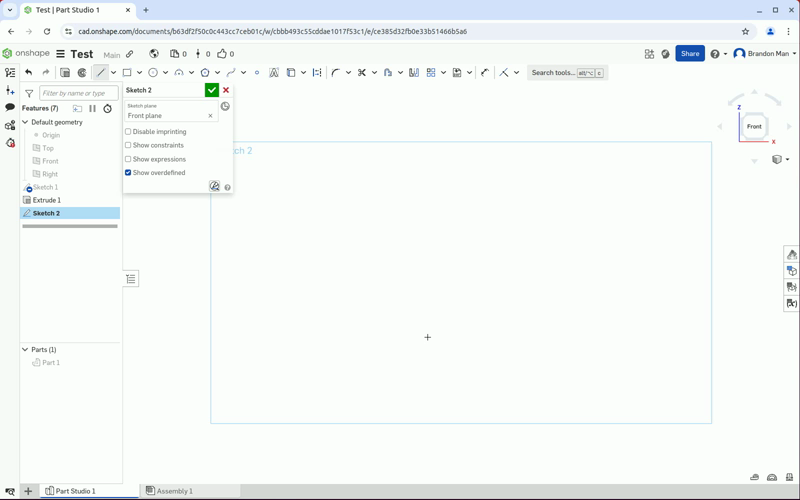
key_down(shift)
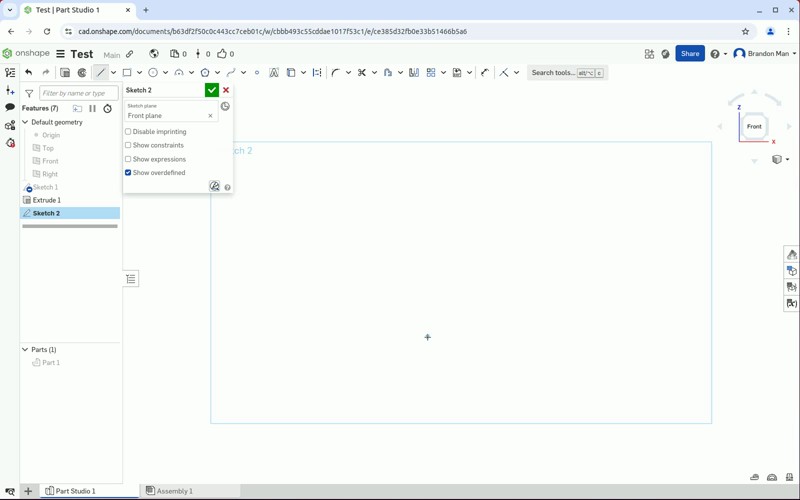
mouse_move(457, 336)
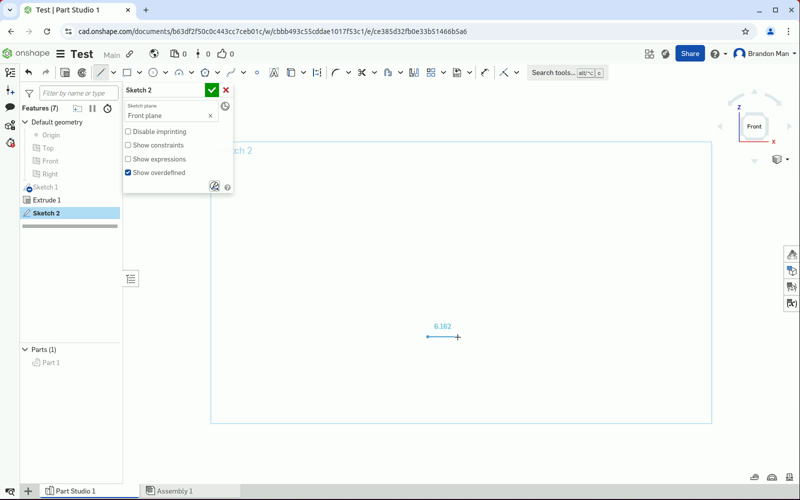
mouse_move(444, 336)
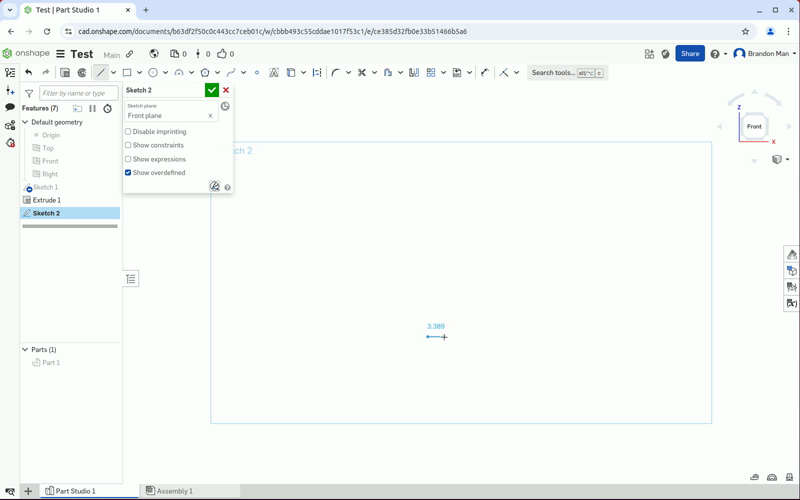
click(444, 336)
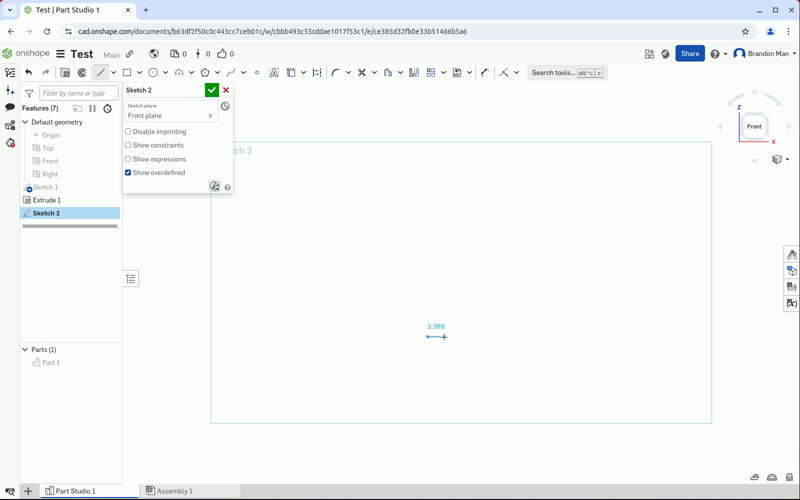
key_up(shift)
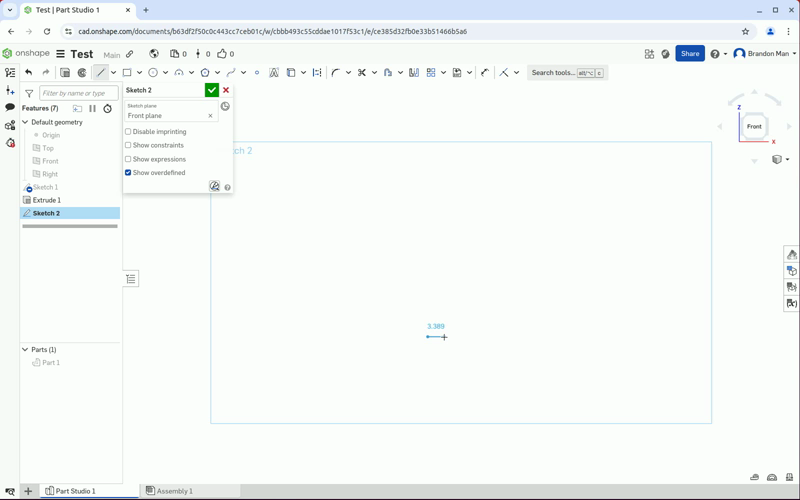
key_down(shift)
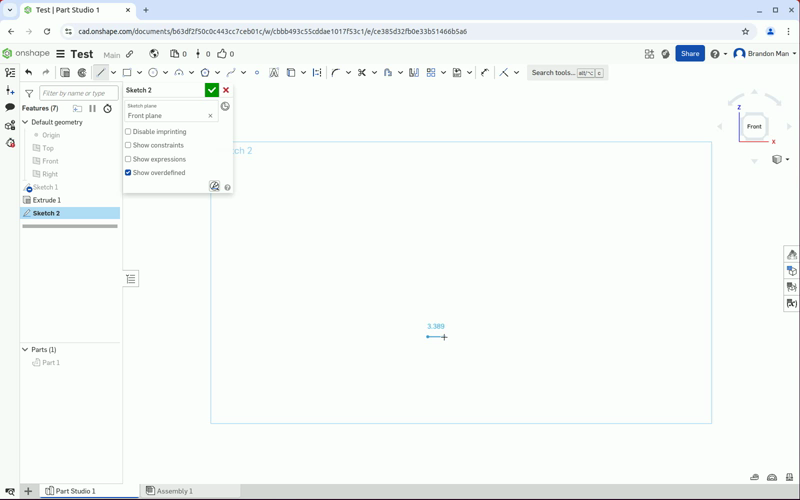
mouse_move(474, 336)
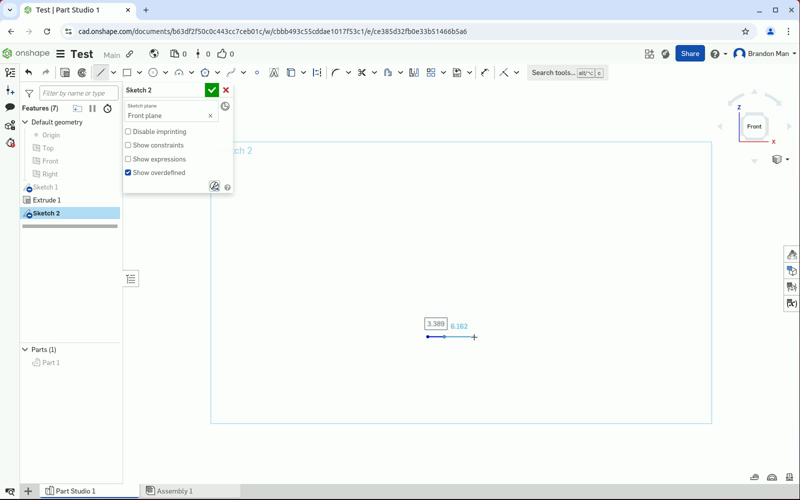
mouse_move(444, 277)
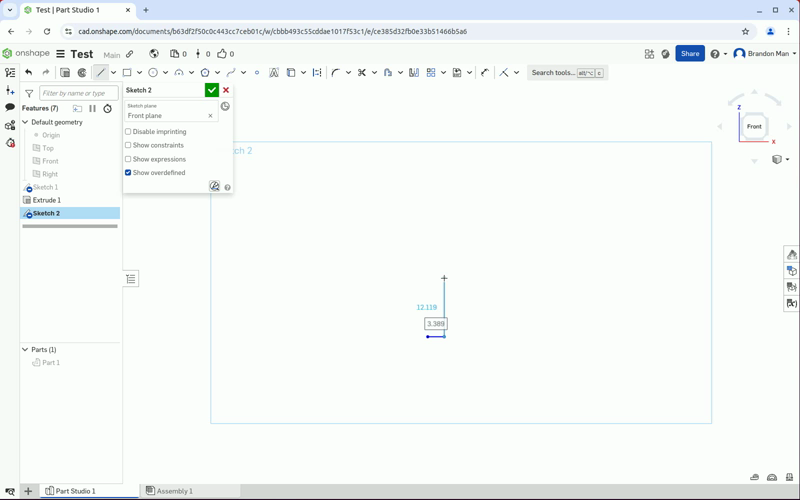
click(444, 277)
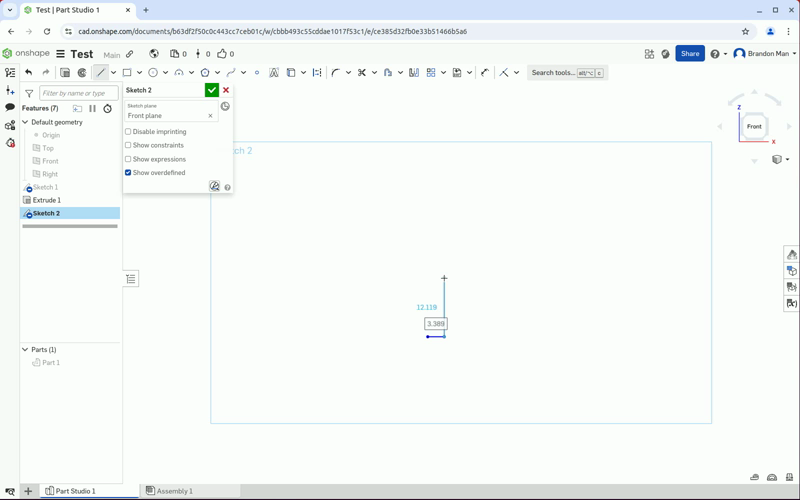
key_up(shift)
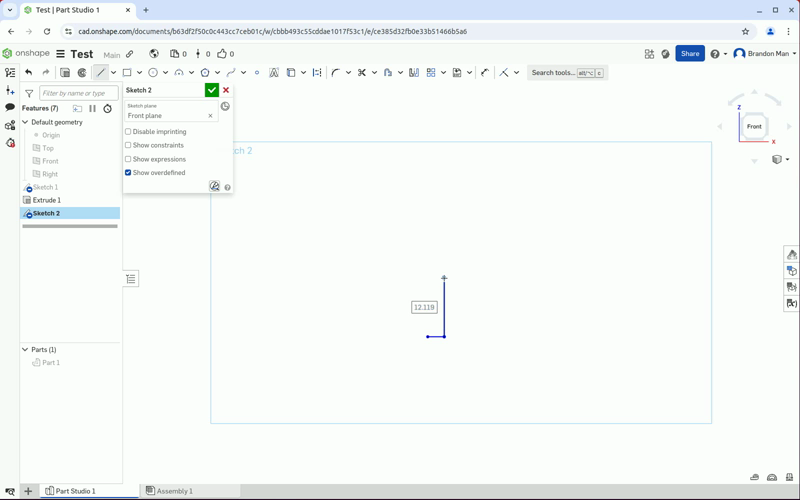
key_down(shift)
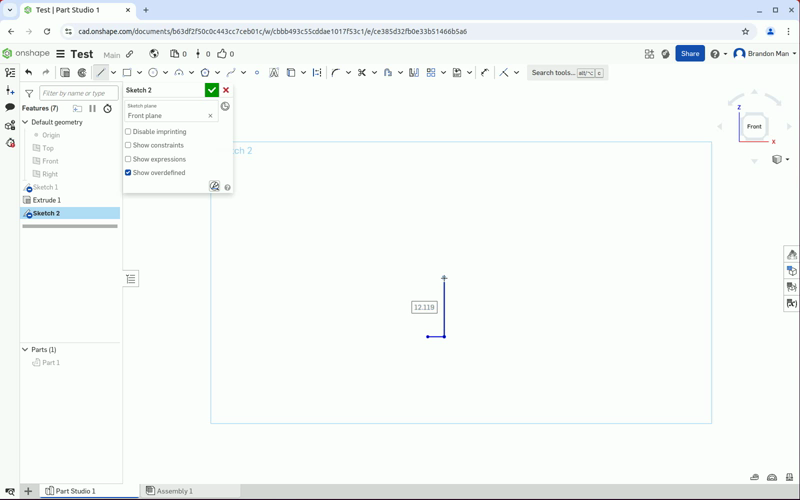
mouse_move(474, 277)
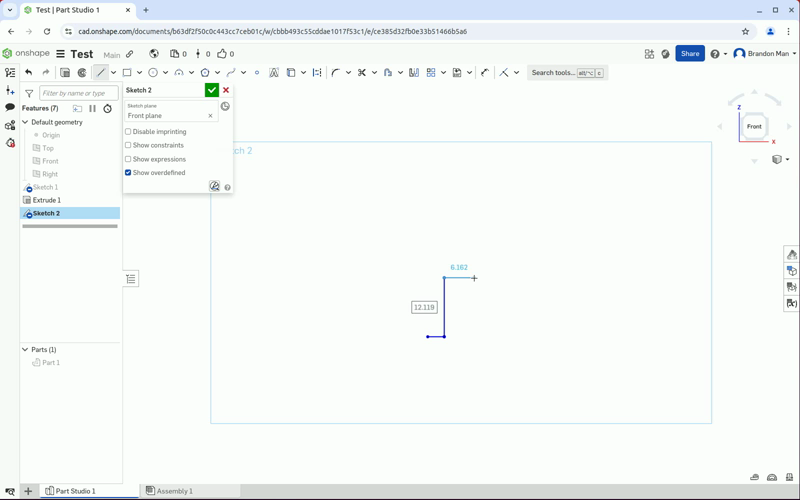
mouse_move(427, 277)
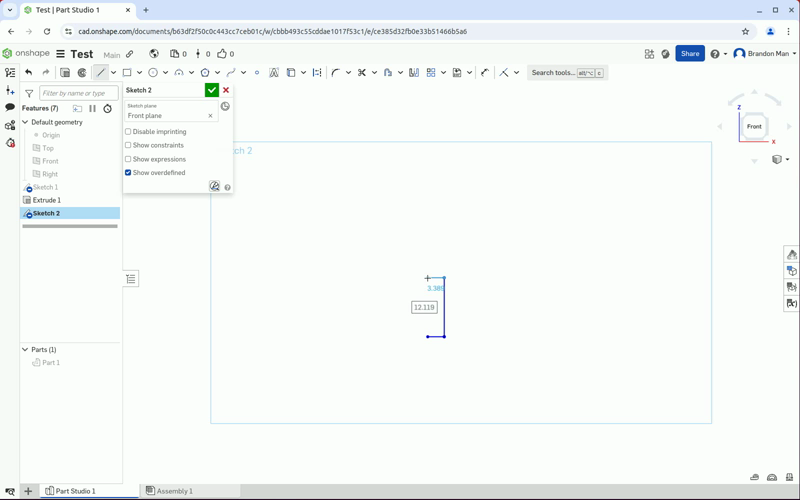
click(427, 277)
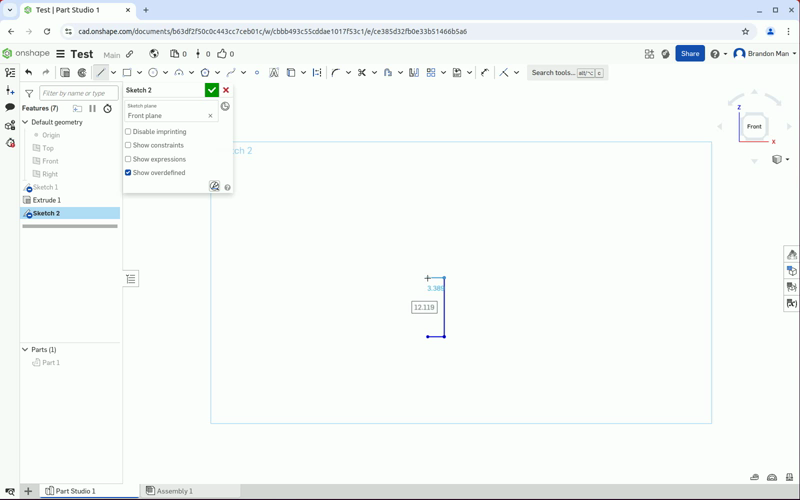
key_up(shift)
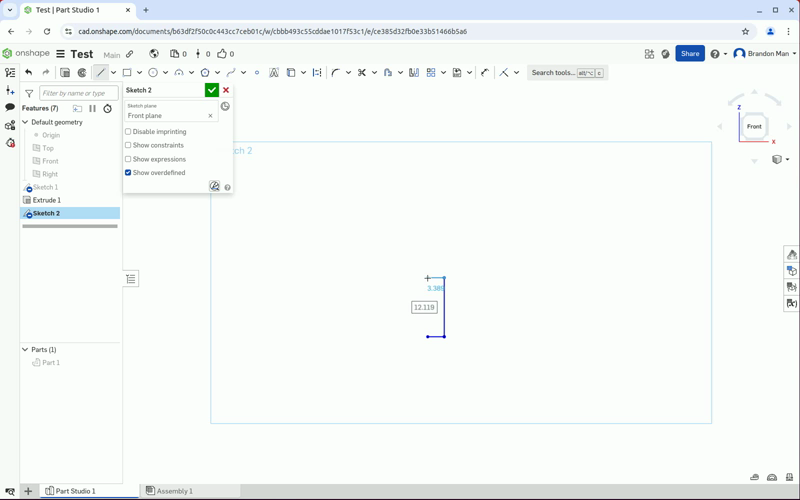
mouse_move(457, 277)
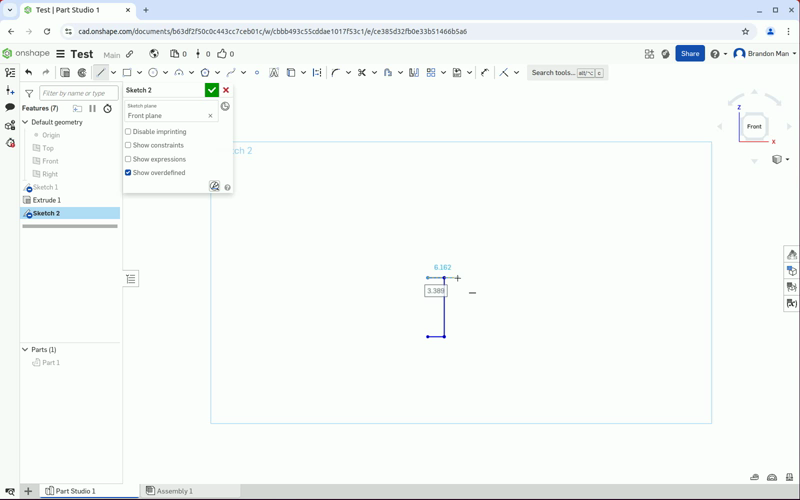
key_down(shift)
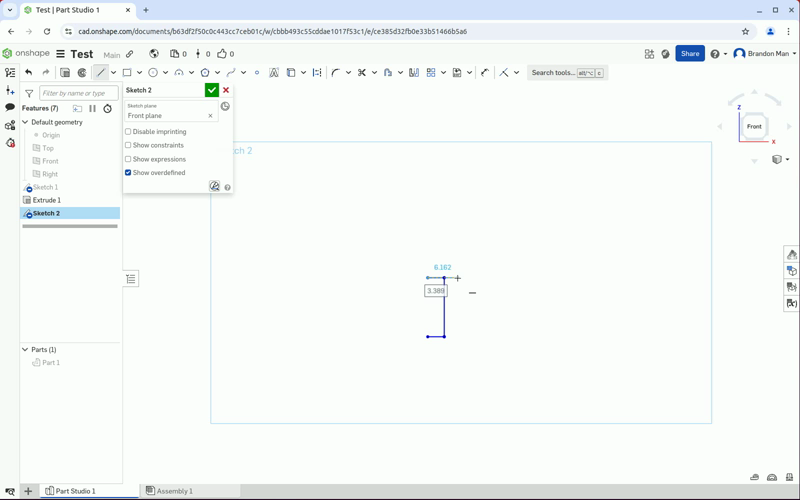
mouse_move(427, 336)
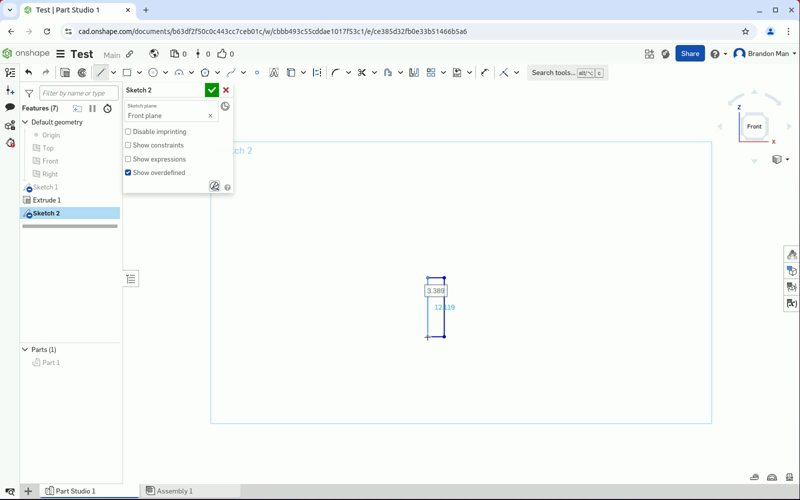
key_up(shift)
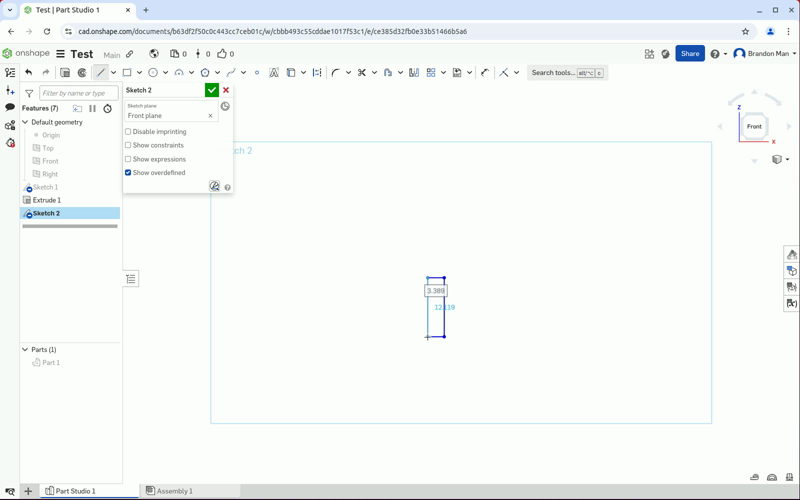
click(427, 336)
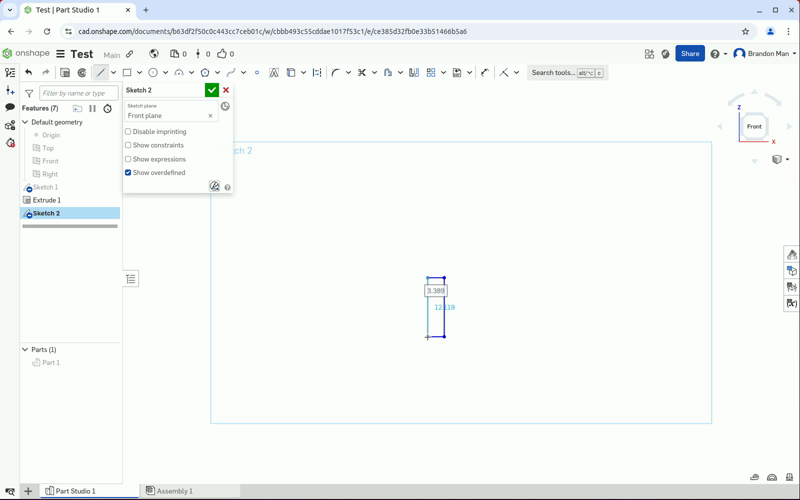
key(esc)
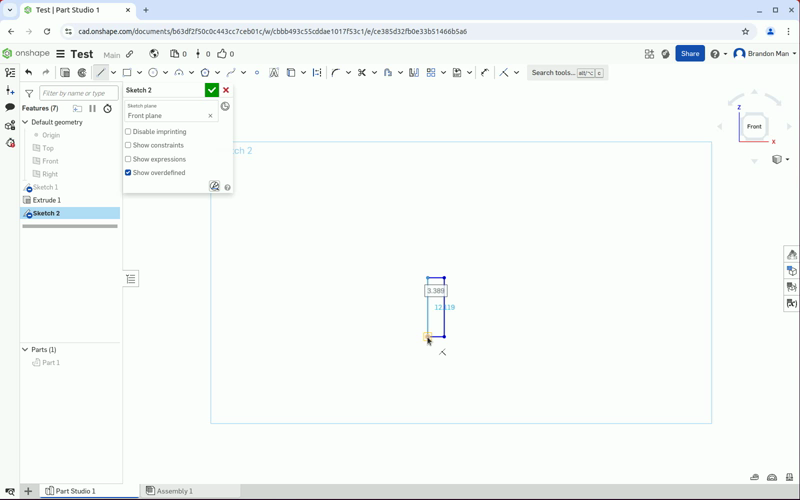
mouse_move(443, 313)
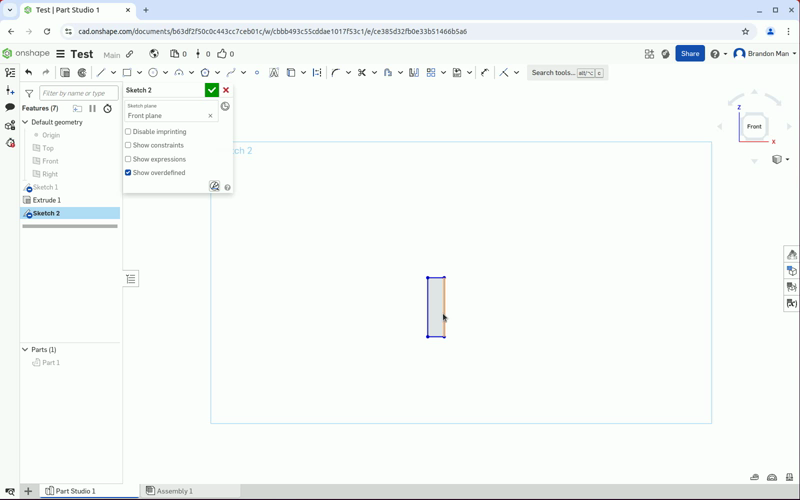
scroll(6)
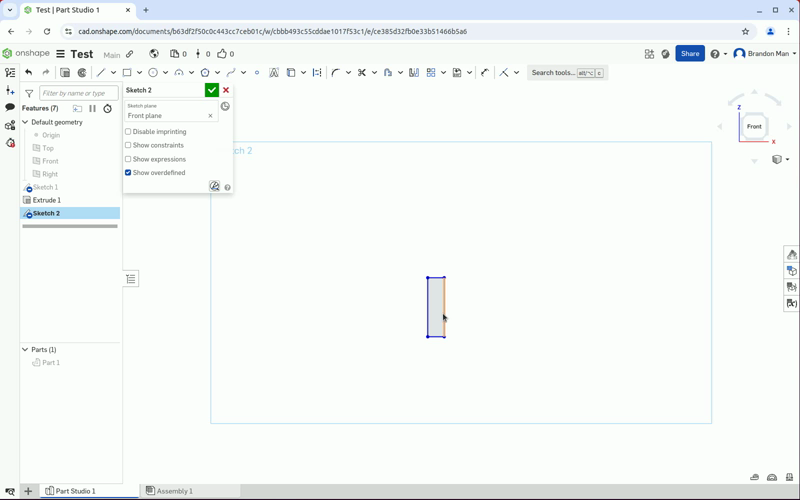
scroll(6)
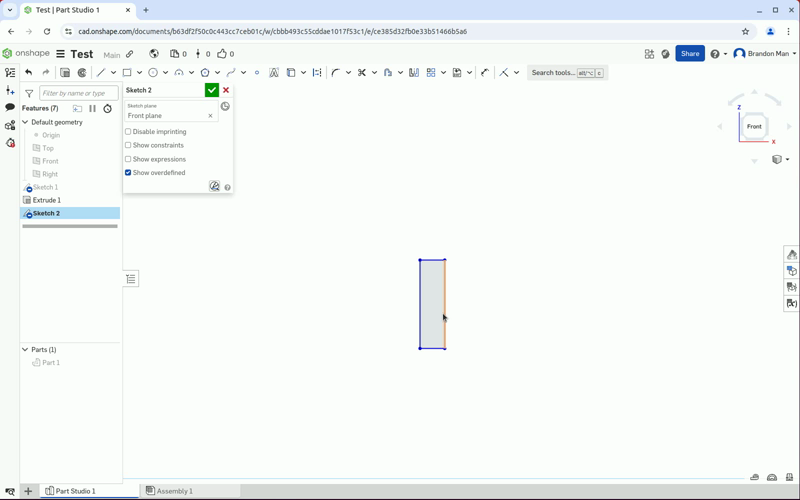
scroll(6)
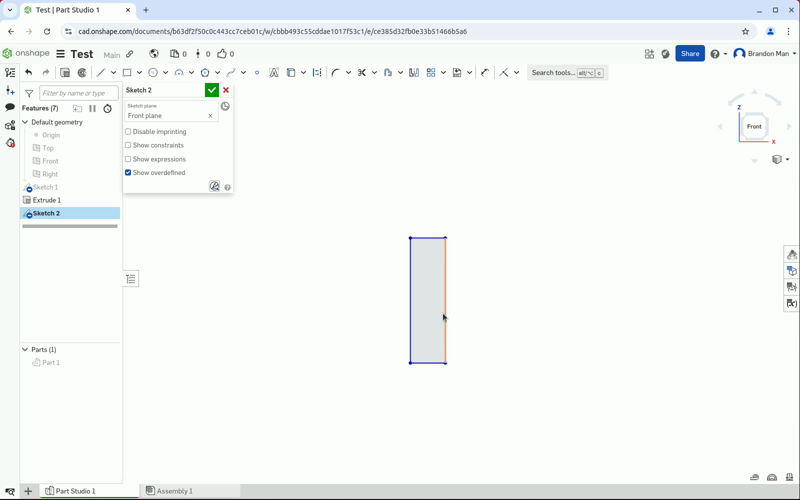
scroll(6)
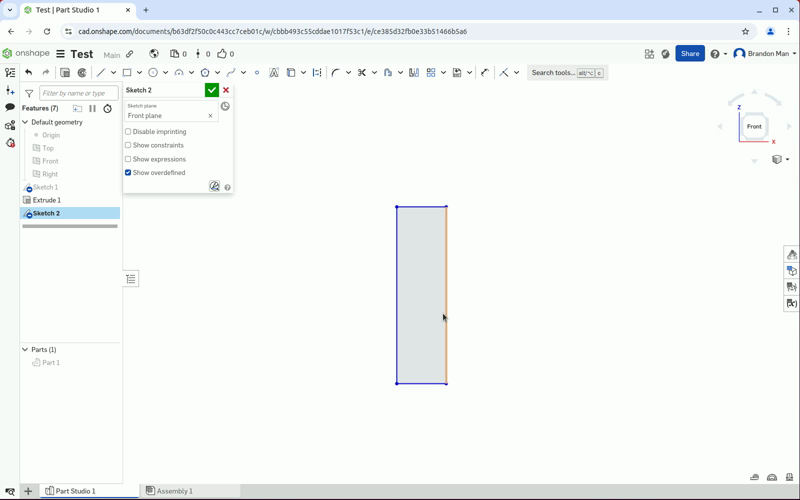
scroll(6)
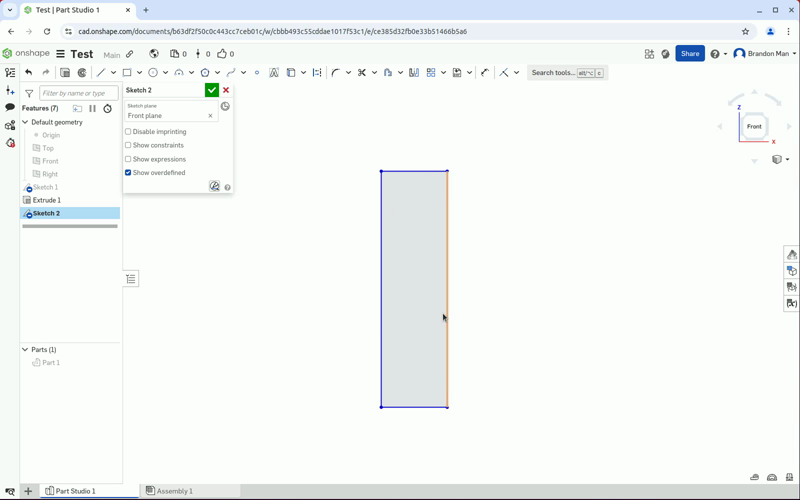
scroll(6)
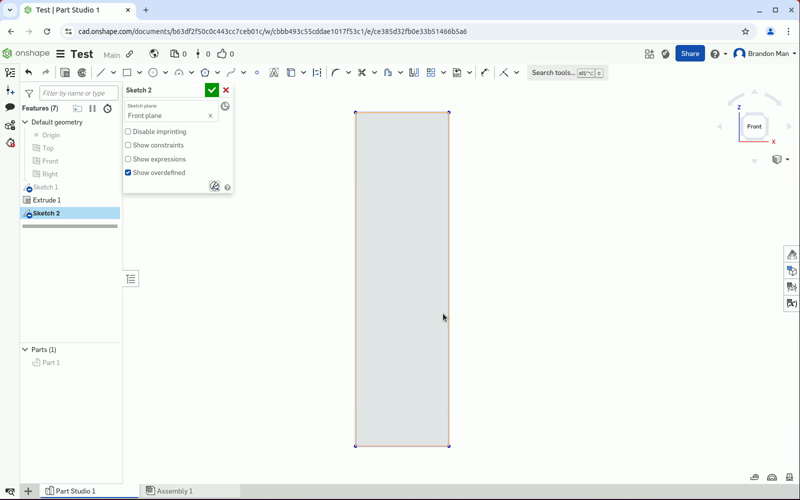
scroll(6)
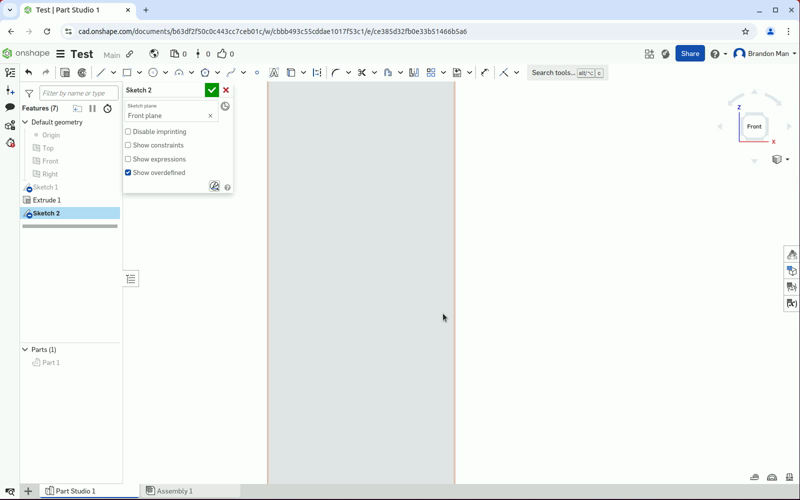
click(443, 313)
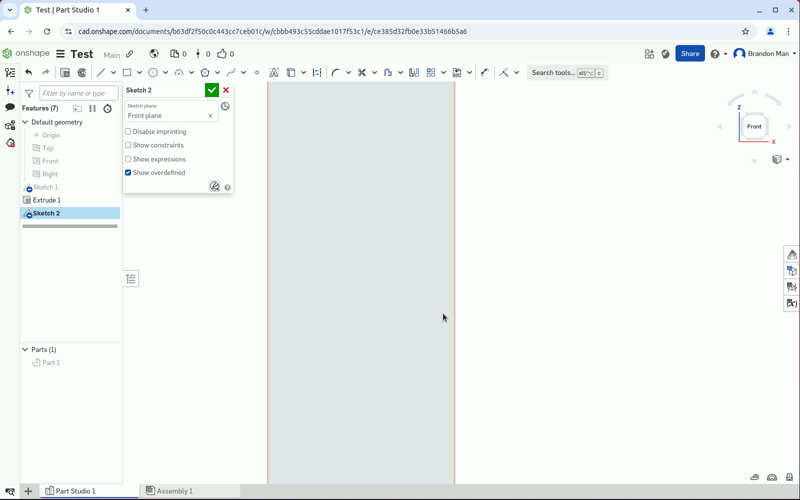
scroll(-6)
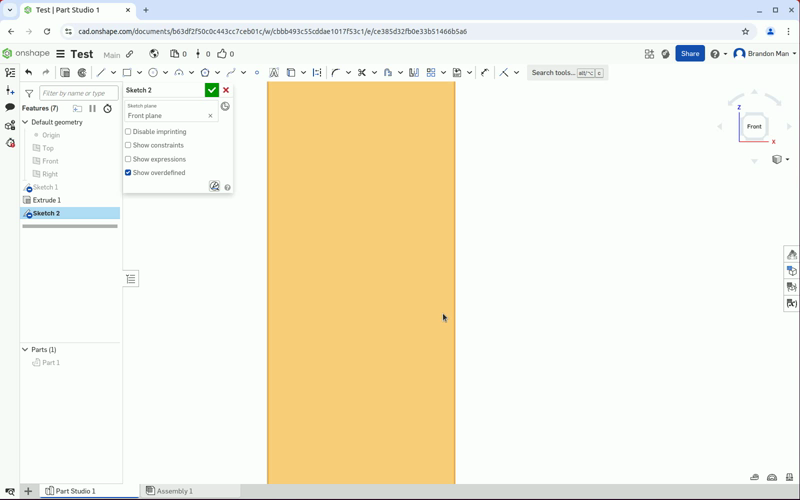
scroll(-6)
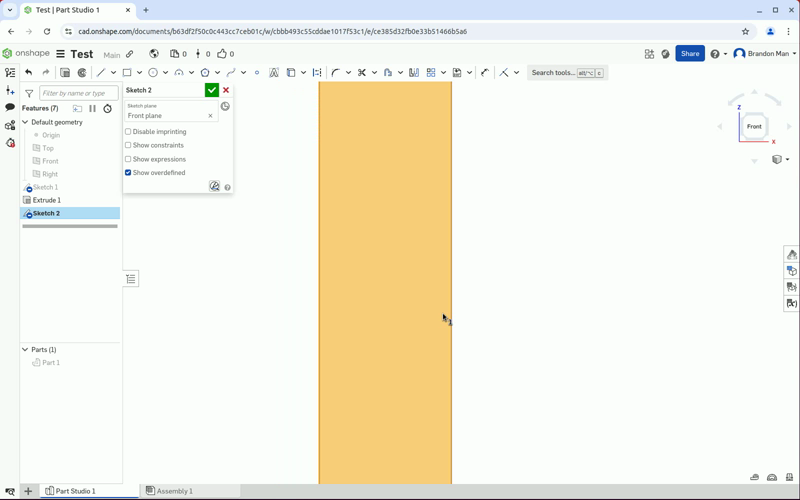
scroll(-6)
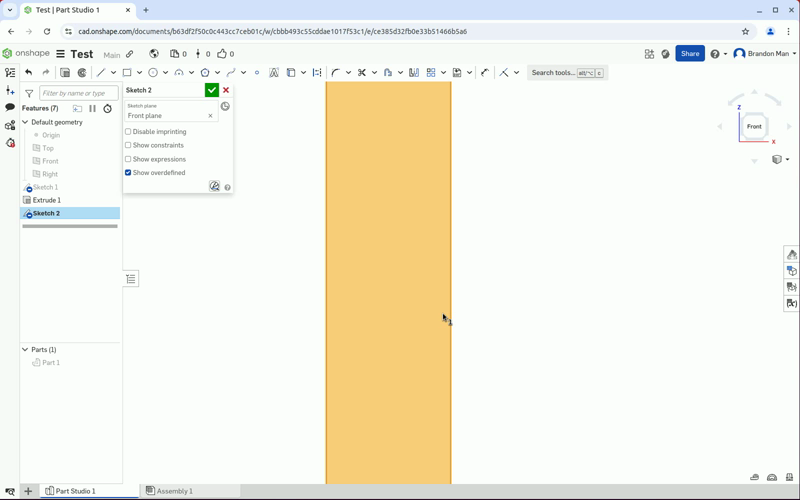
scroll(-6)
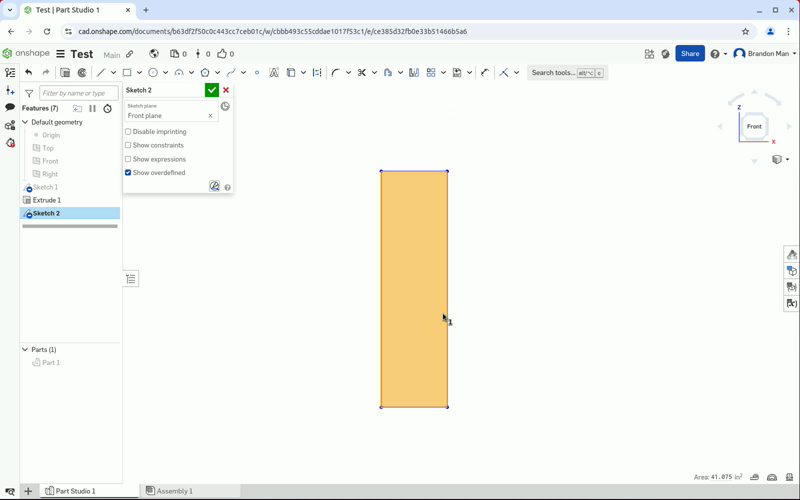
scroll(-6)
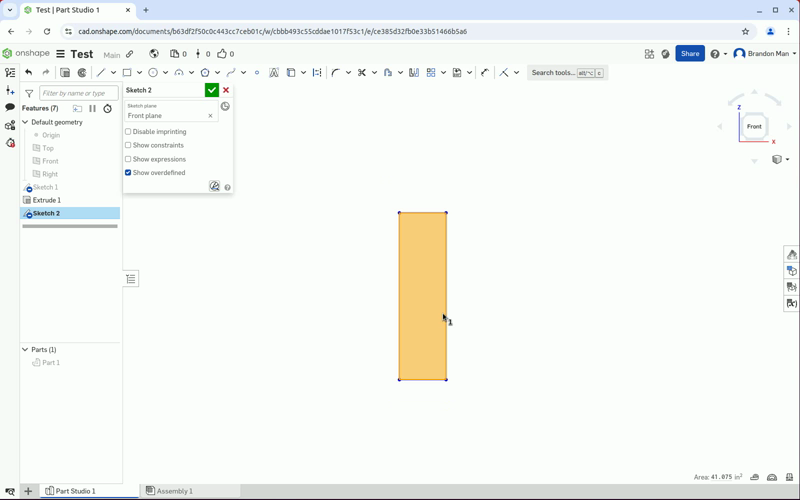
scroll(-6)
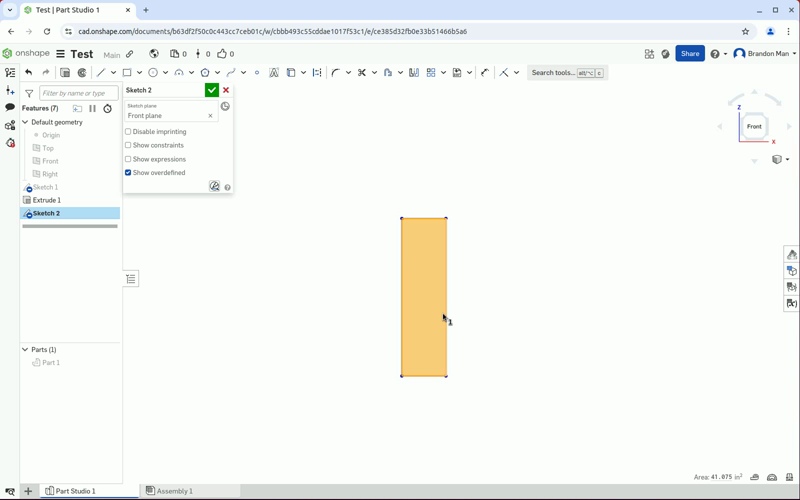
scroll(-6)
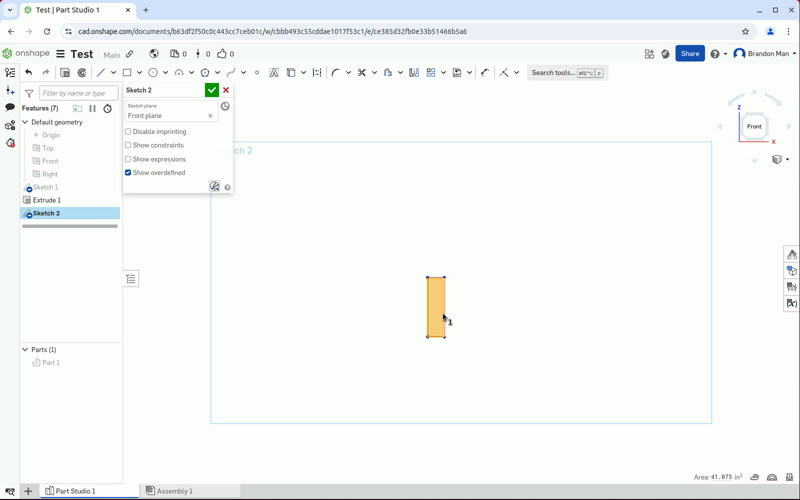
mouse_move(73, 352)
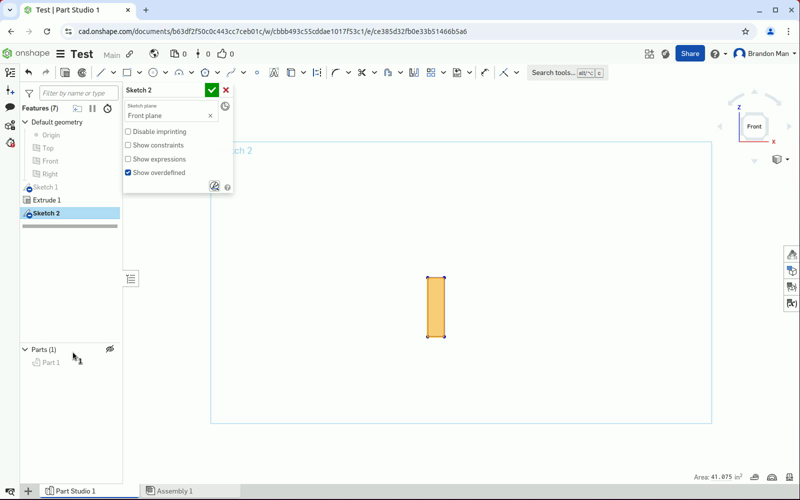
key(shift+y)
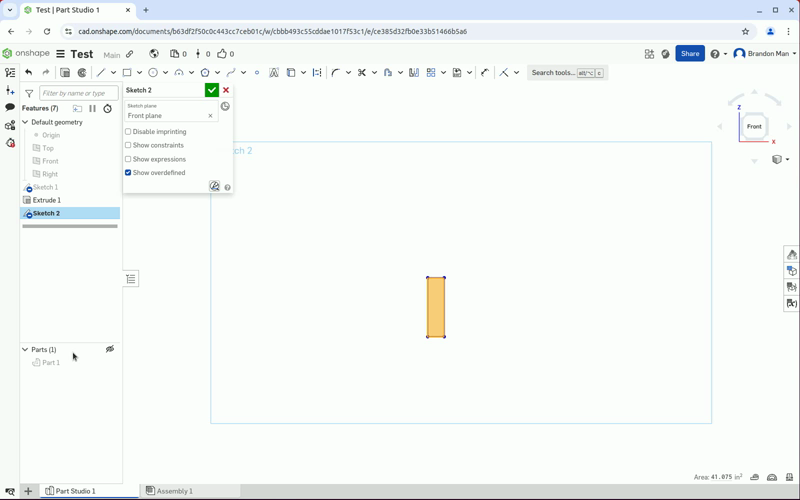
key(shift+e)
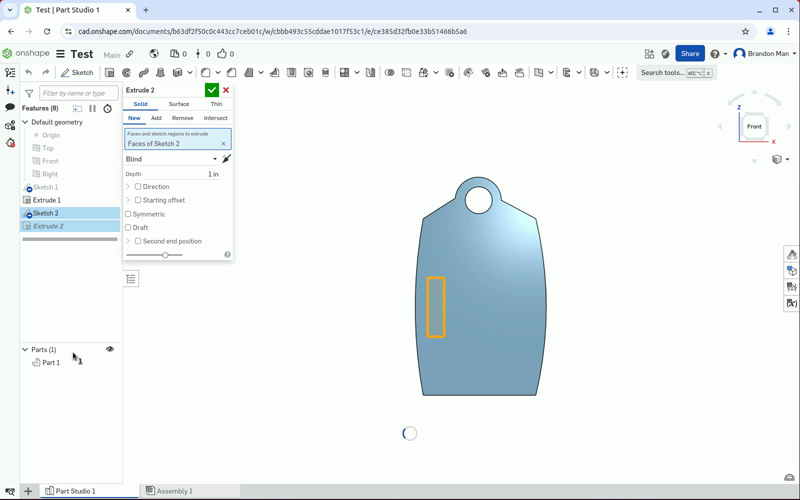
mouse_move(143, 106)
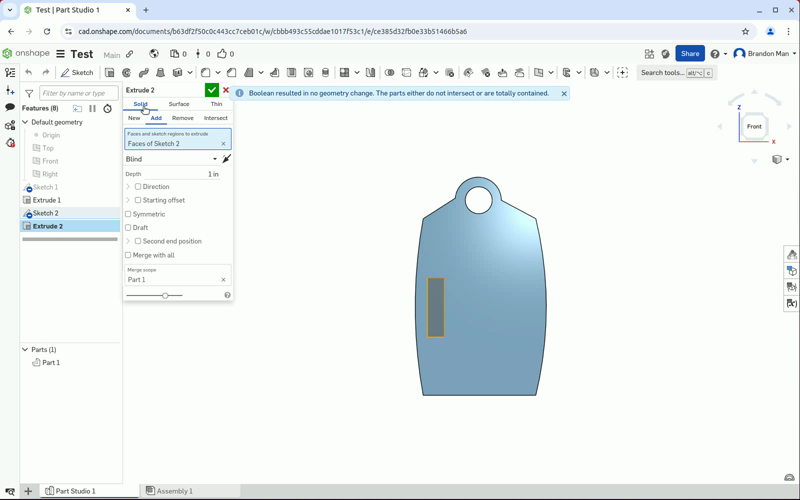
click(143, 106)
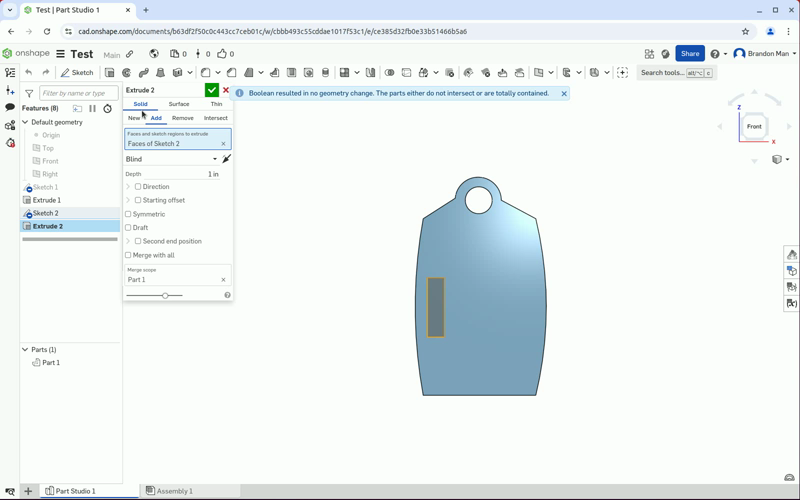
mouse_move(137, 120)
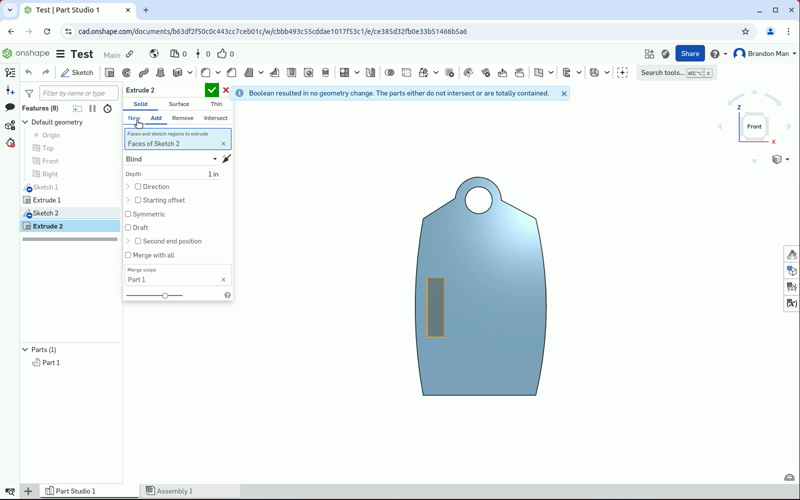
click(137, 120)
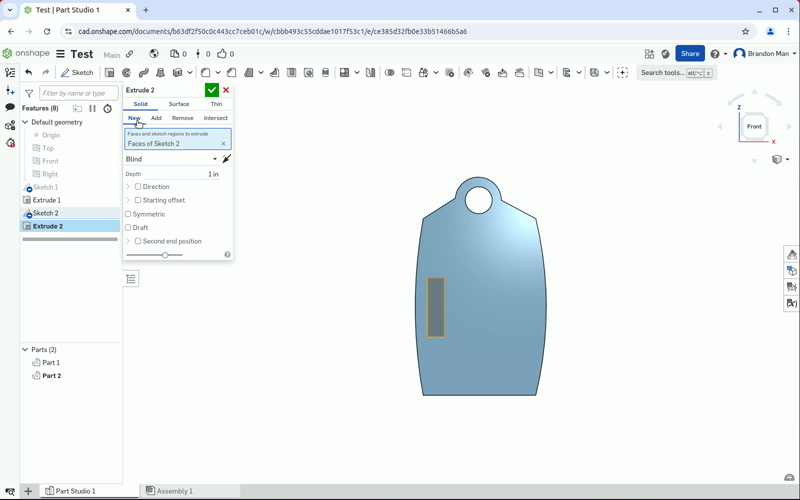
key(tab, 4)
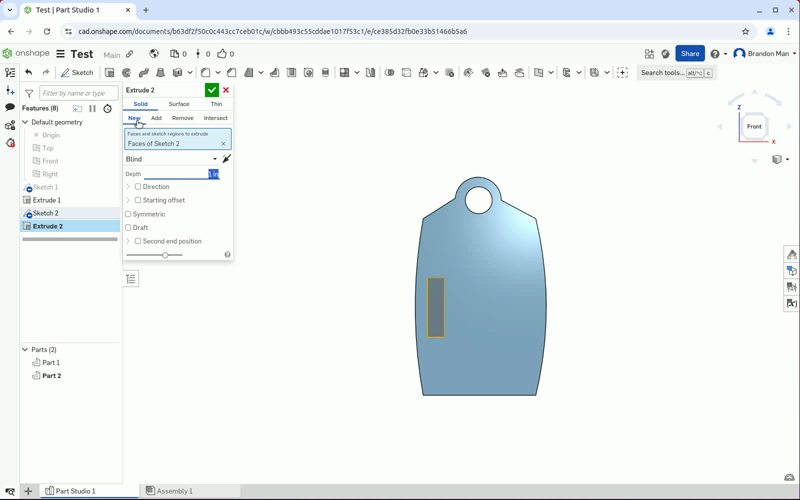
text(16.609)
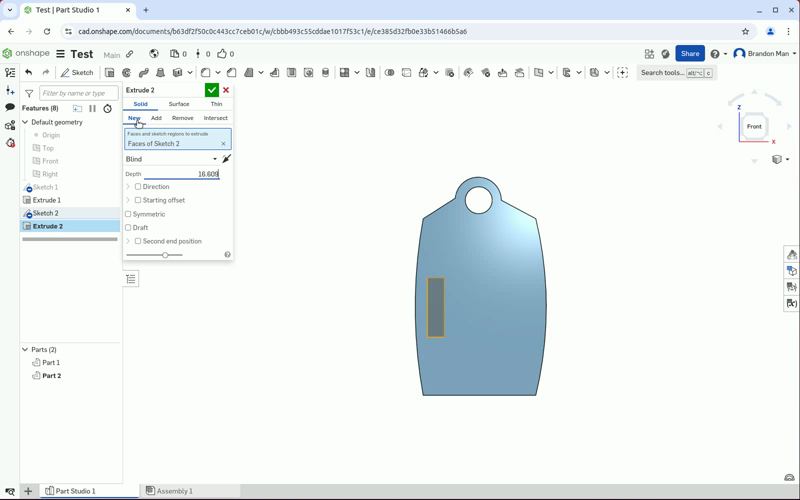
key(enter)
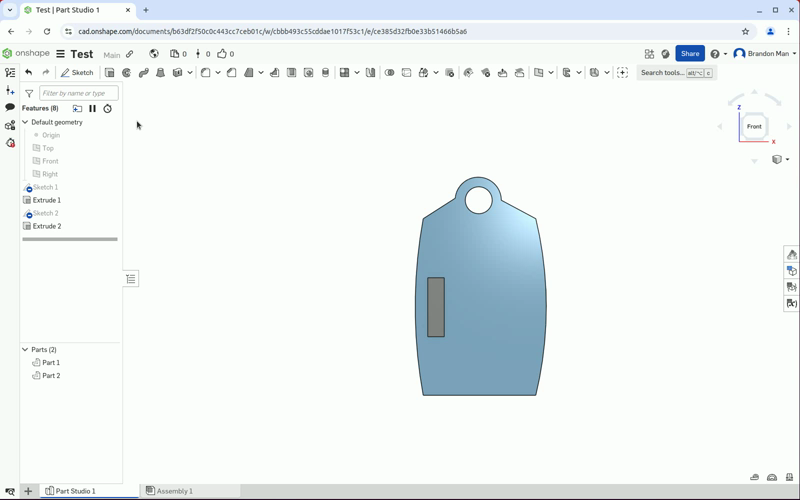
key(shift+h)
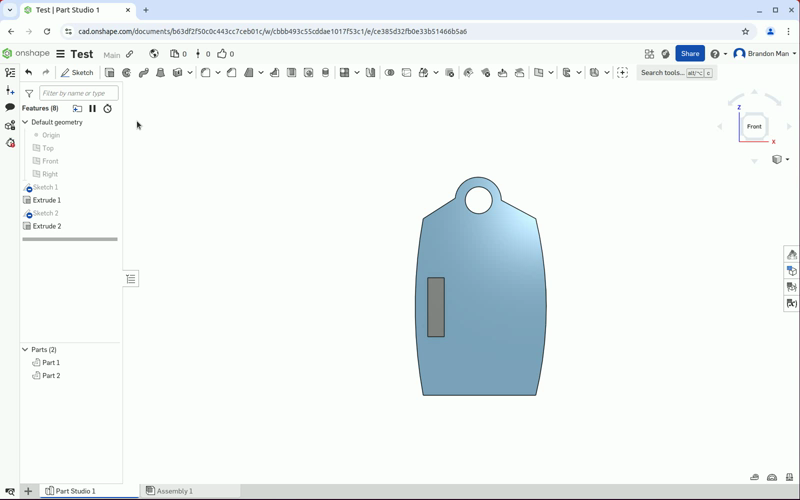
key(shift+h)
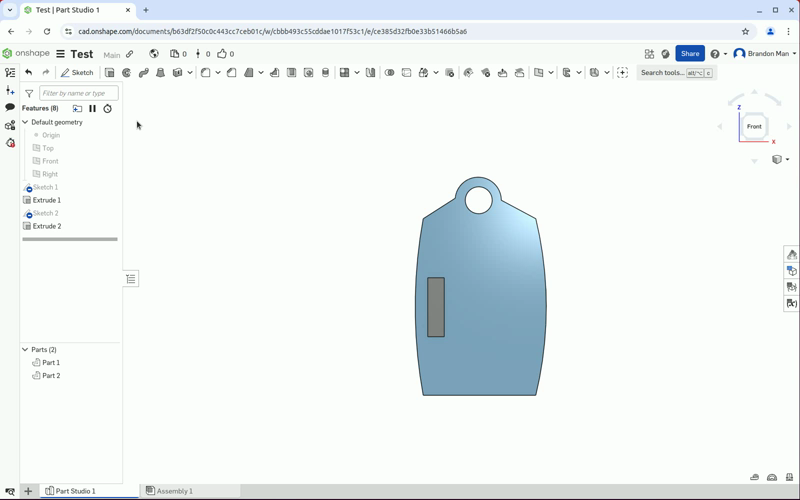
mouse_move(73, 189)
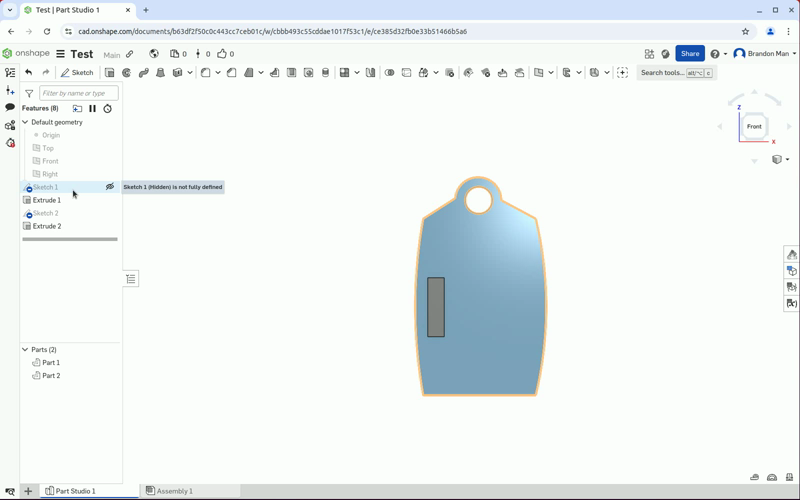
click(73, 189)
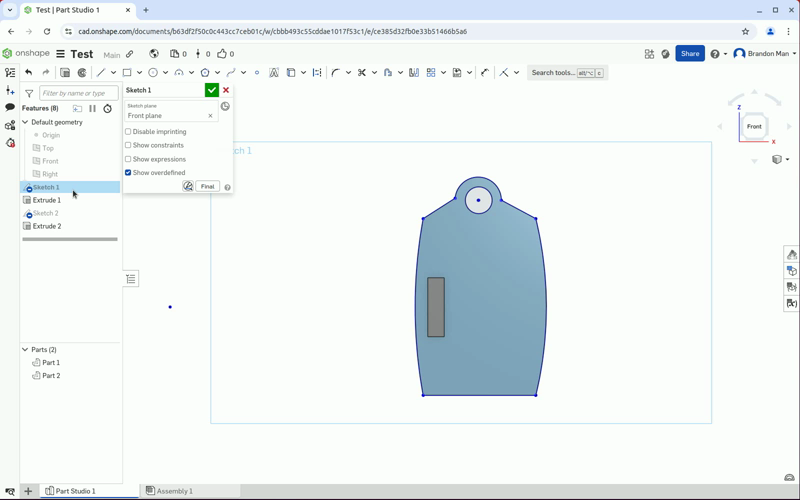
mouse_move(229, 92)
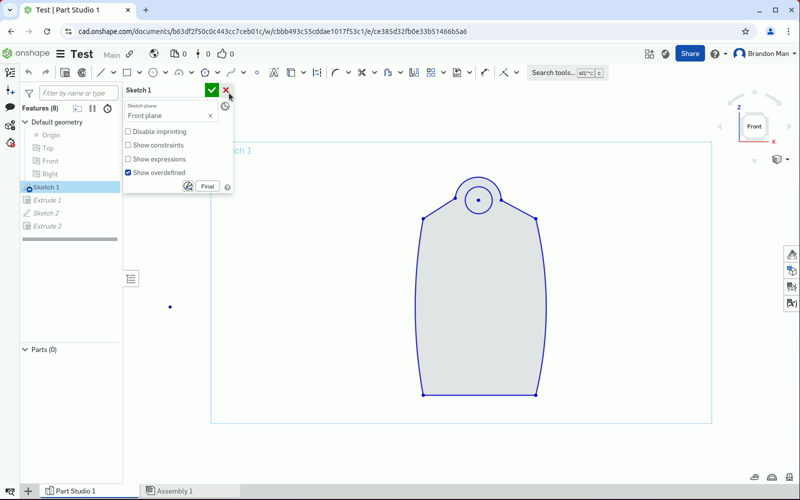
click(229, 92)
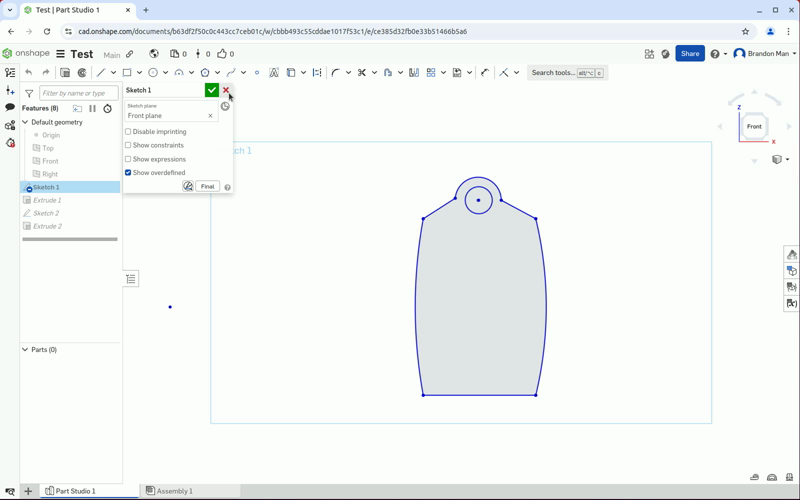
key(shift+s)
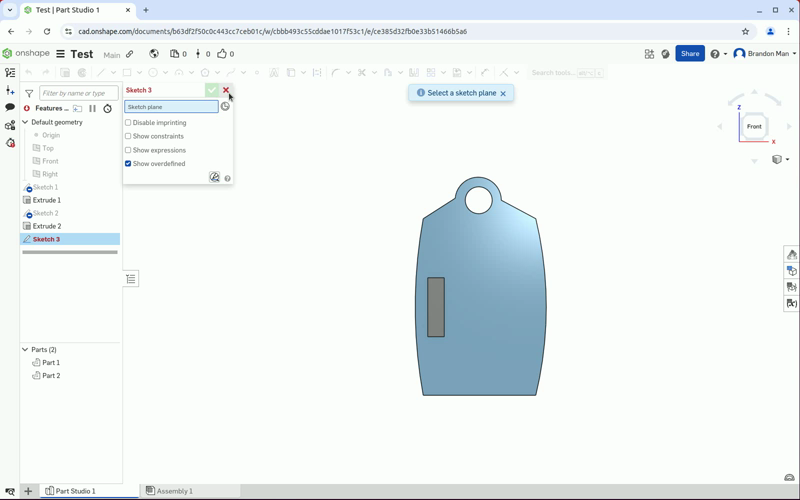
mouse_move(73, 163)
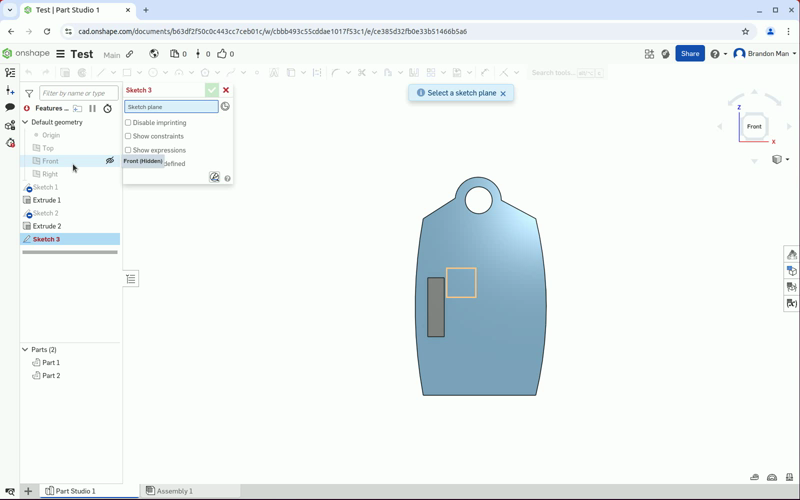
click(73, 163)
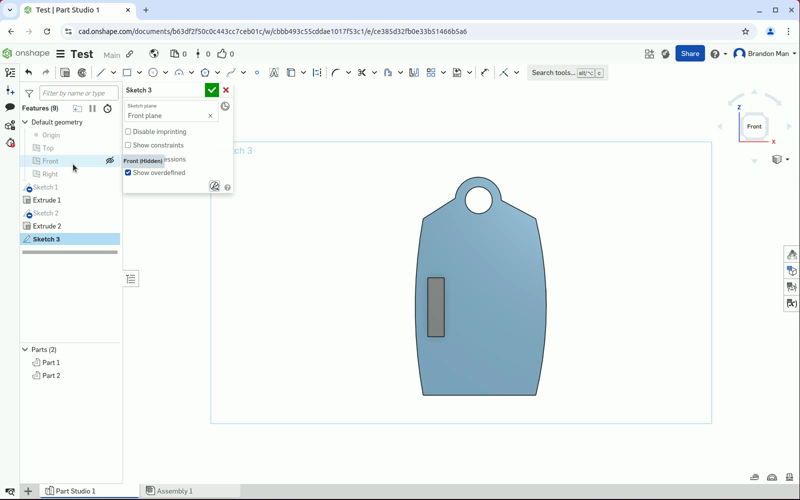
mouse_move(73, 352)
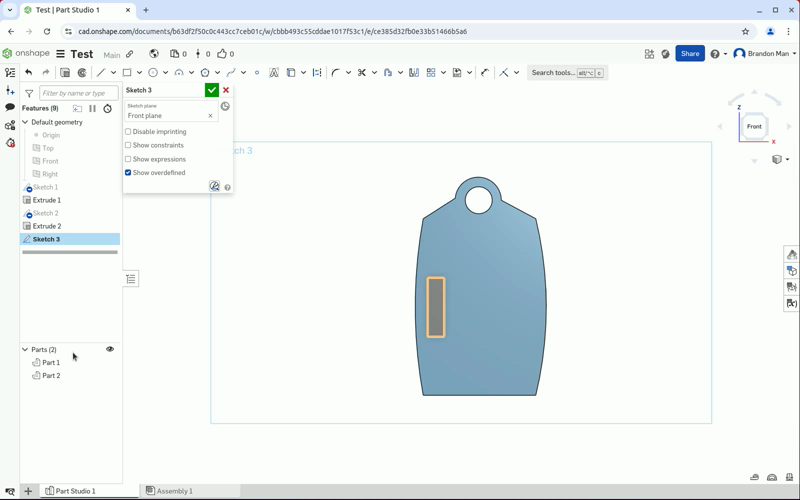
key(y)
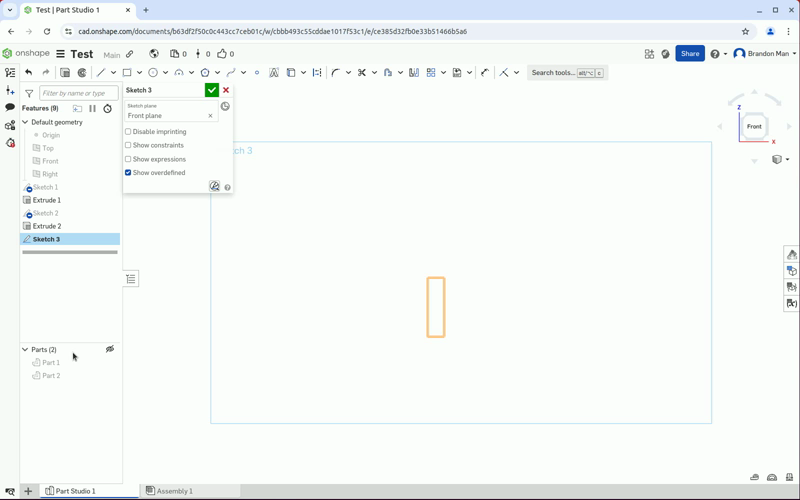
key(l)
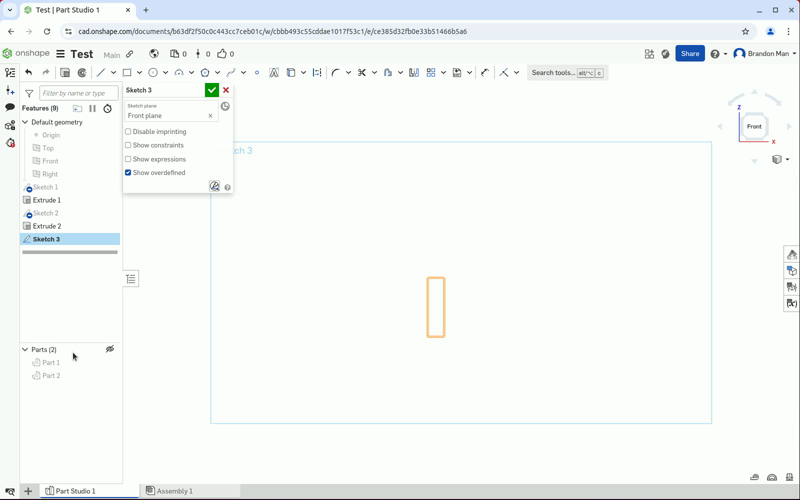
key_down(shift)
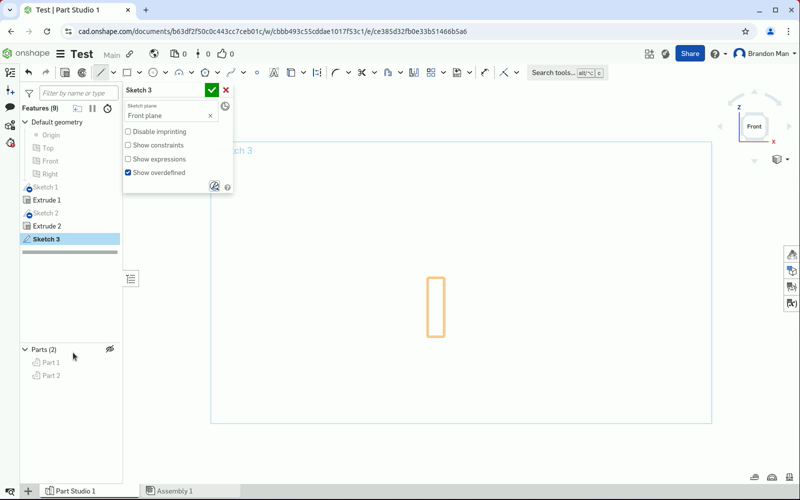
mouse_move(515, 336)
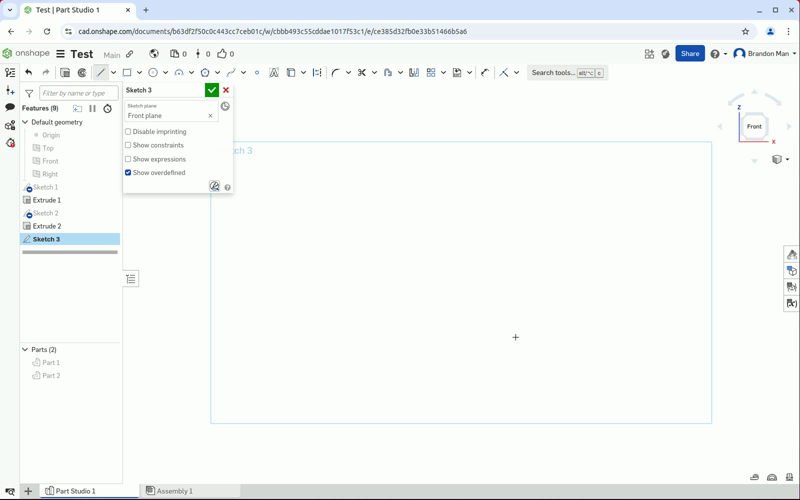
click(515, 336)
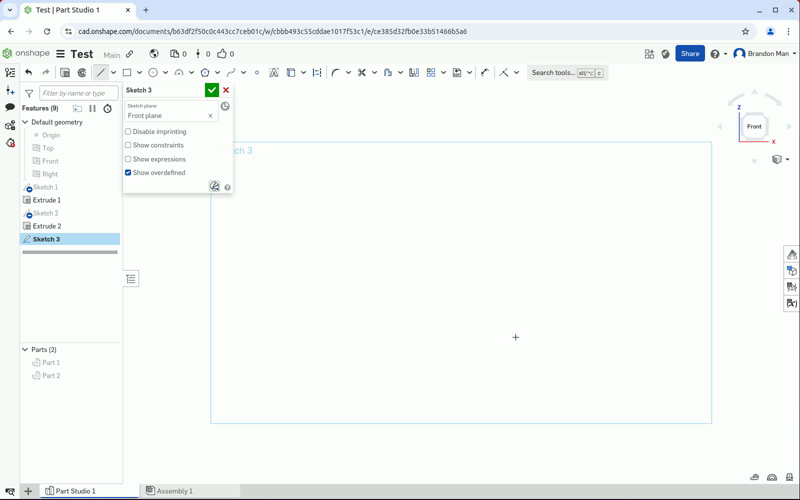
key_up(shift)
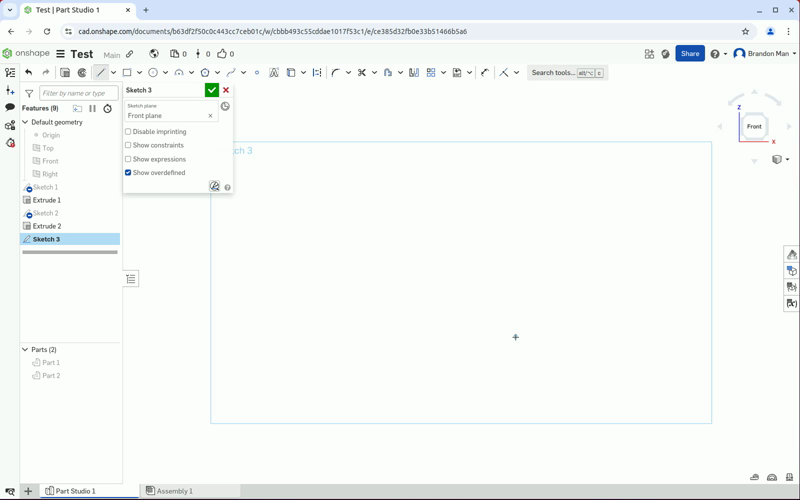
key_down(shift)
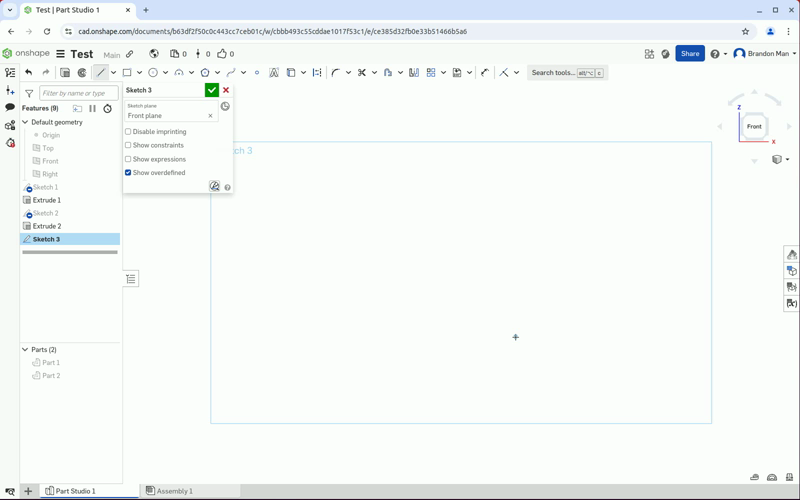
mouse_move(545, 336)
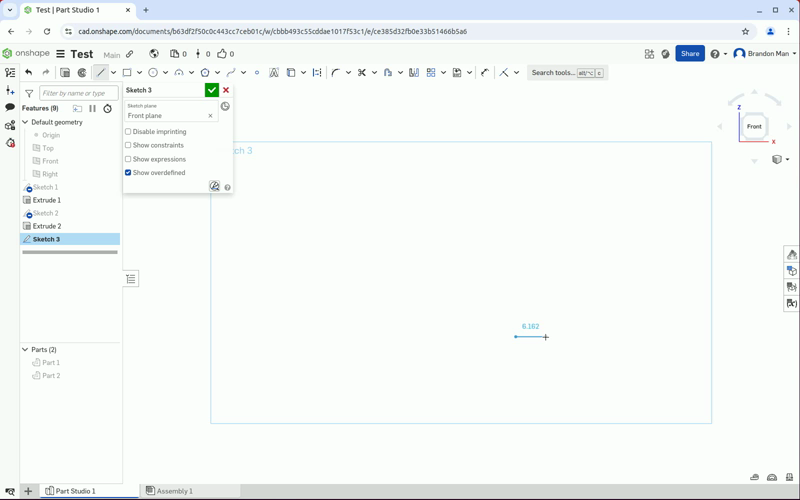
mouse_move(531, 336)
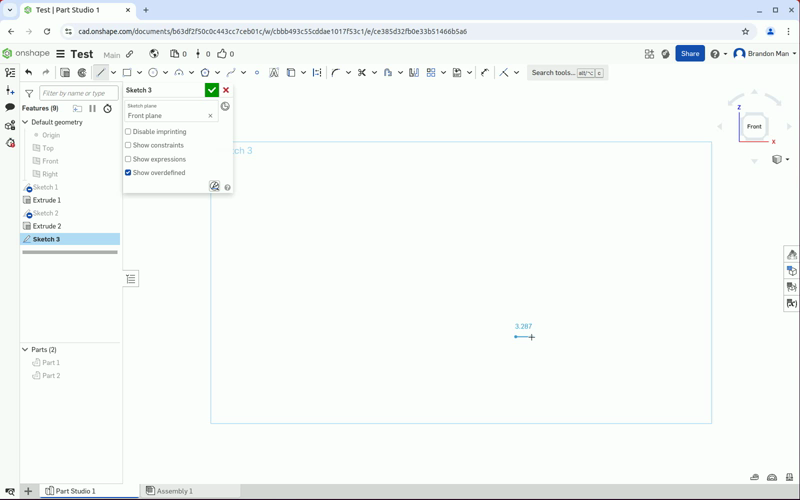
click(531, 336)
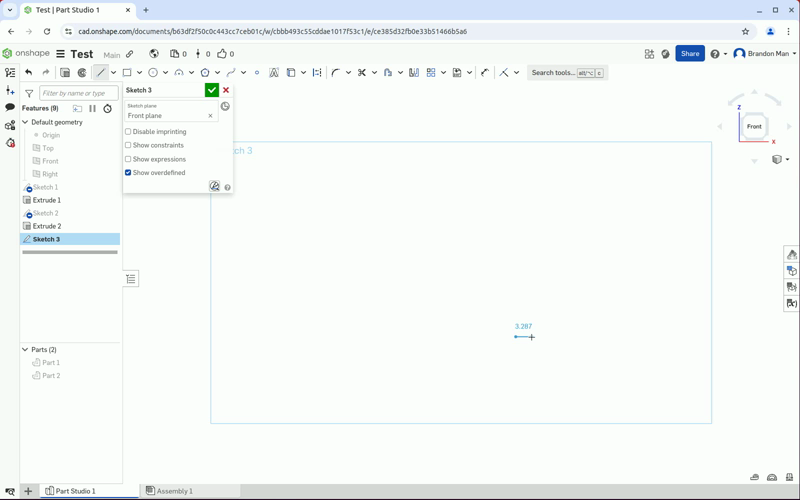
key_up(shift)
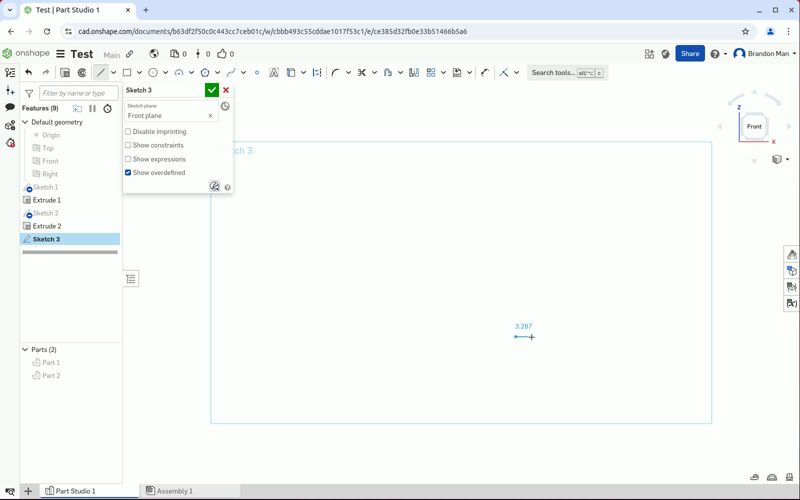
key_down(shift)
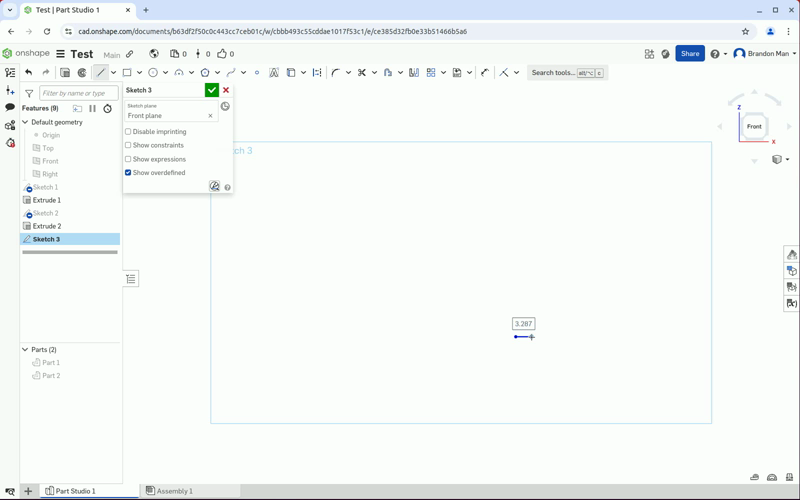
mouse_move(561, 336)
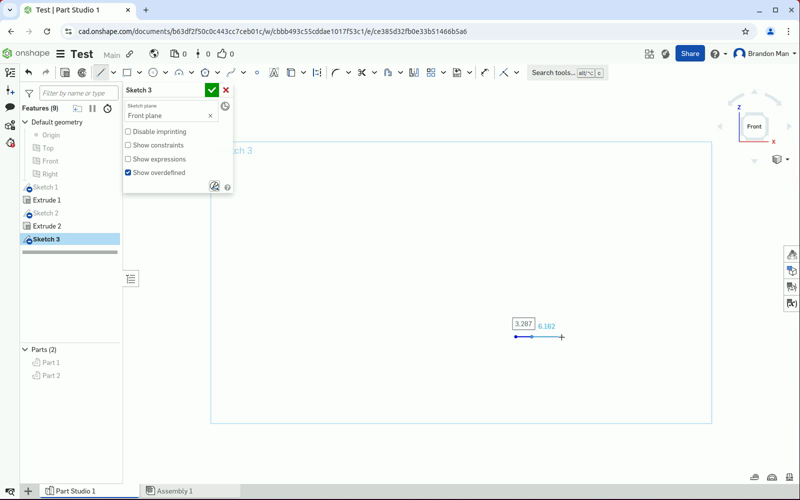
mouse_move(531, 277)
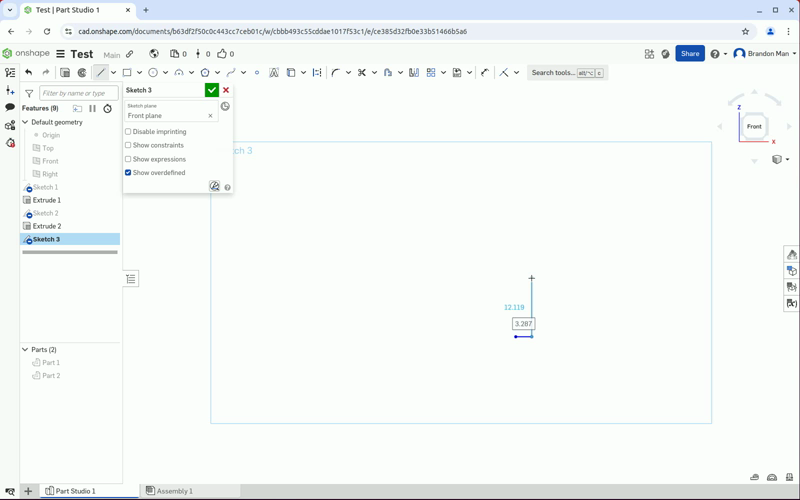
click(531, 277)
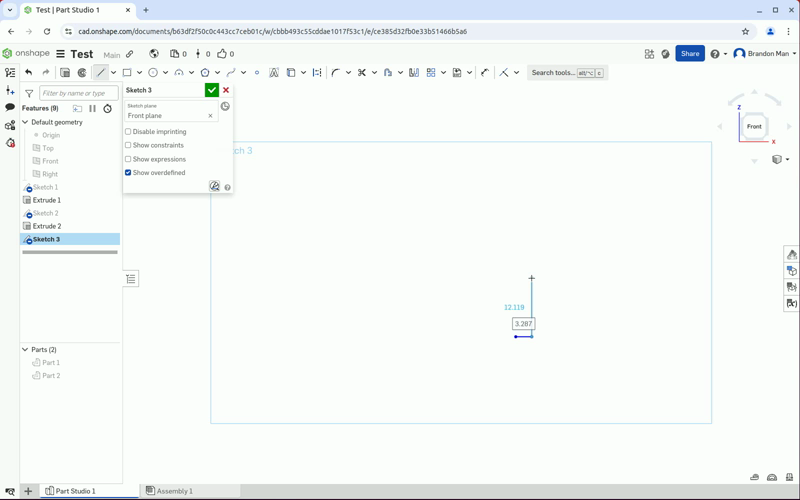
key_up(shift)
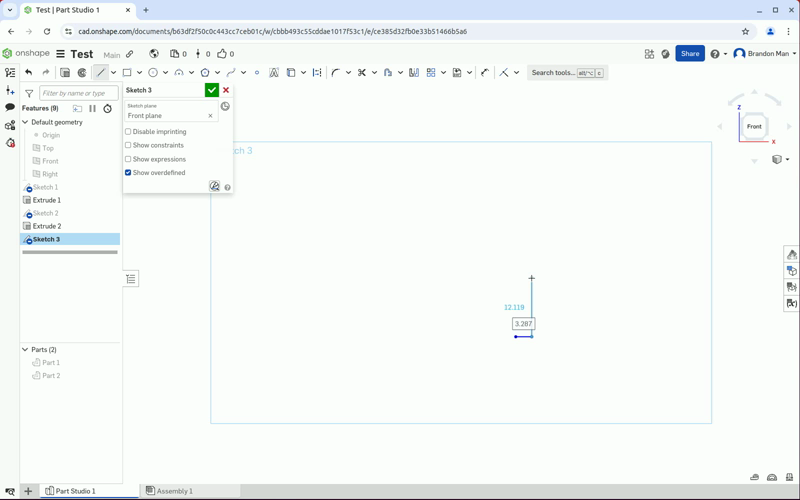
key_down(shift)
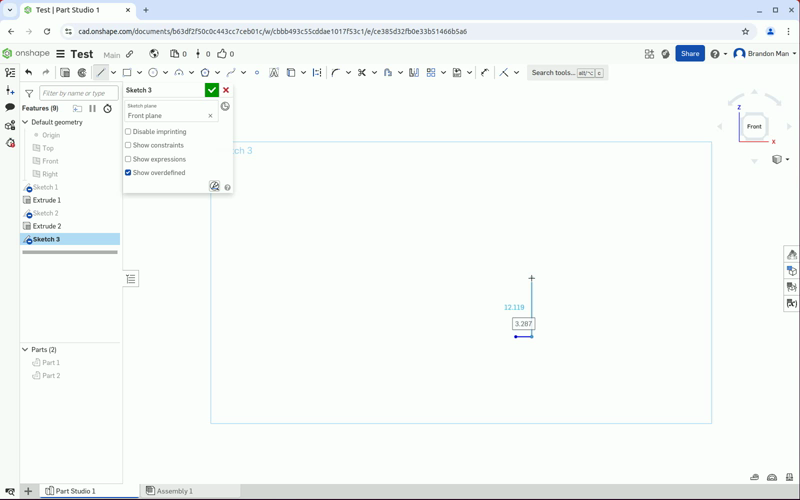
mouse_move(561, 277)
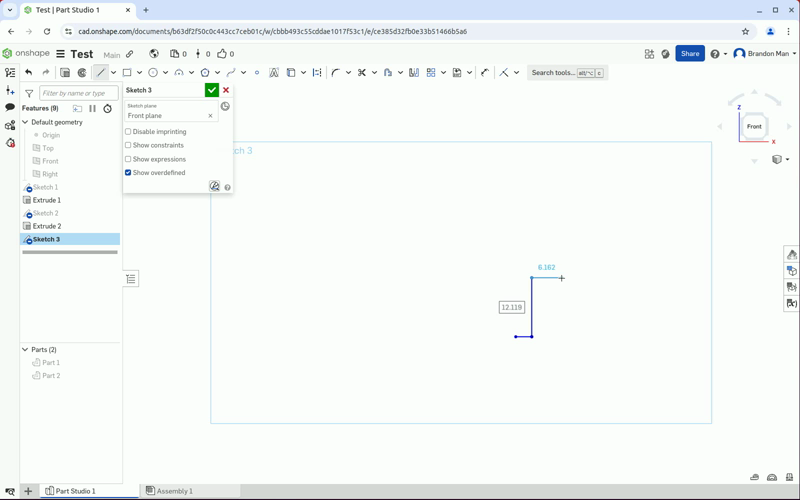
mouse_move(515, 277)
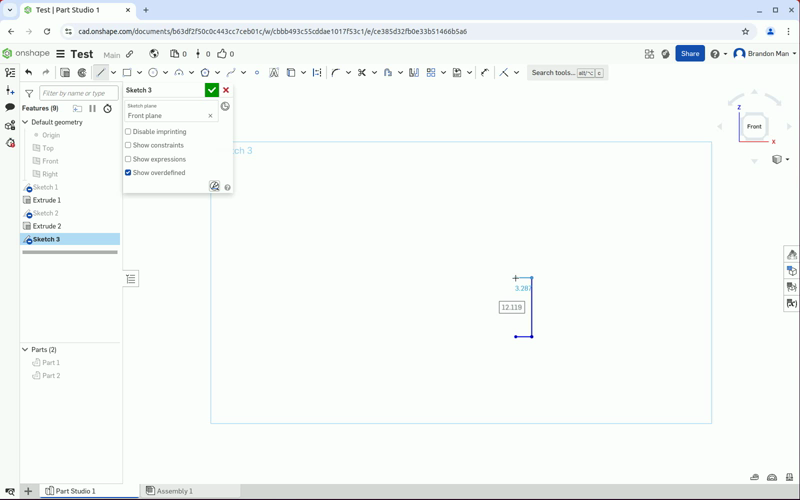
click(515, 277)
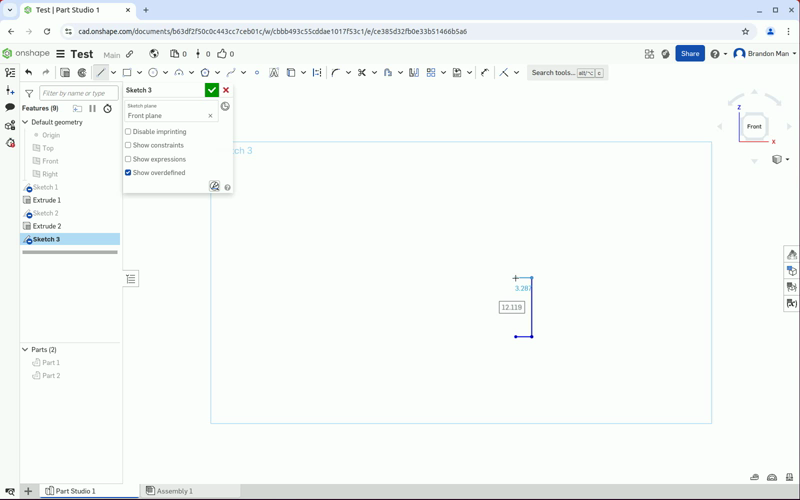
key_up(shift)
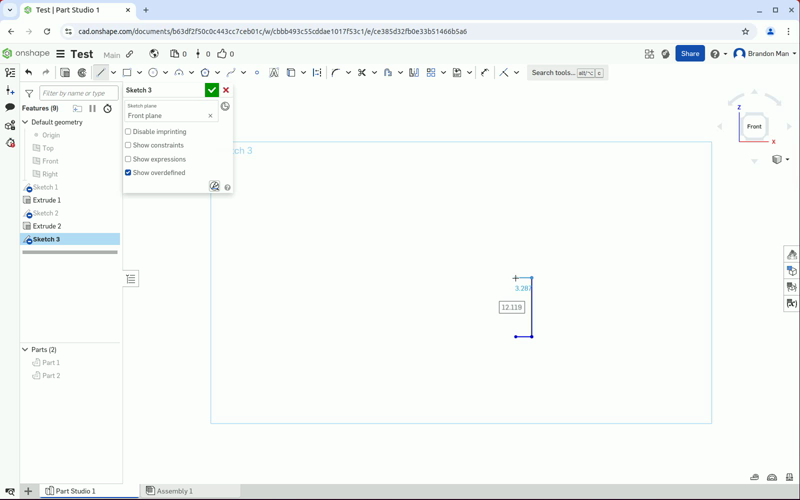
mouse_move(545, 277)
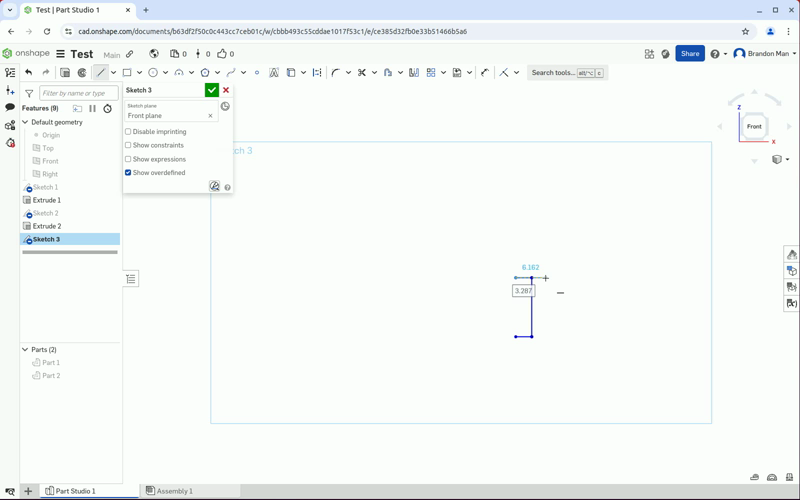
key_down(shift)
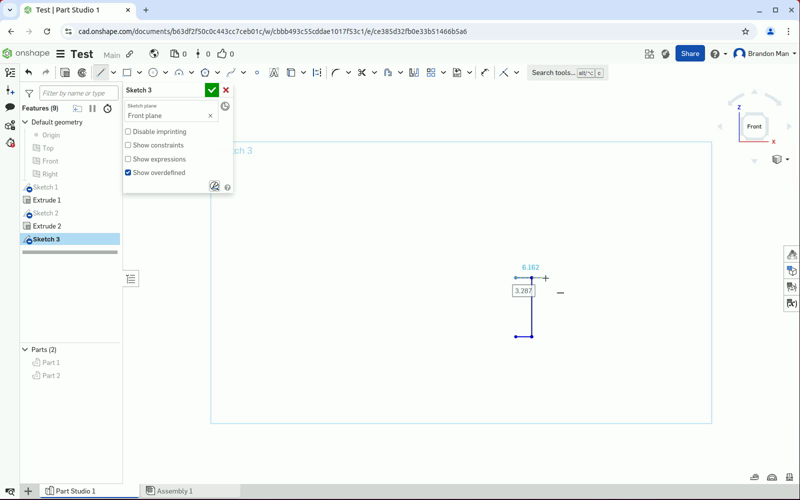
mouse_move(515, 336)
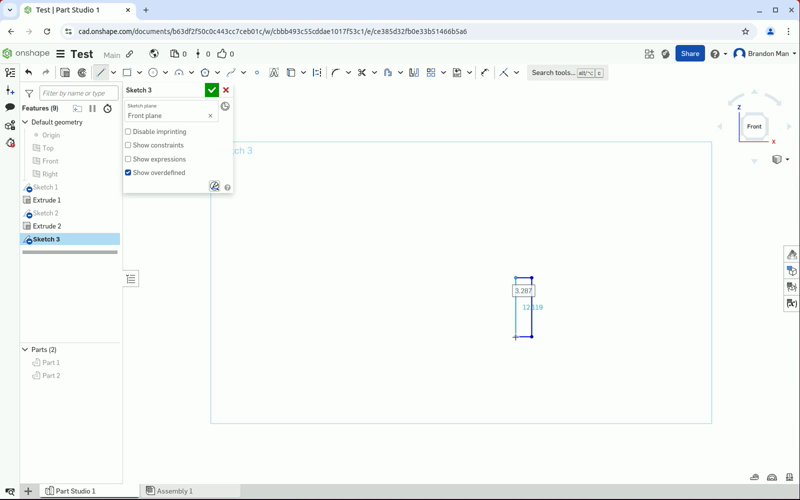
key_up(shift)
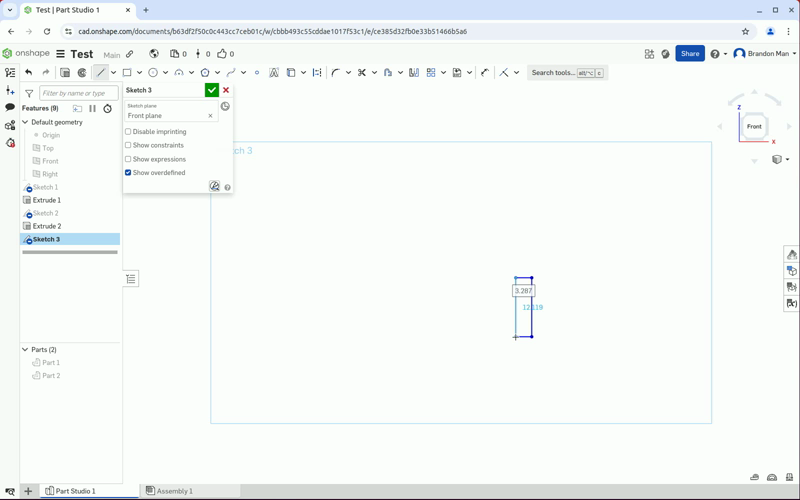
click(515, 336)
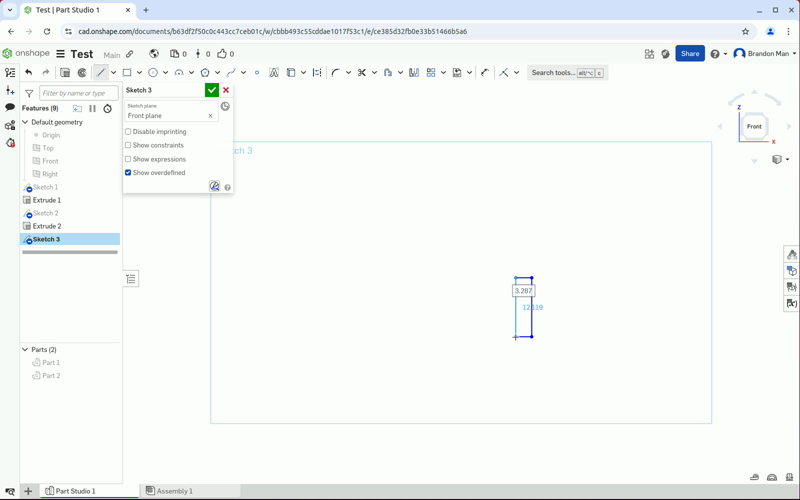
key(esc)
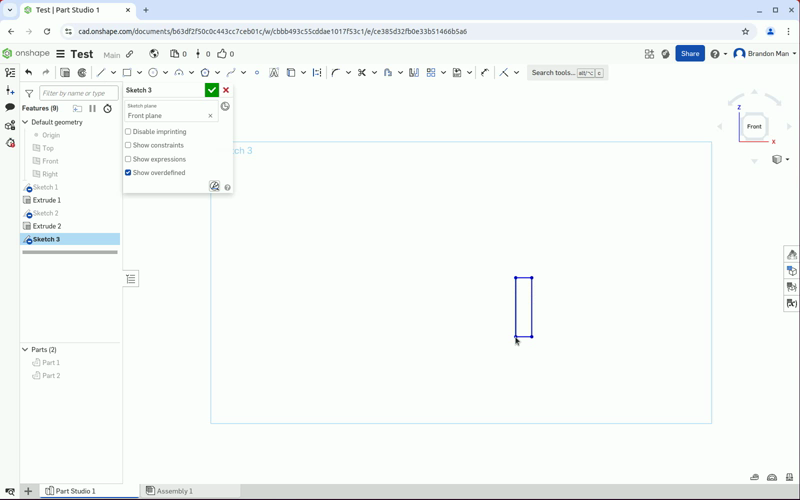
mouse_move(529, 283)
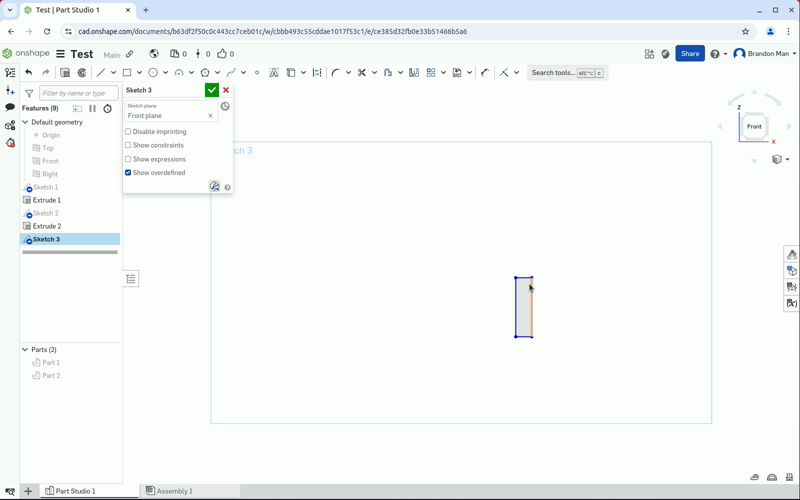
scroll(6)
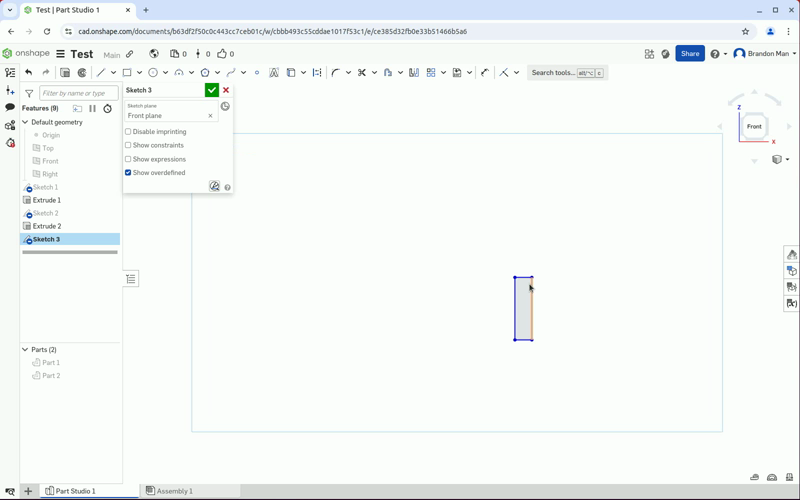
scroll(6)
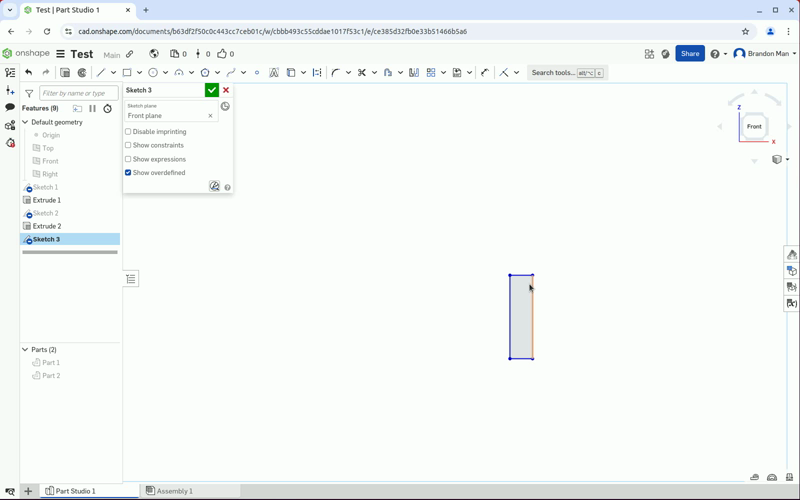
scroll(6)
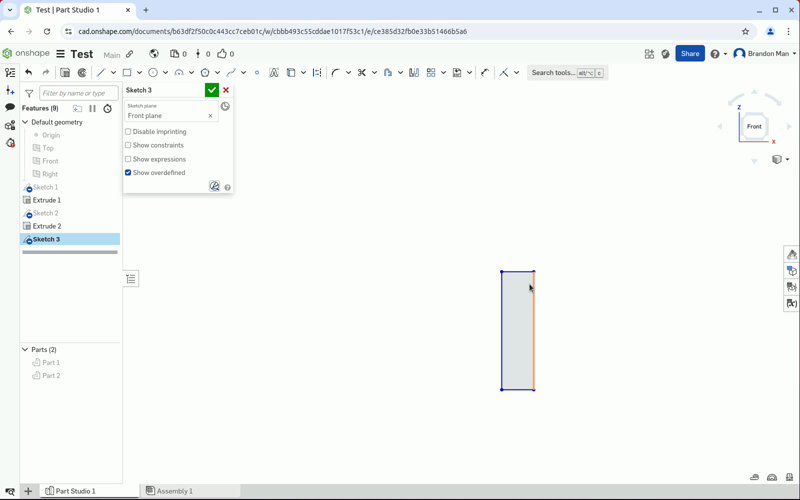
scroll(6)
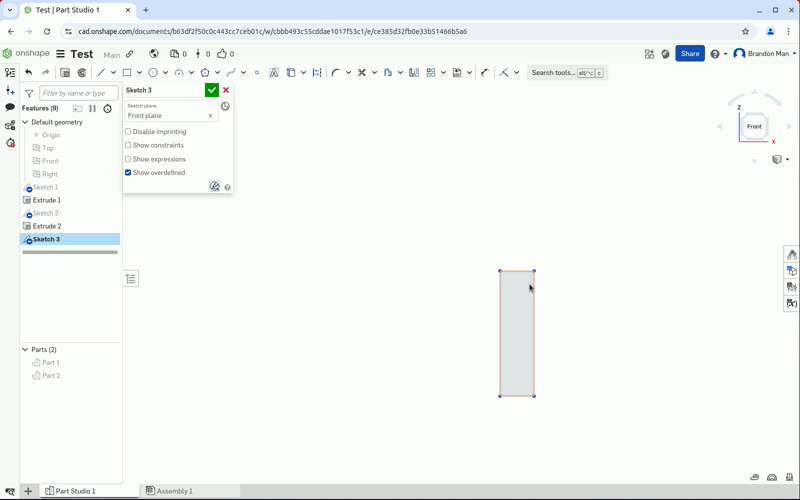
scroll(6)
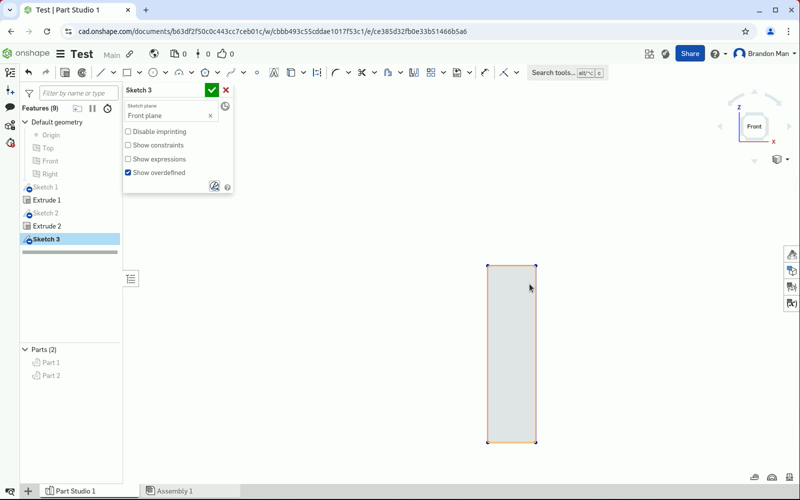
scroll(6)
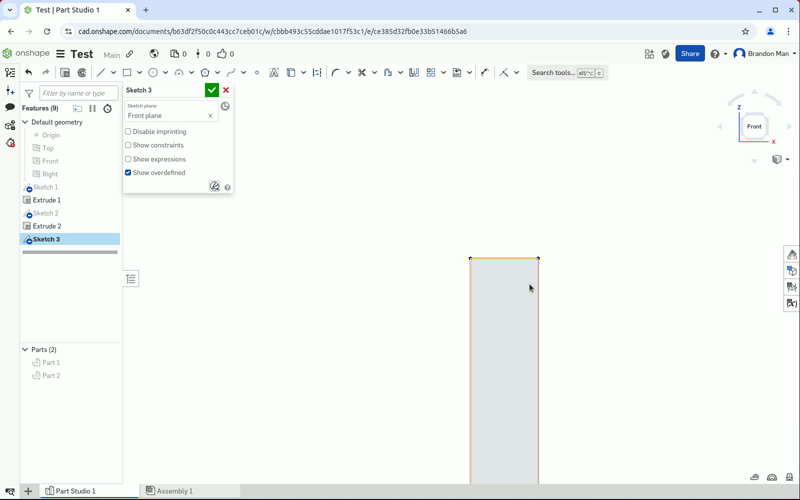
scroll(6)
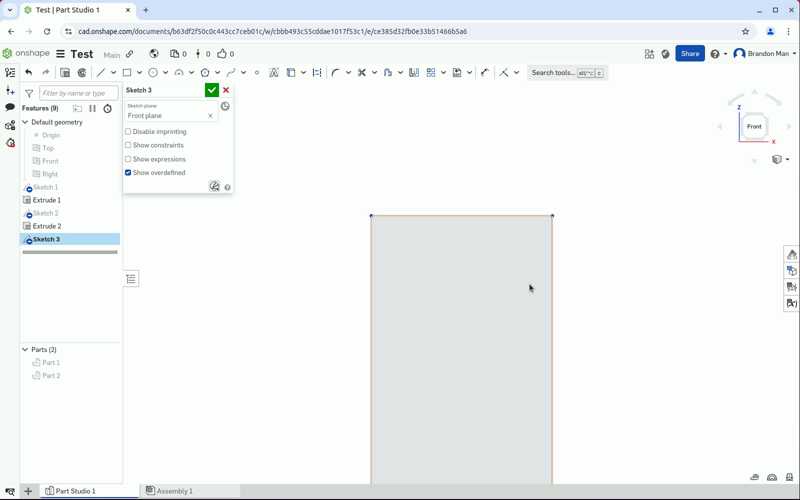
click(529, 283)
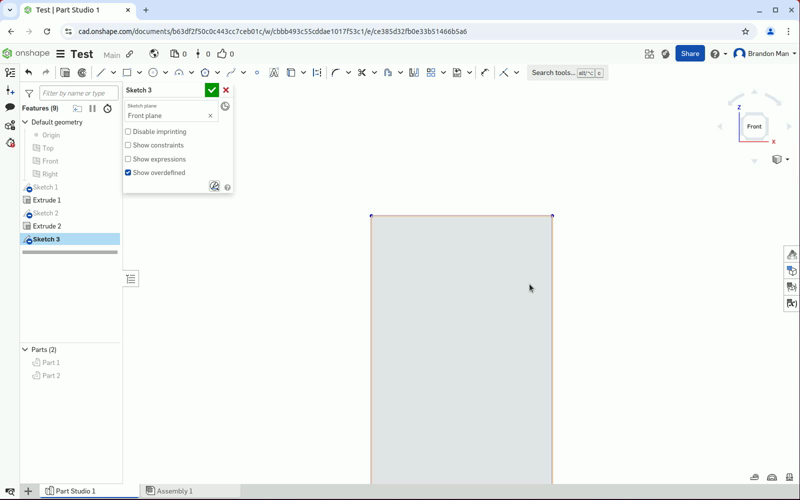
scroll(-6)
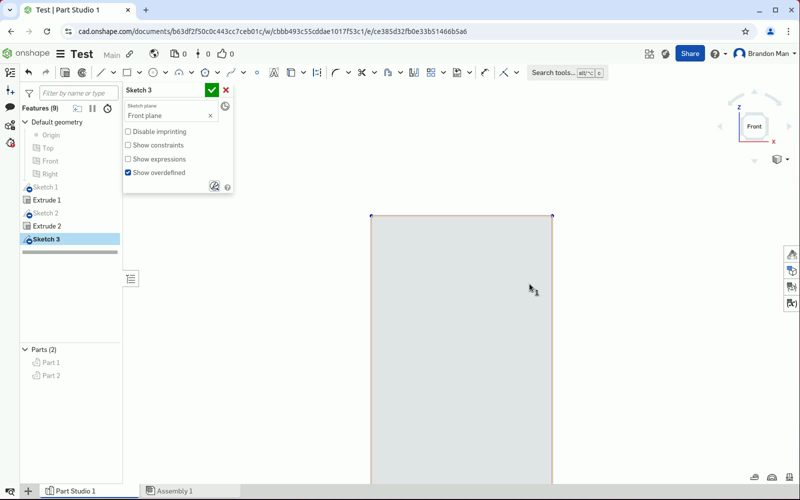
scroll(-6)
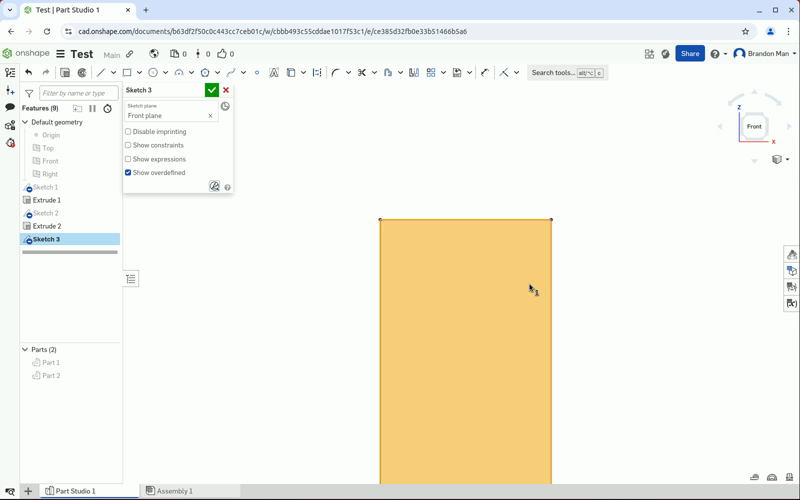
scroll(-6)
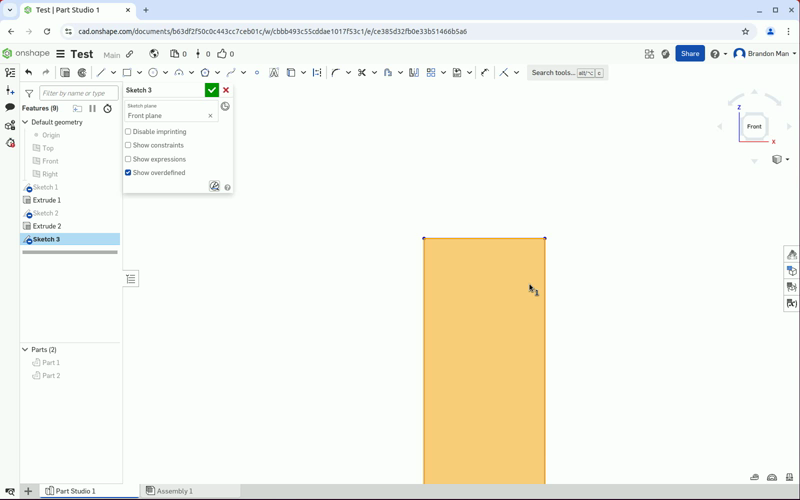
scroll(-6)
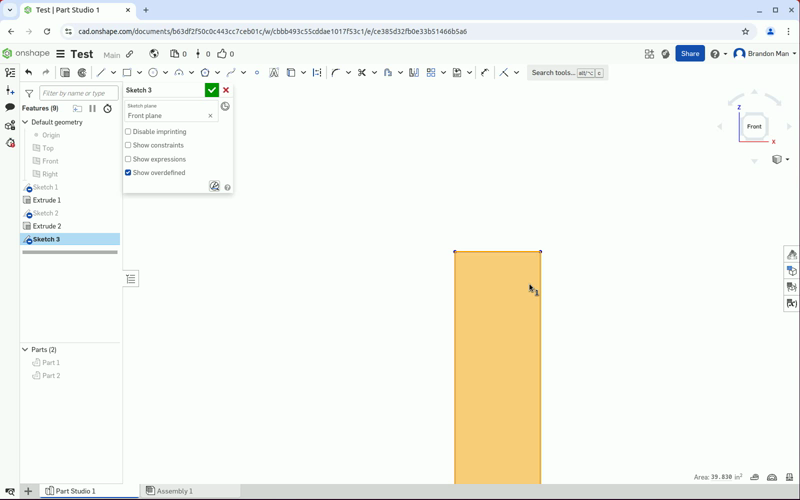
scroll(-6)
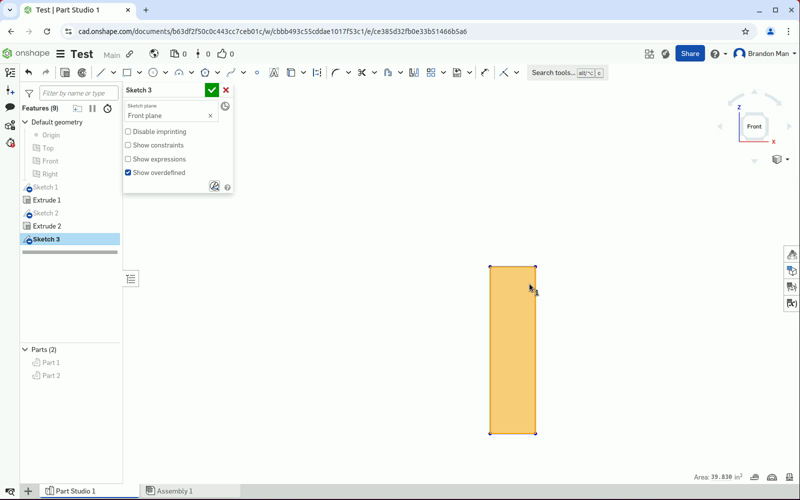
scroll(-6)
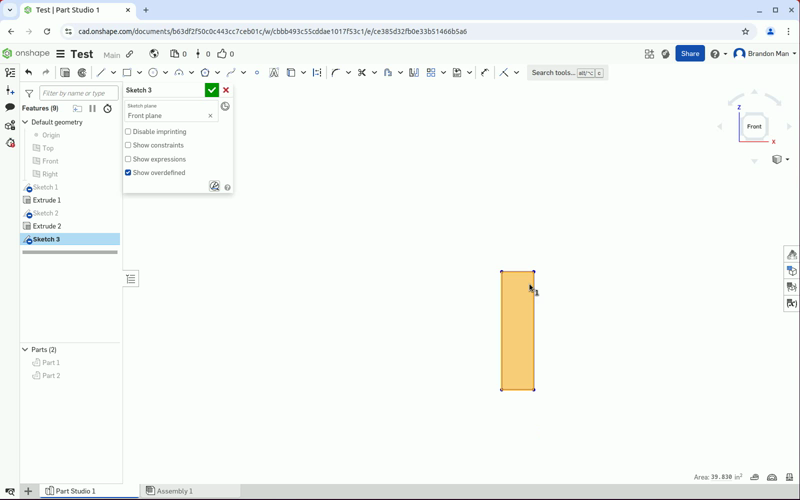
scroll(-6)
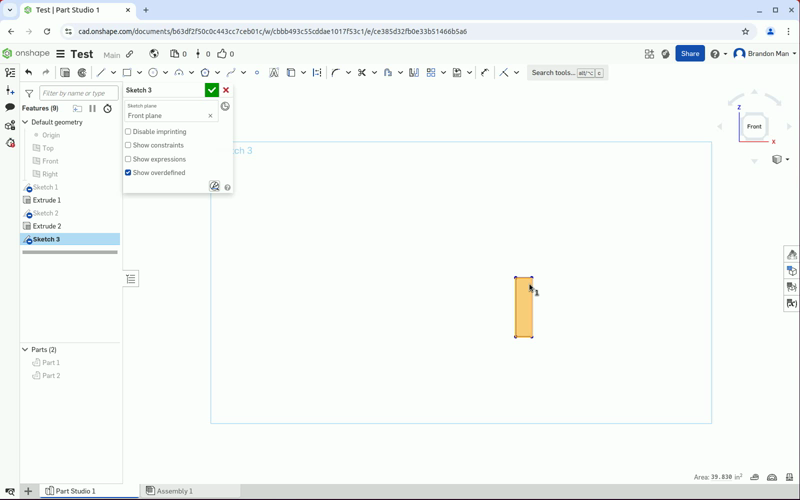
mouse_move(73, 352)
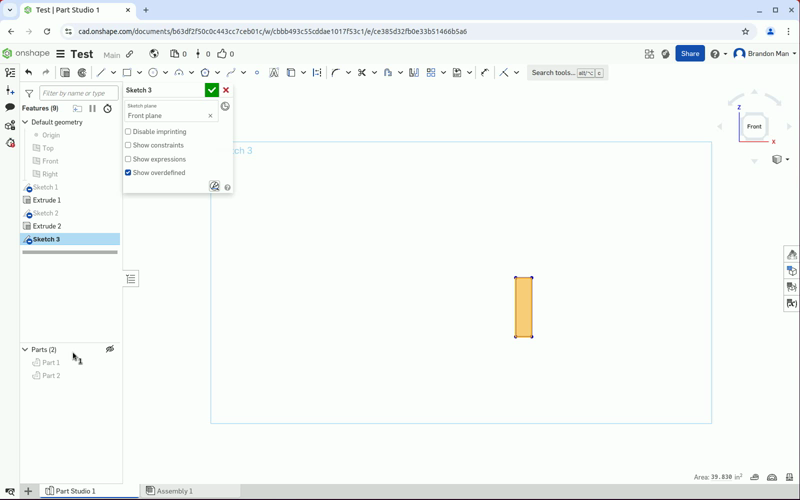
key(shift+y)
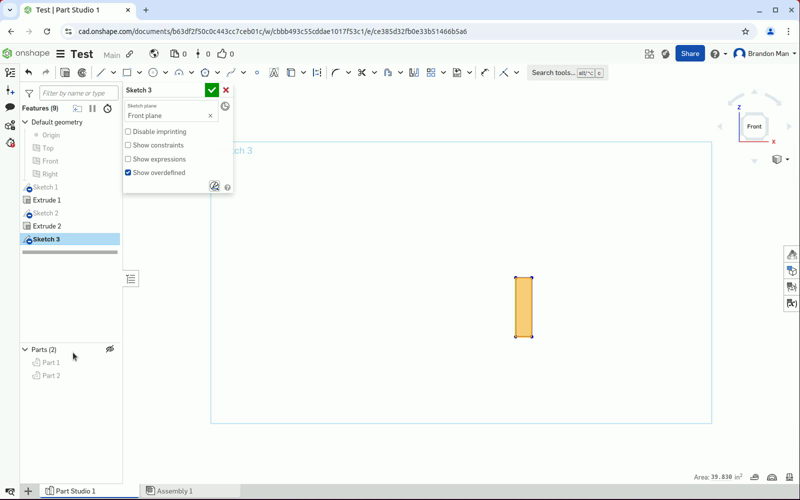
key(shift+e)
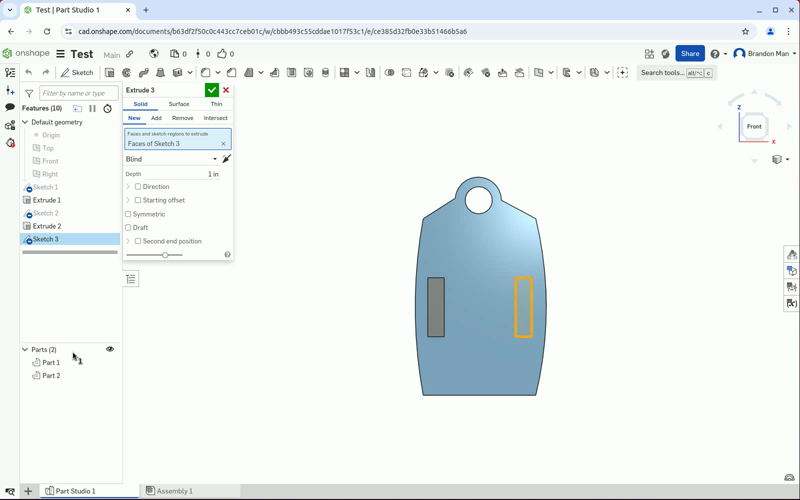
mouse_move(143, 106)
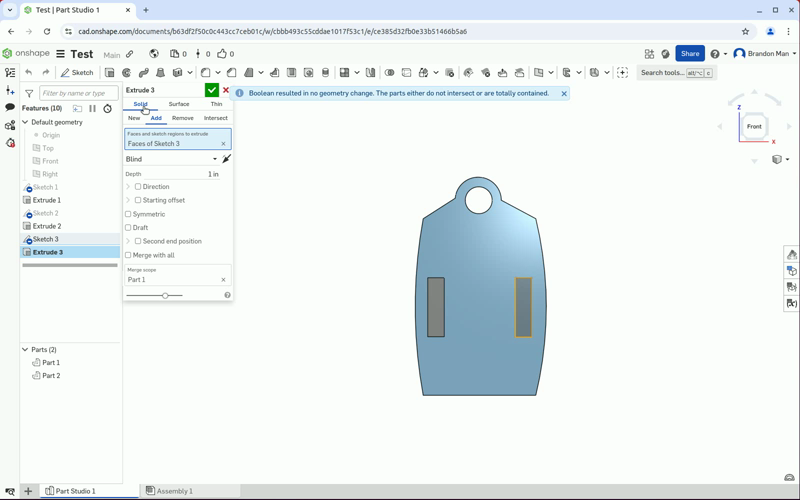
click(143, 106)
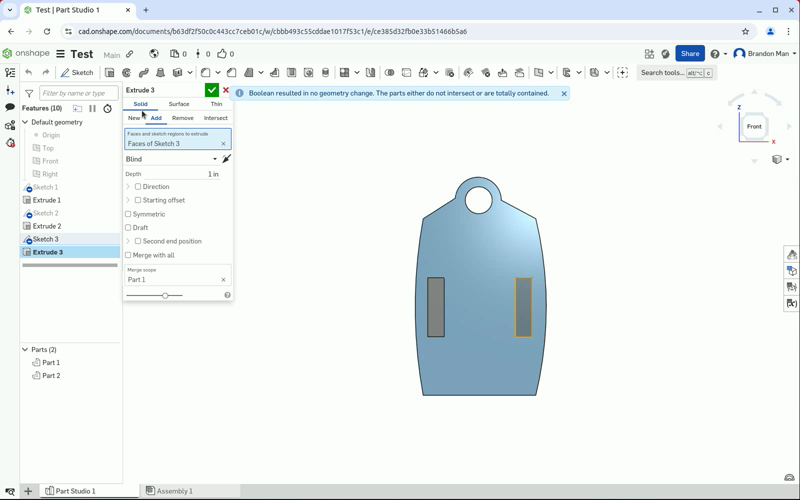
mouse_move(137, 120)
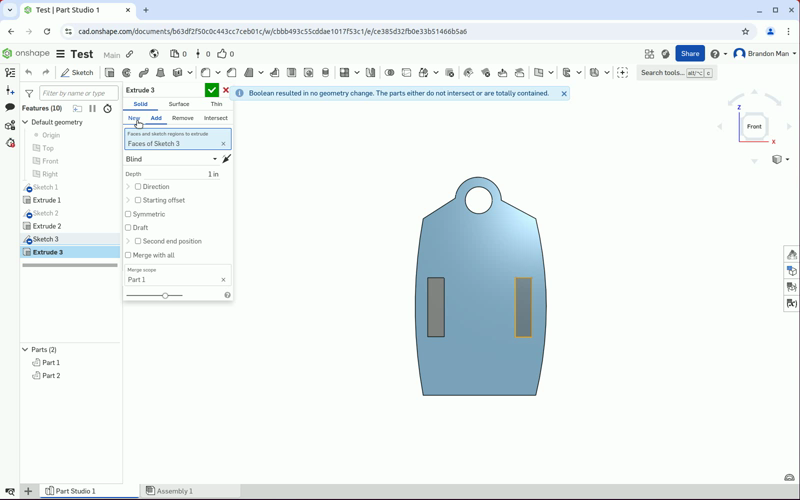
click(137, 120)
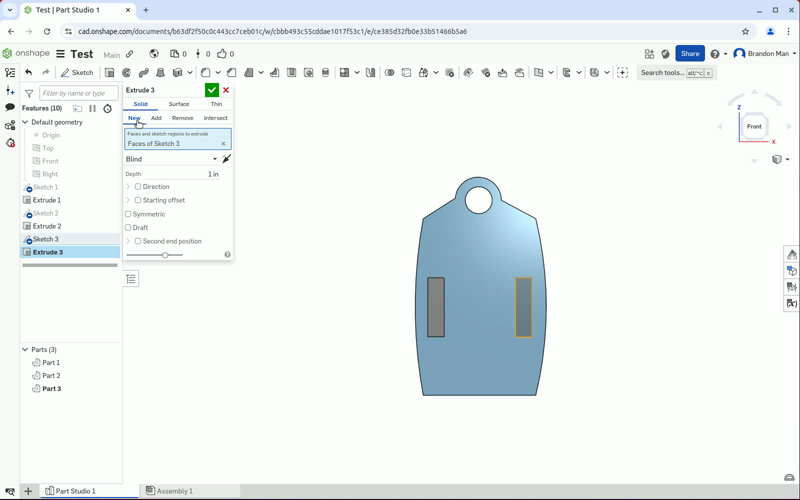
key(tab, 4)
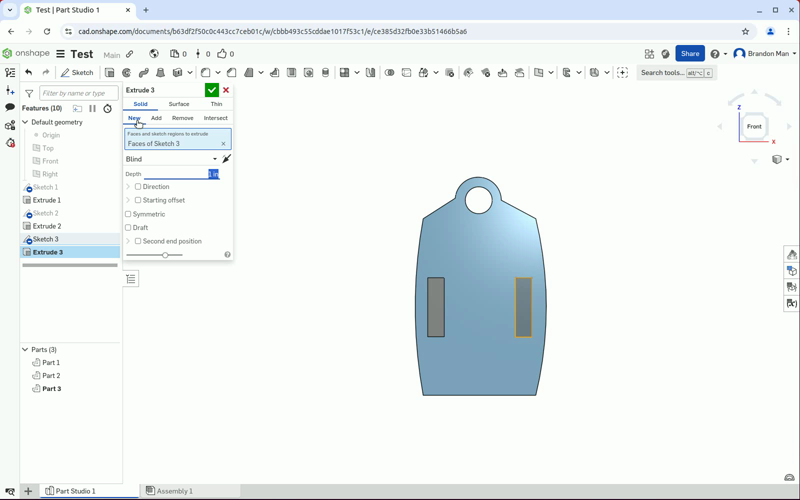
text(16.609)
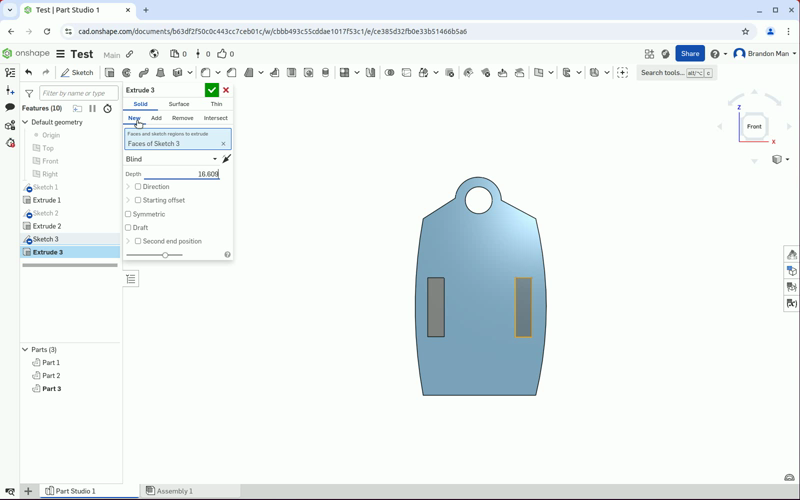
key(enter)
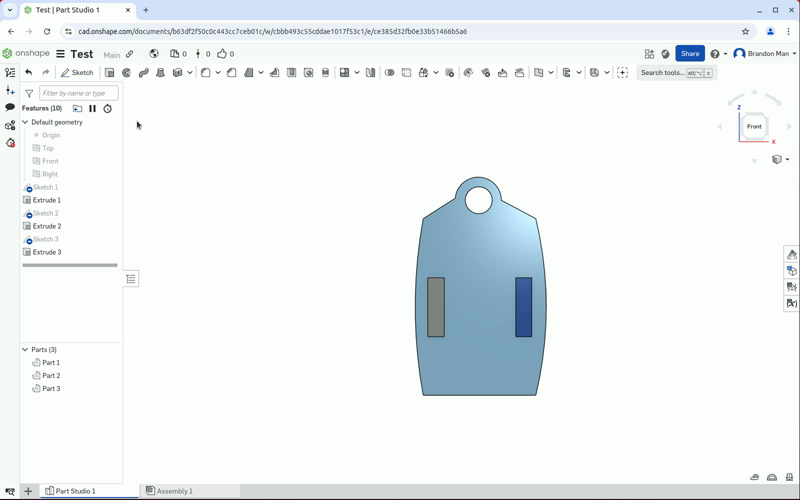
key(shift+h)
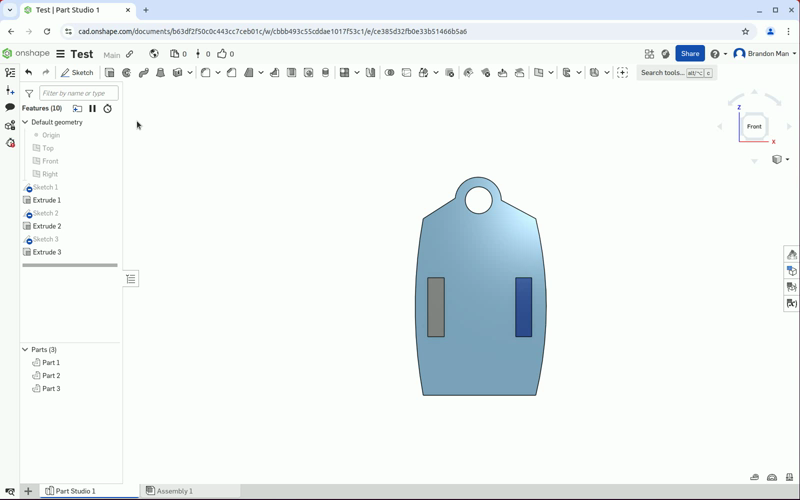
key(shift+h)
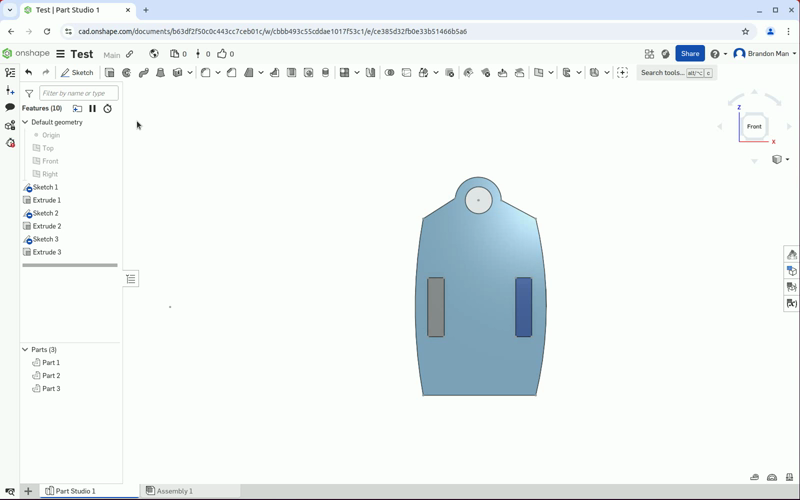
key(shift+7)
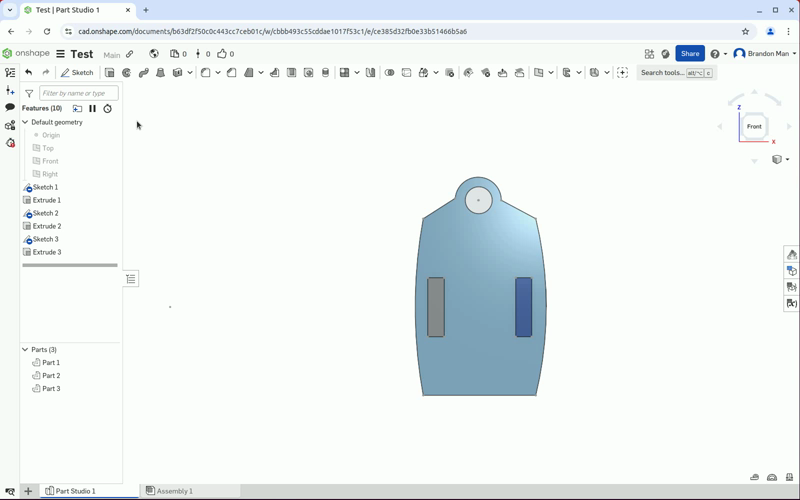
key(left, 2)
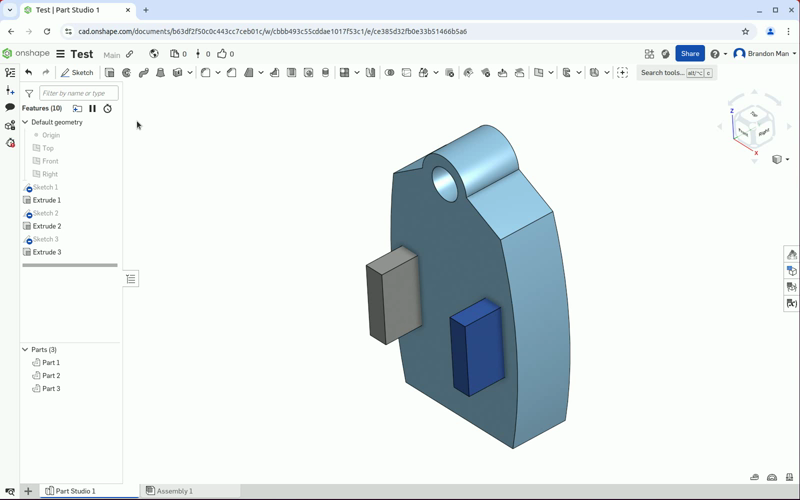
key(down, 2)
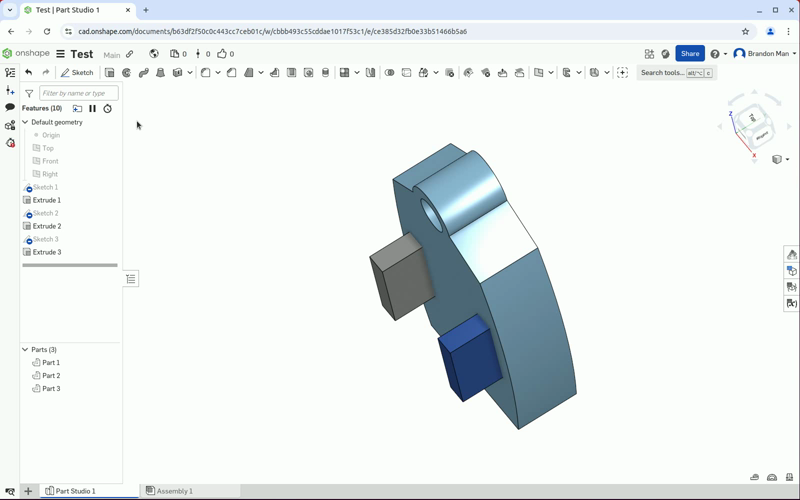
key(up, 2)
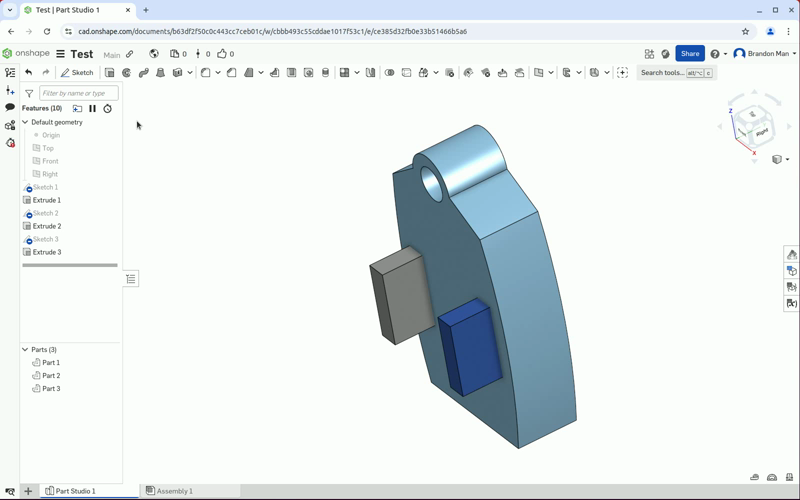
key(right, 2)
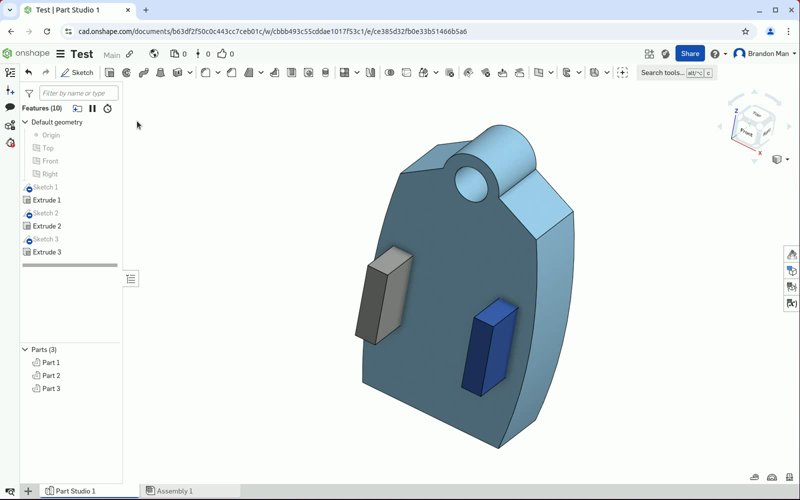
mouse_move(73, 189)
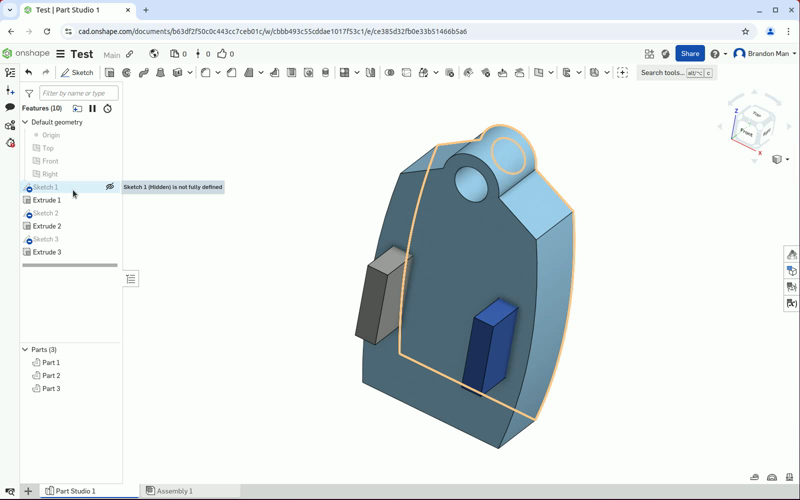
click(73, 189)